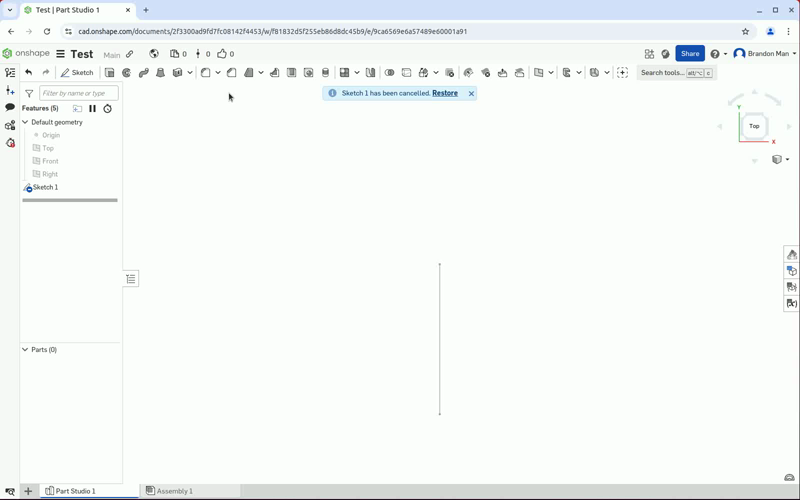
key(shift+h)
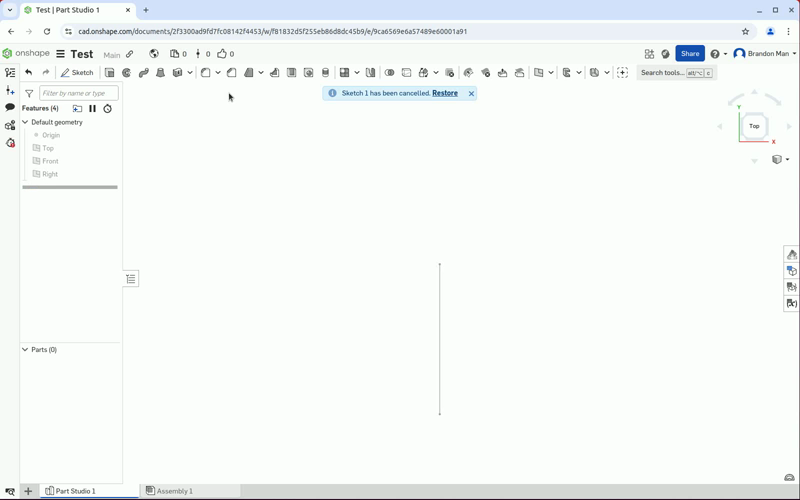
mouse_move(73, 352)
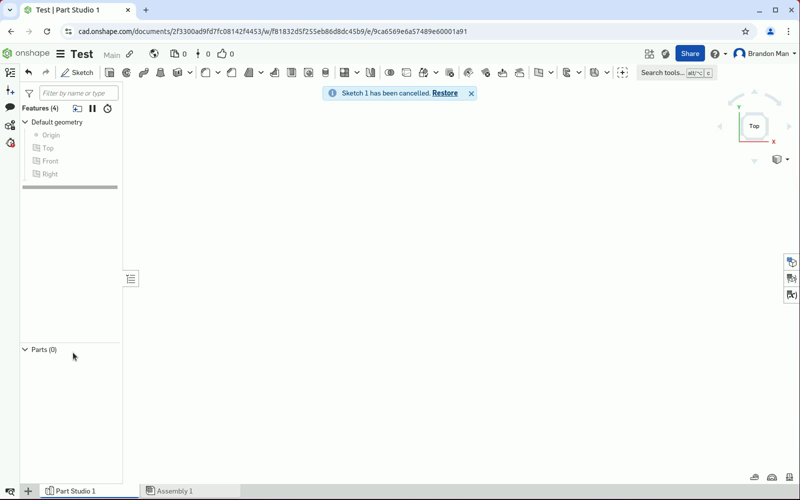
key(y)
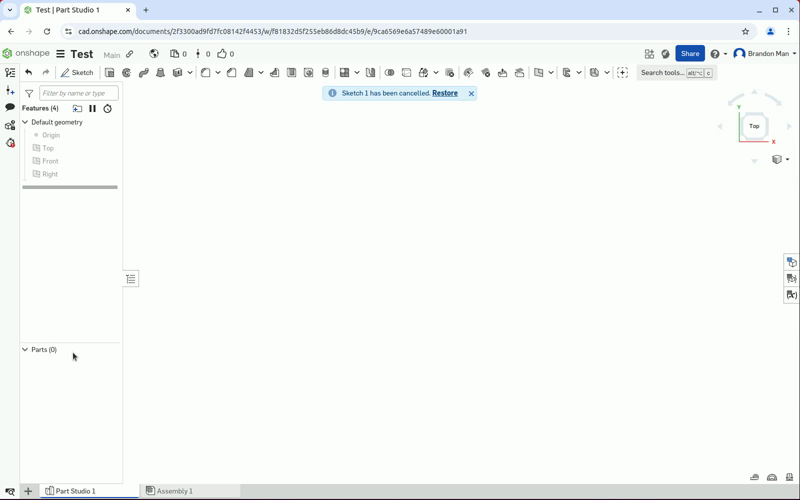
key(shift+p)
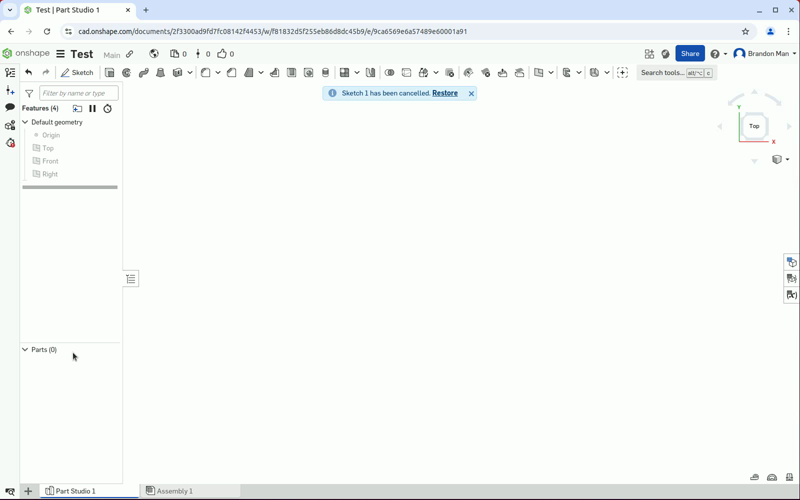
key(space)
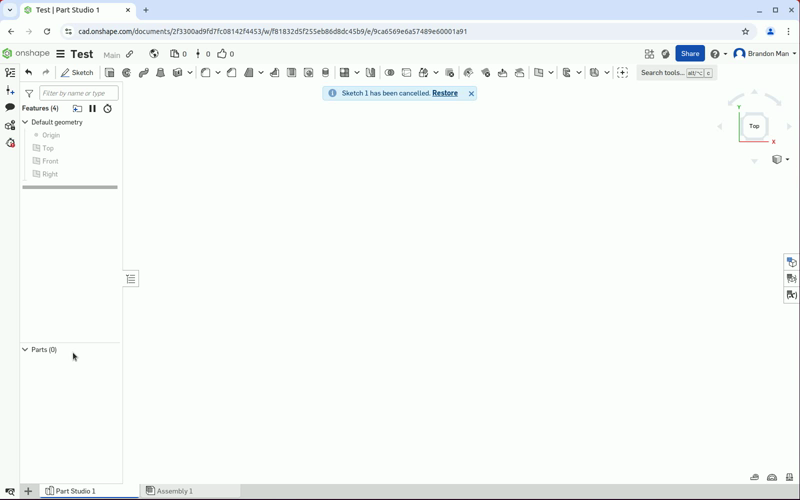
key_down(shift)
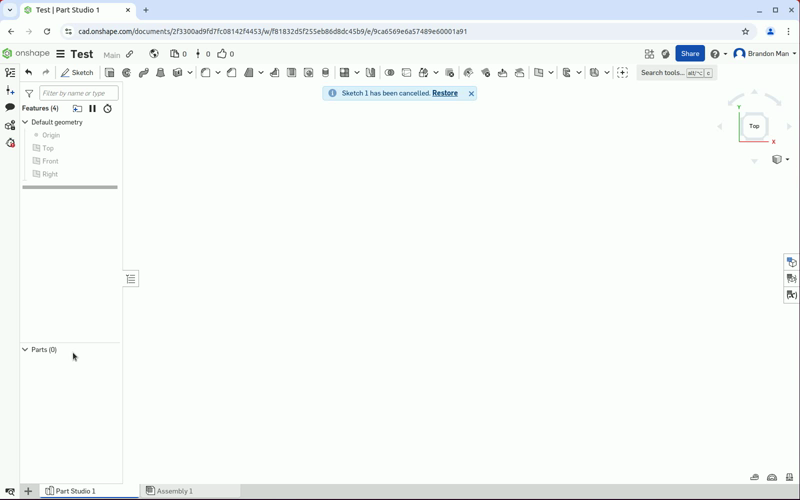
key(up)
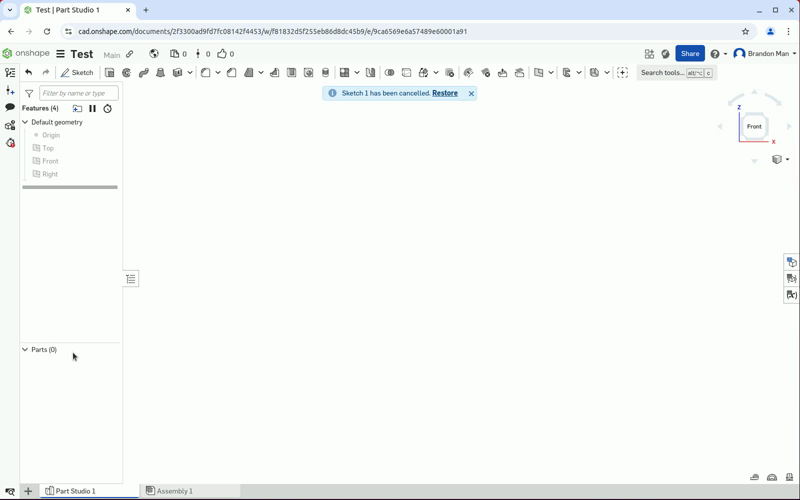
key_up(shift)
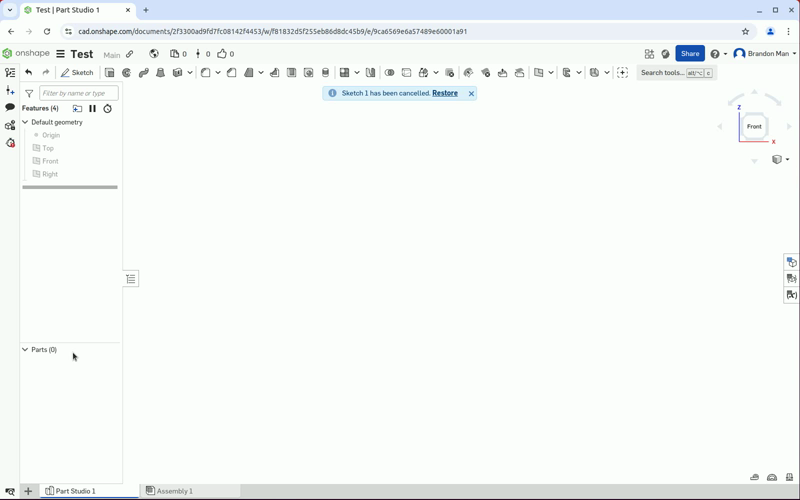
mouse_move(73, 352)
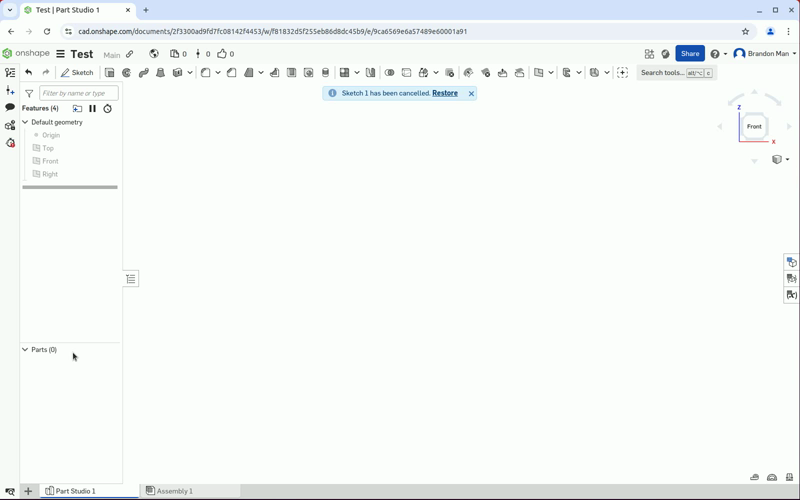
key(shift+y)
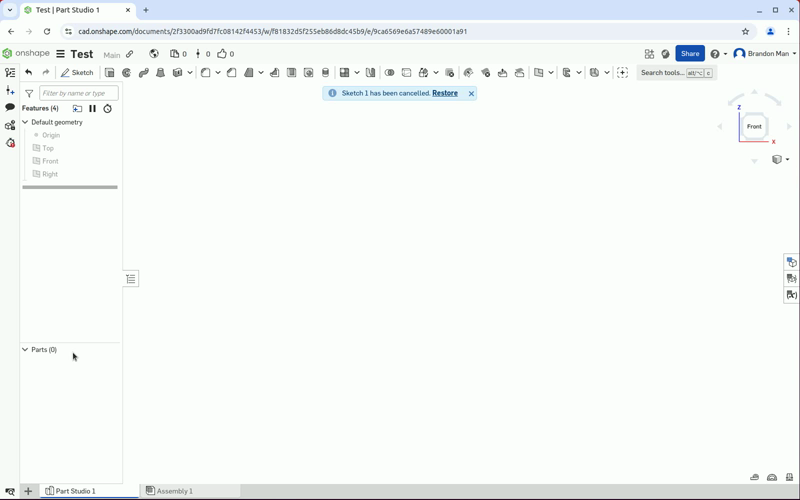
key(shift+s)
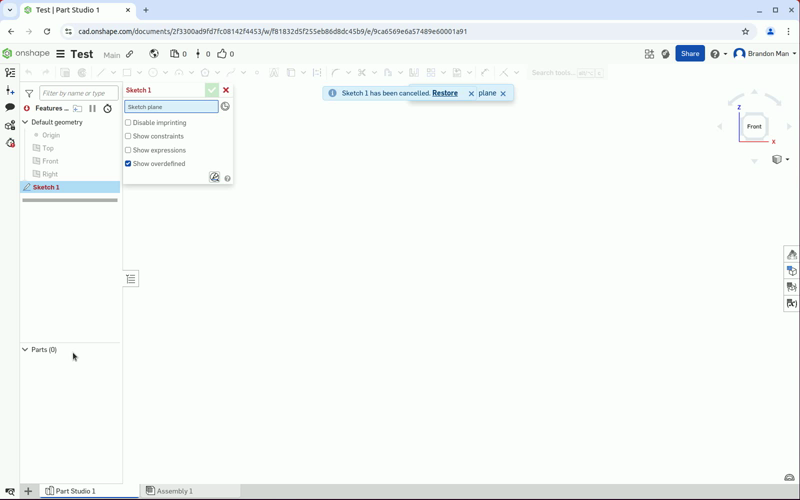
mouse_move(73, 163)
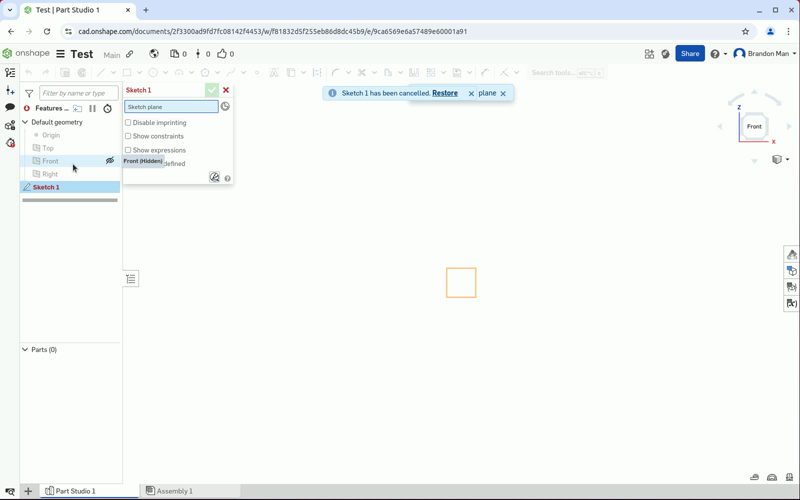
click(73, 163)
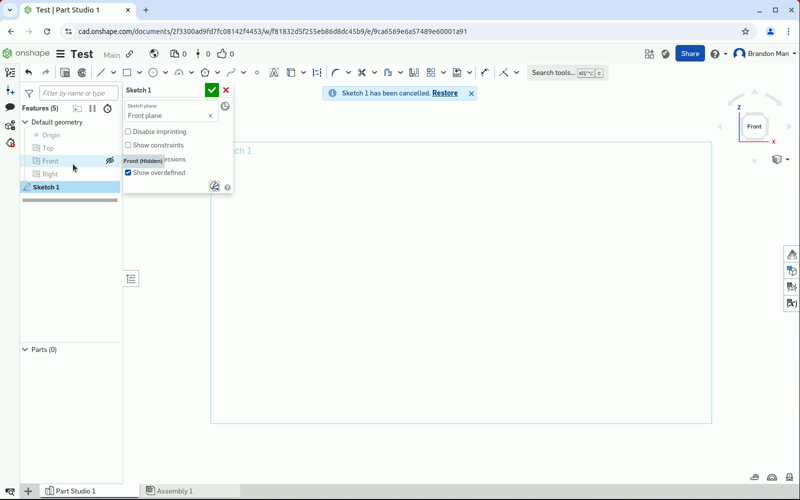
mouse_move(73, 352)
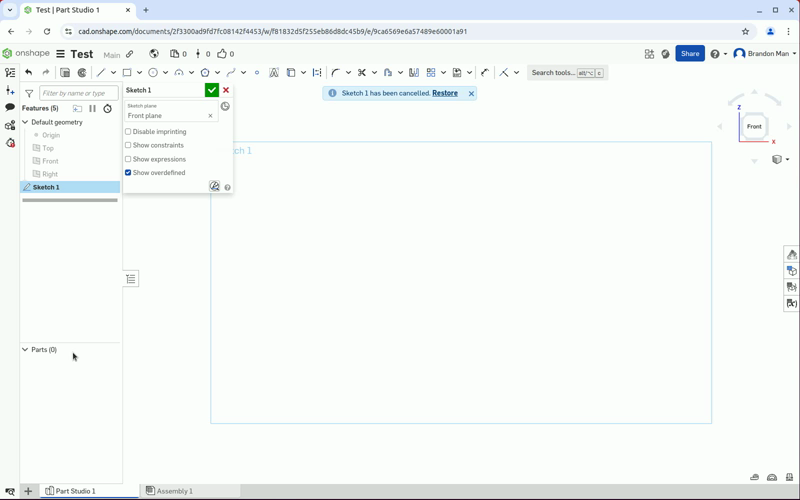
key(y)
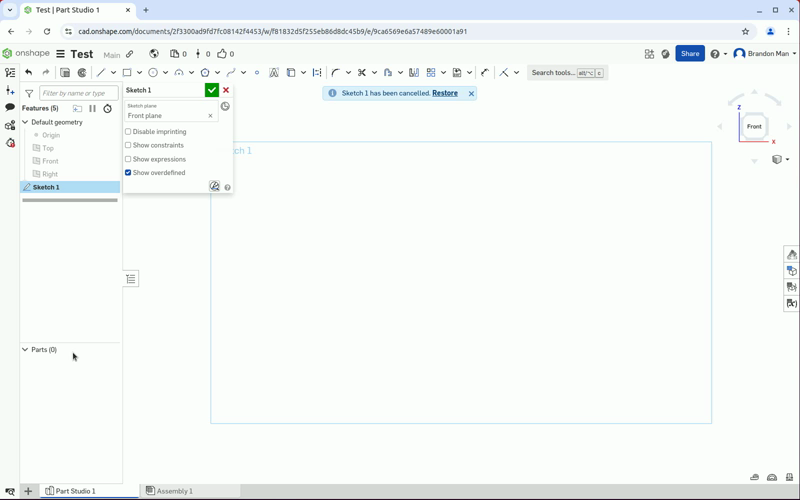
key(l)
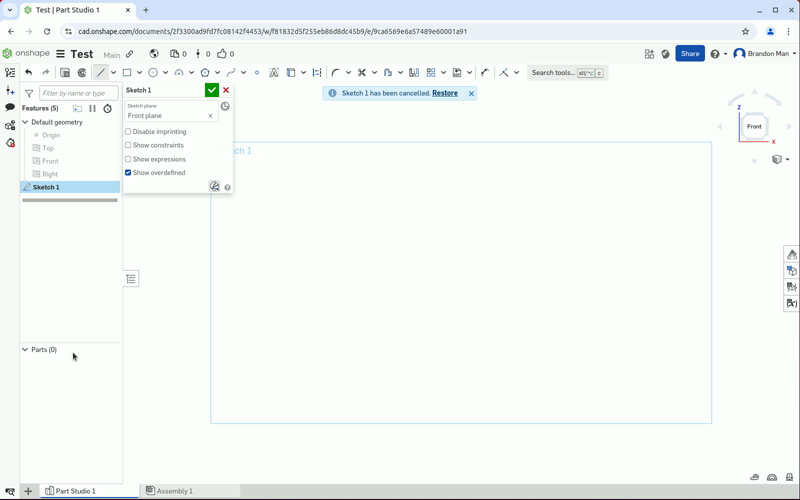
key_down(shift)
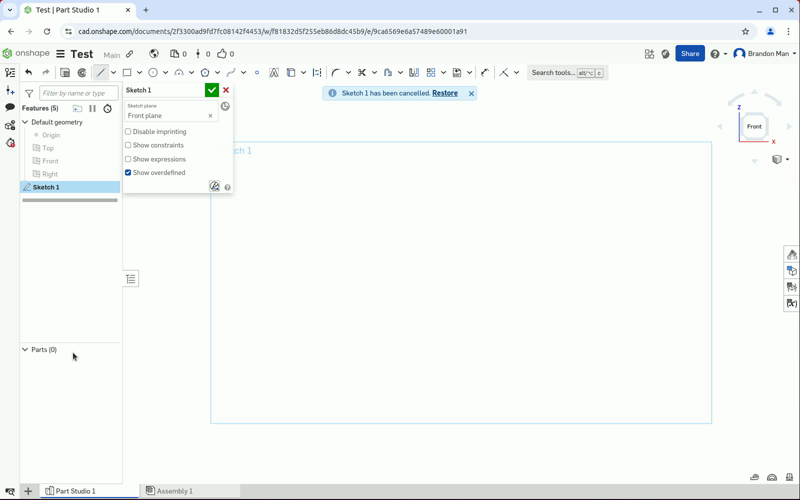
mouse_move(419, 178)
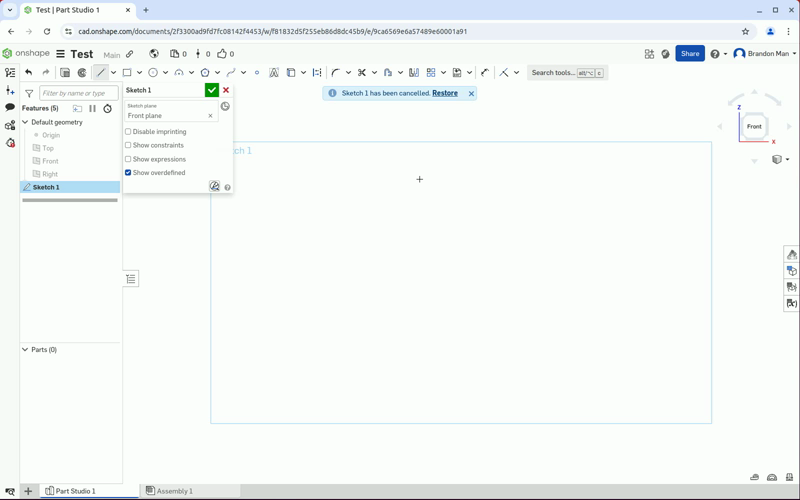
click(419, 178)
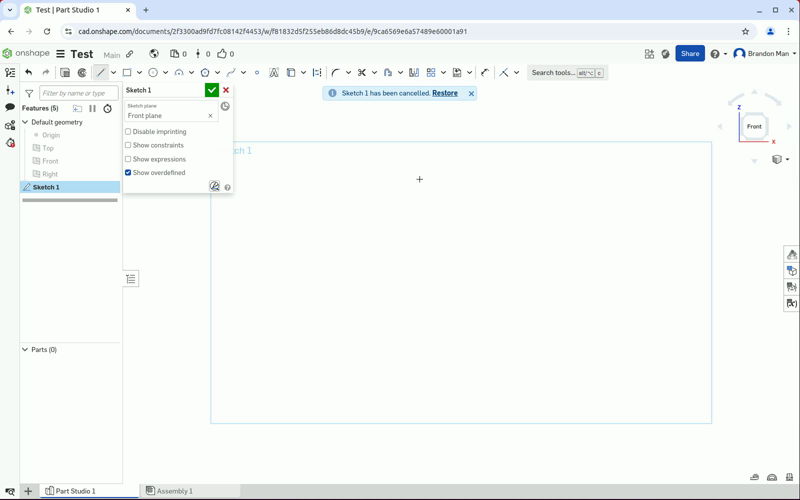
key_up(shift)
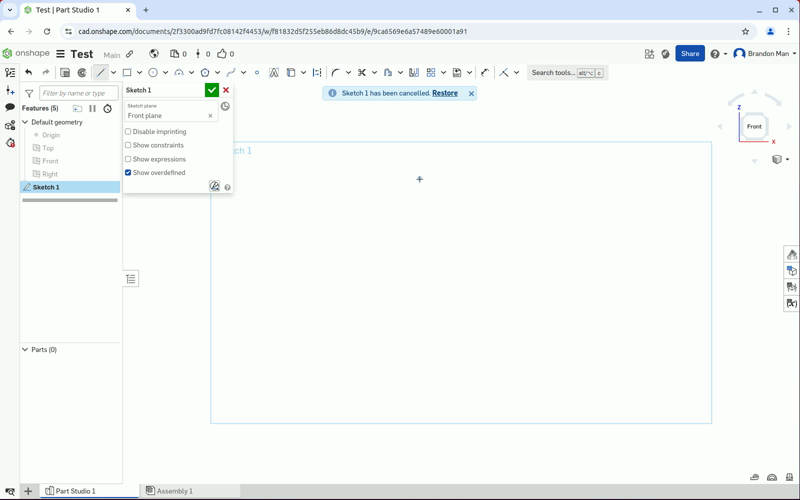
key_down(shift)
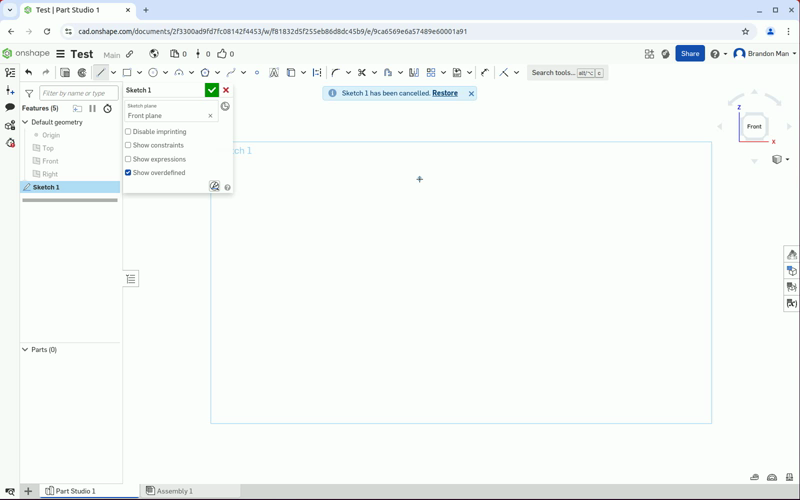
mouse_move(449, 178)
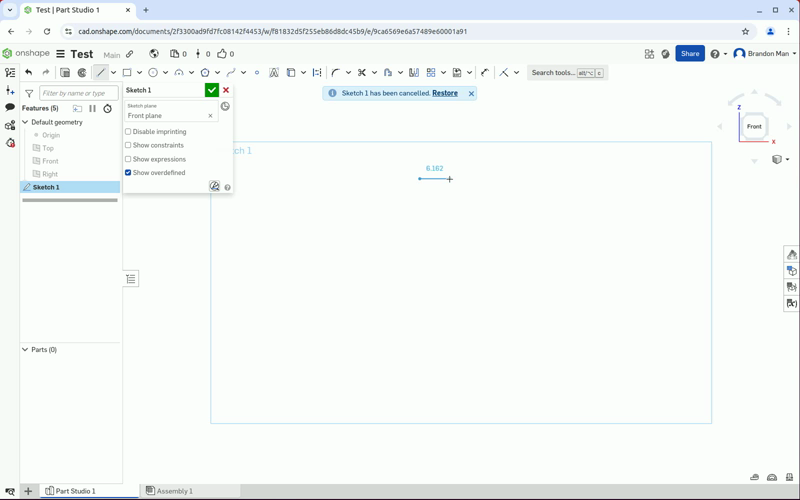
mouse_move(436, 178)
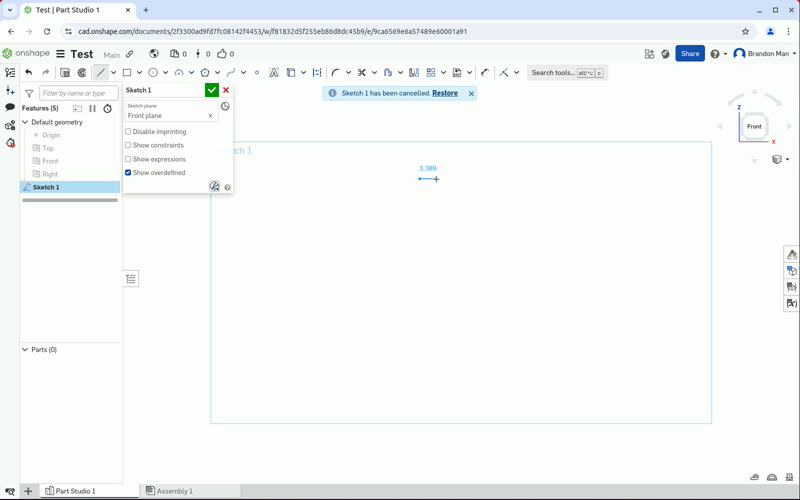
click(436, 178)
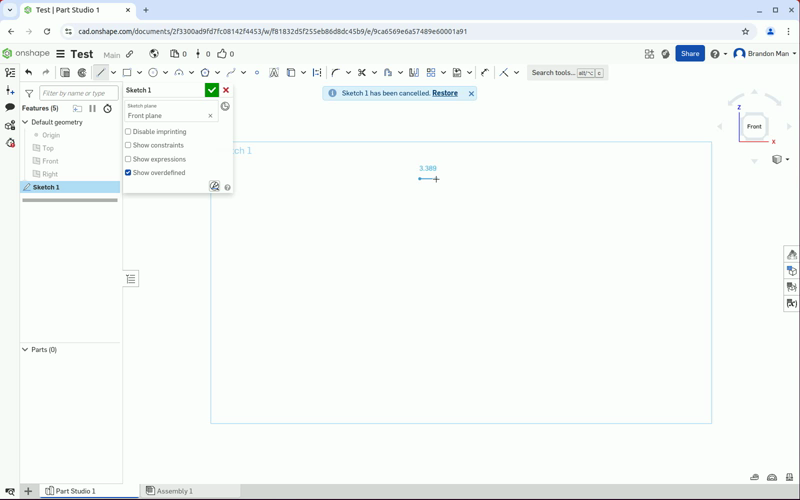
key_up(shift)
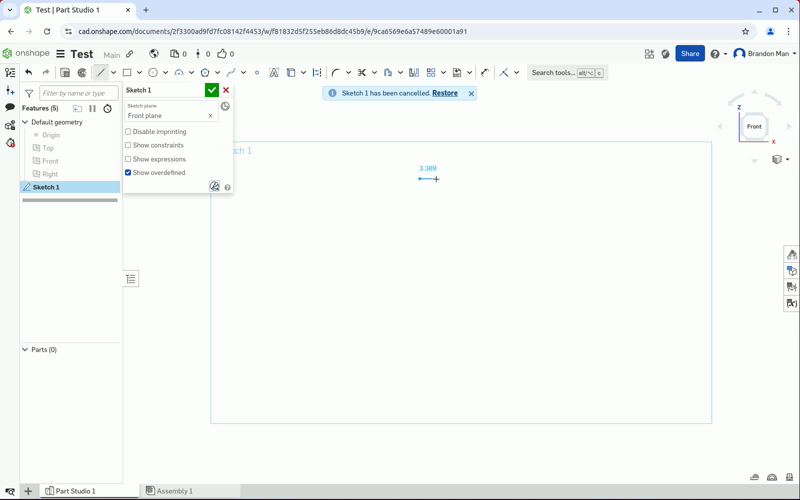
key_down(shift)
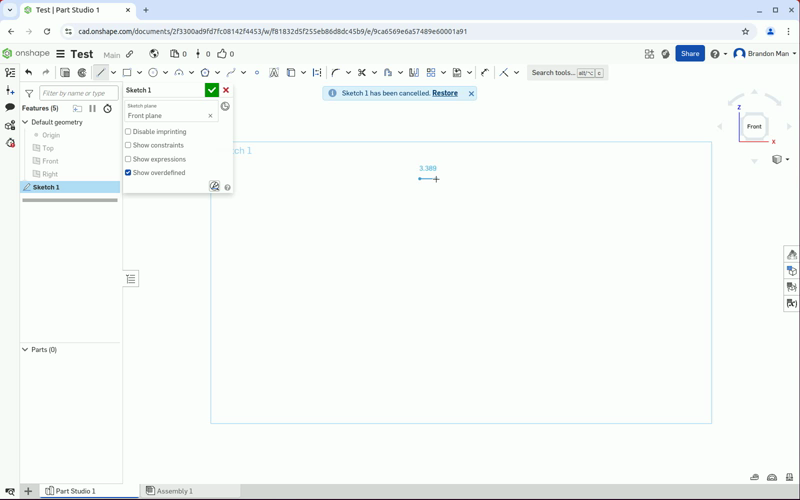
mouse_move(466, 178)
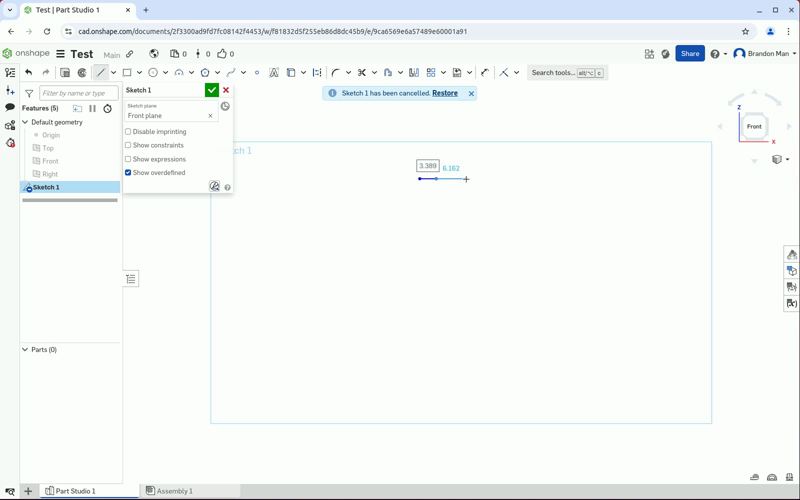
mouse_move(436, 170)
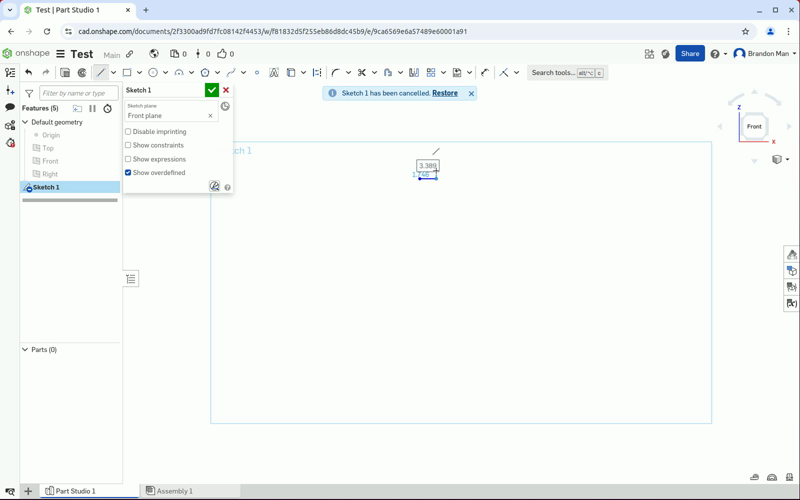
click(436, 170)
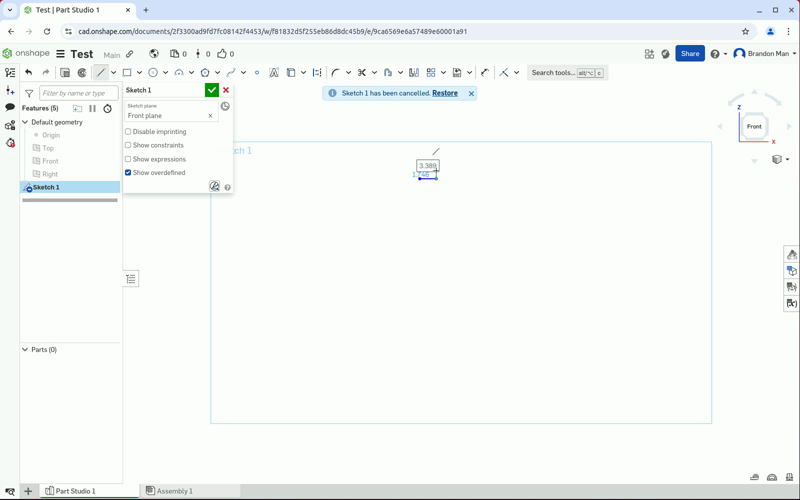
key_up(shift)
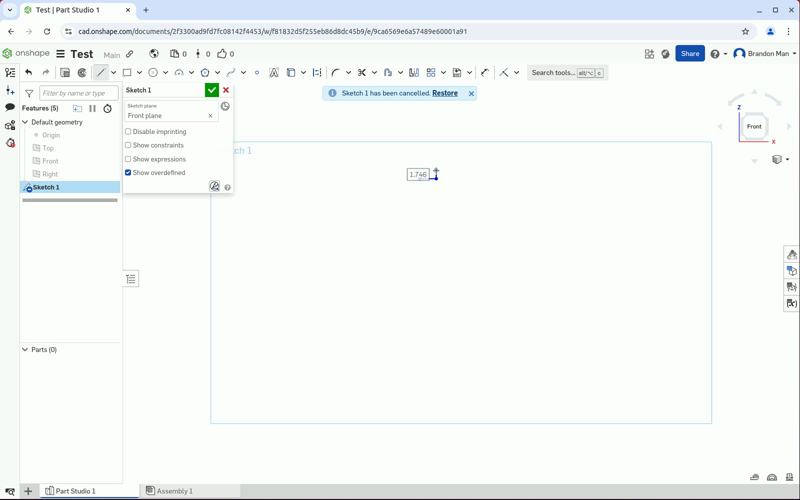
key_down(shift)
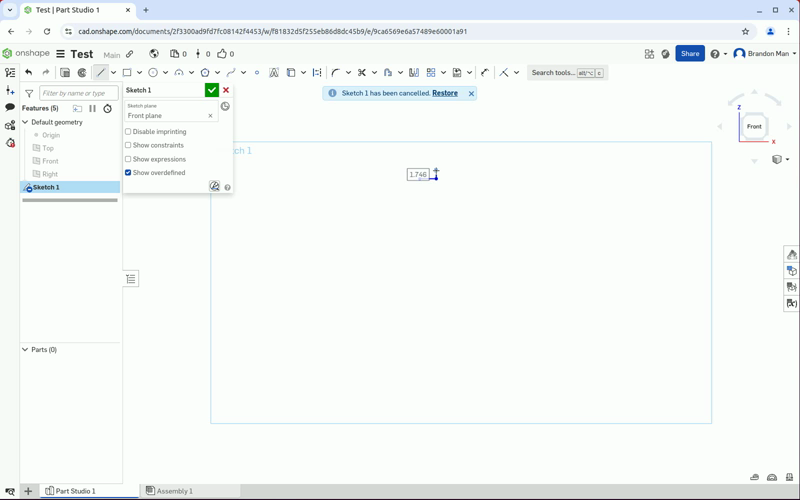
mouse_move(466, 170)
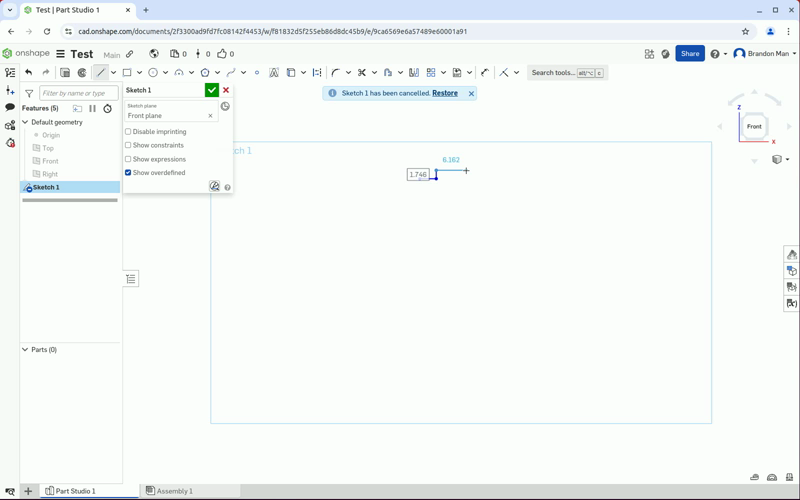
mouse_move(419, 170)
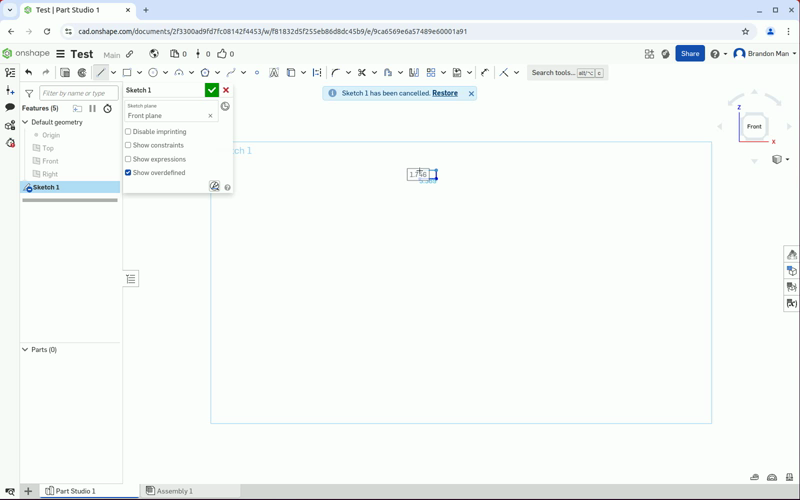
click(419, 170)
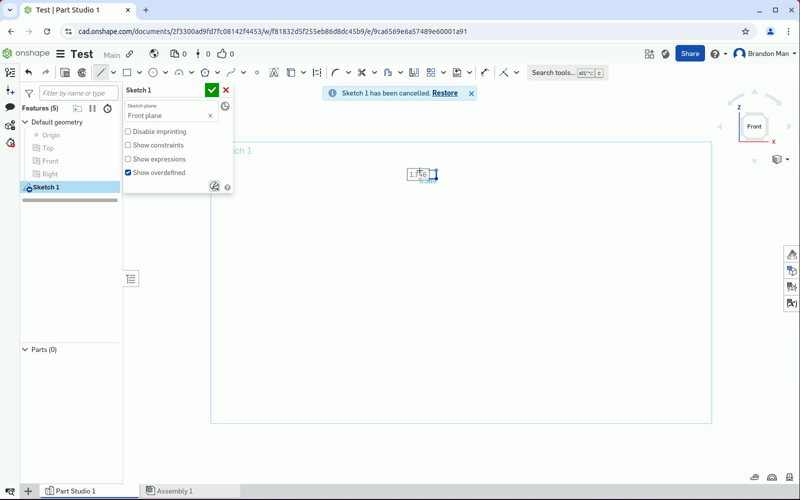
key_up(shift)
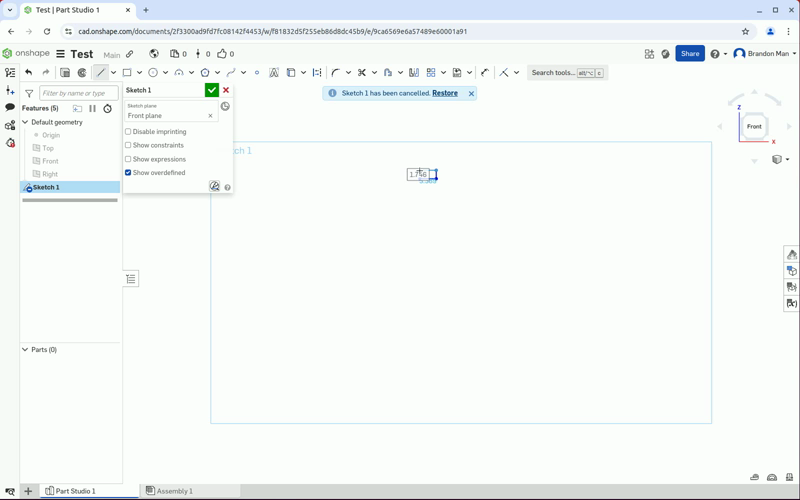
mouse_move(449, 170)
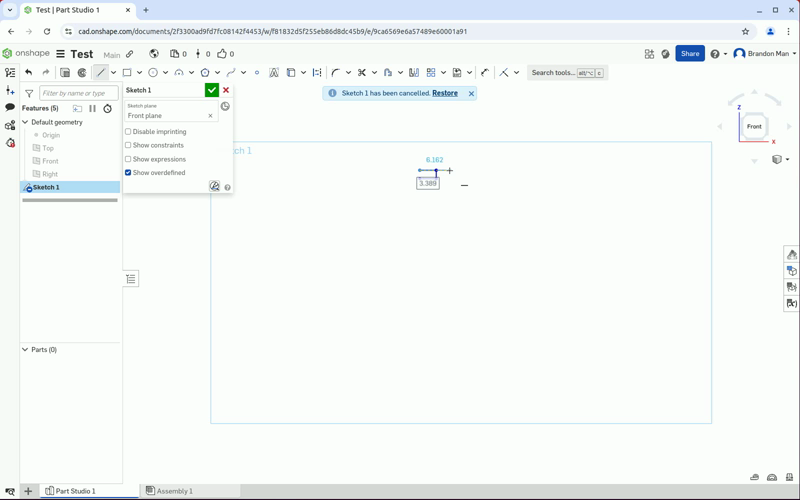
key_down(shift)
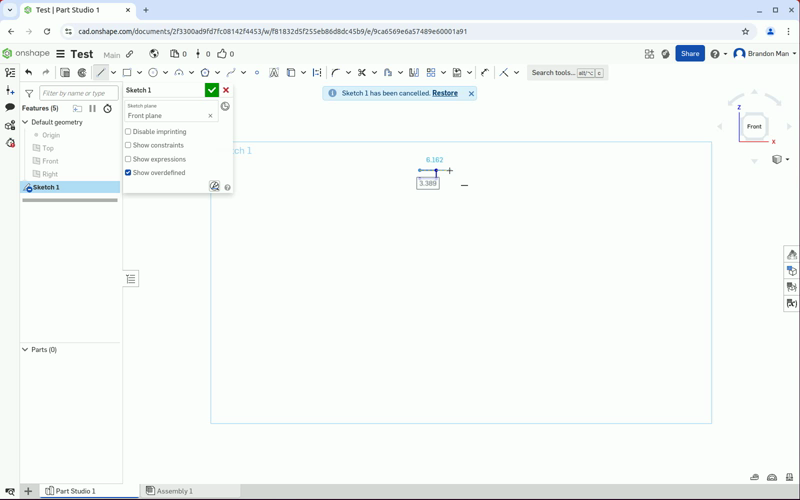
mouse_move(419, 178)
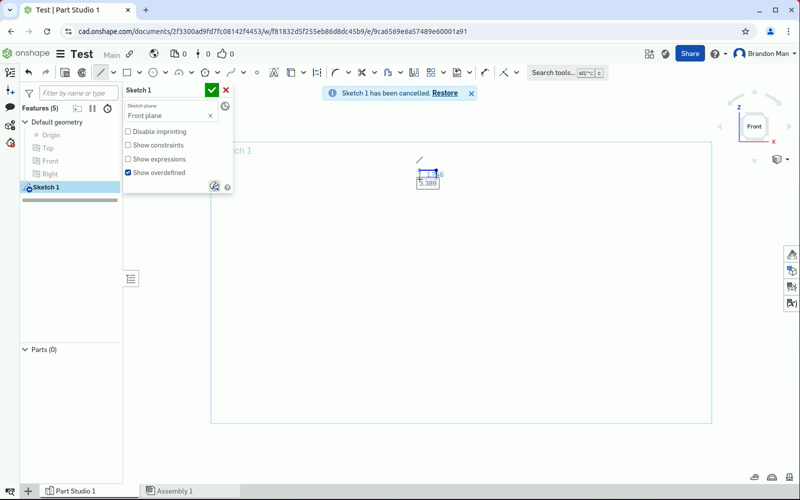
key_up(shift)
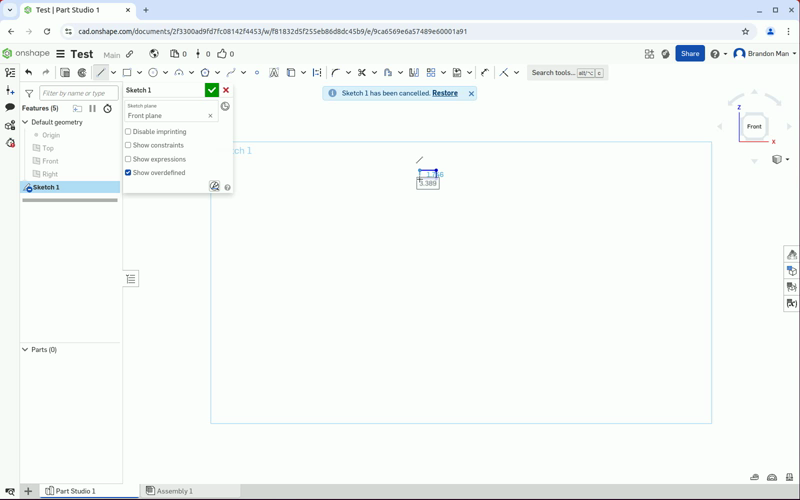
click(419, 178)
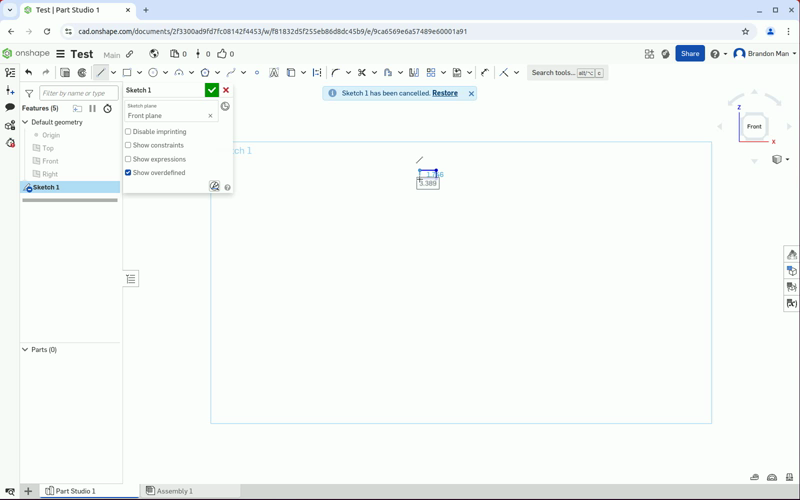
key(esc)
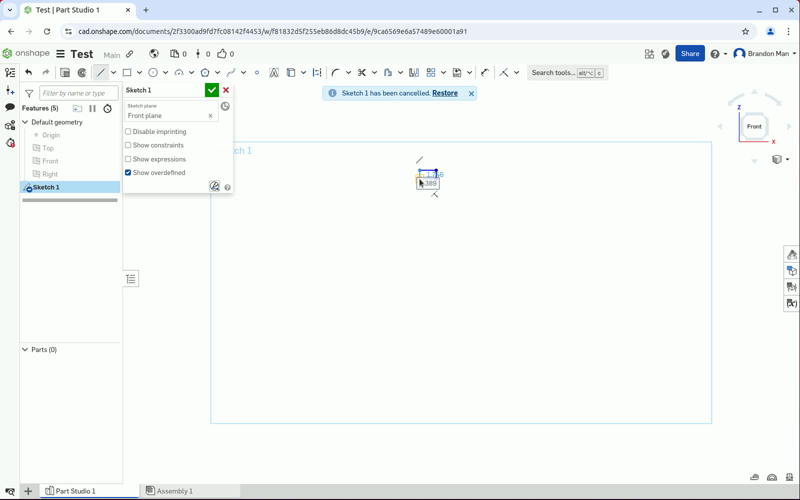
mouse_move(425, 171)
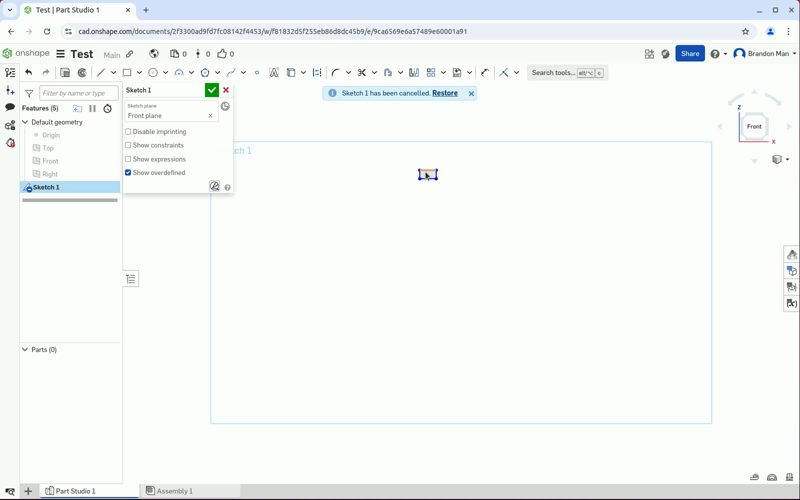
scroll(6)
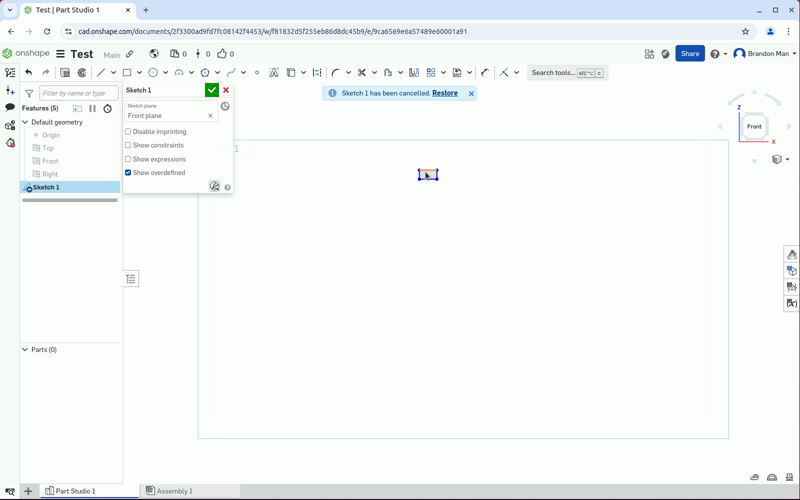
scroll(6)
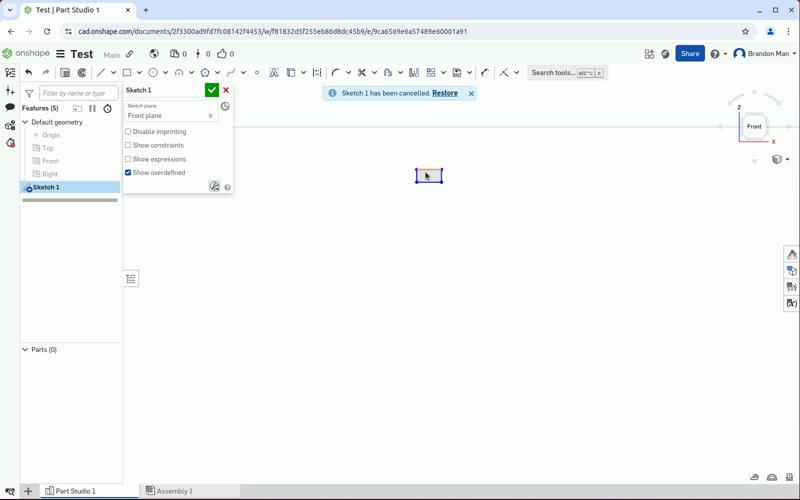
scroll(6)
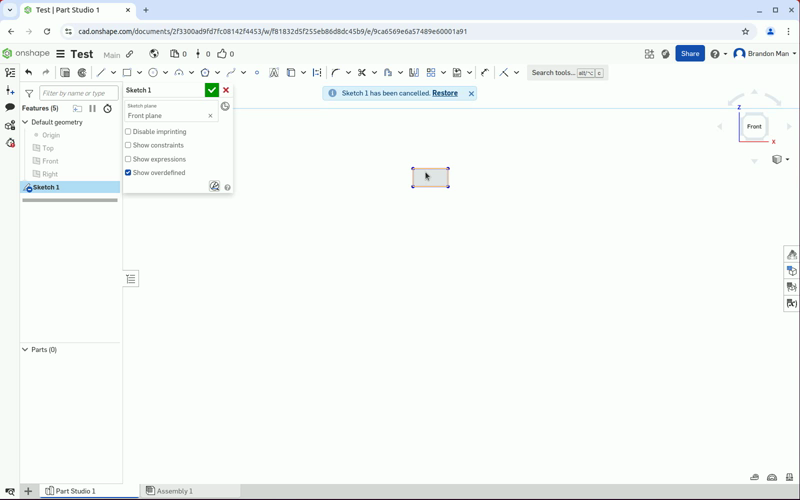
scroll(6)
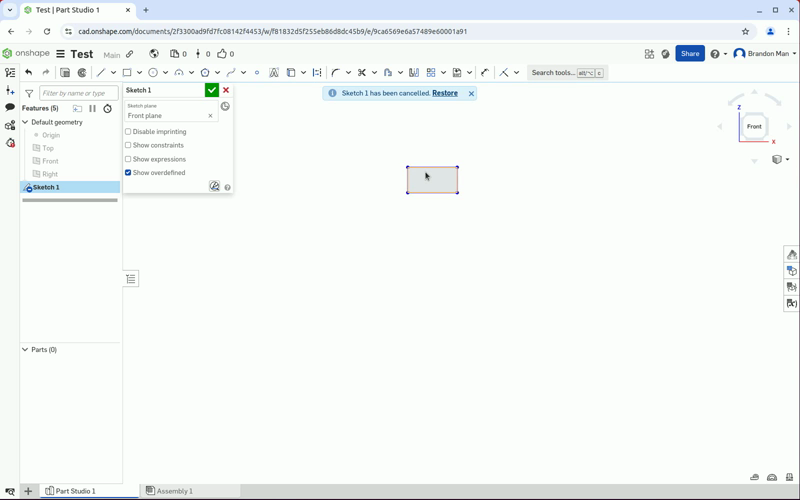
scroll(6)
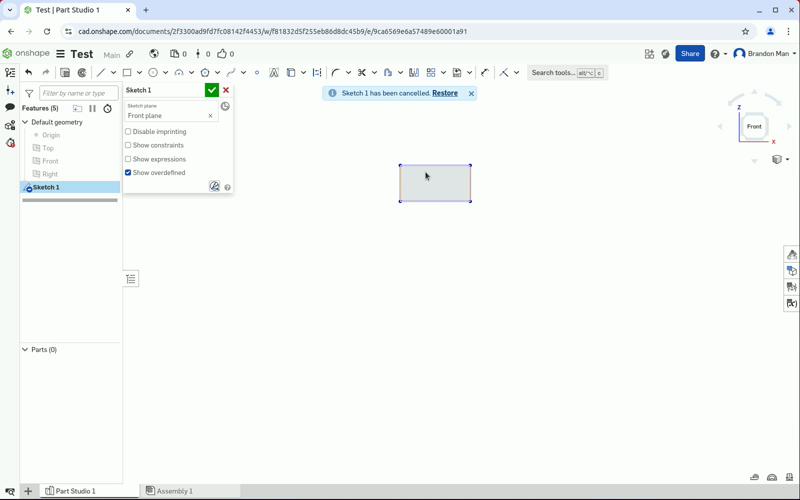
scroll(6)
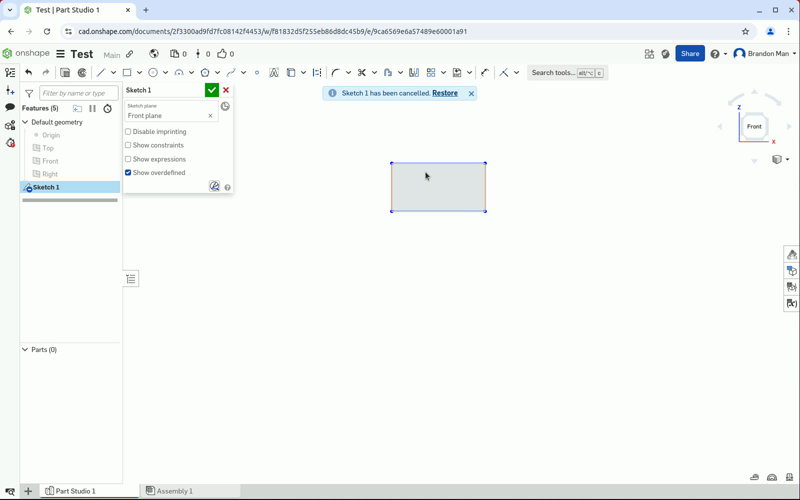
scroll(6)
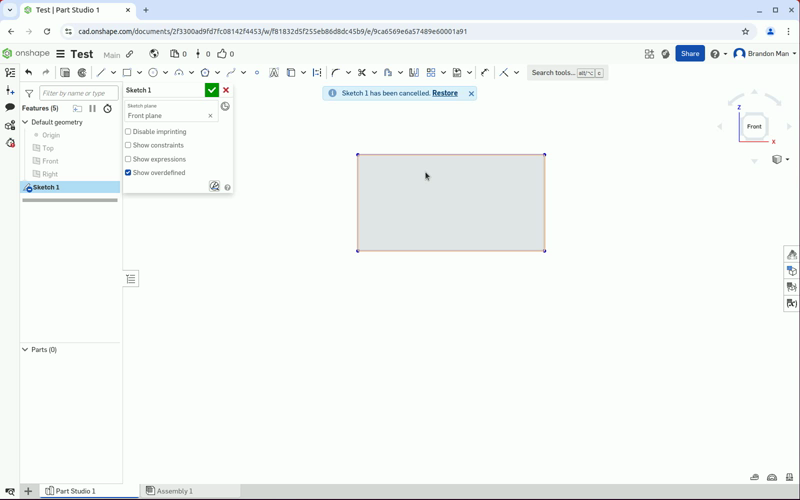
click(425, 171)
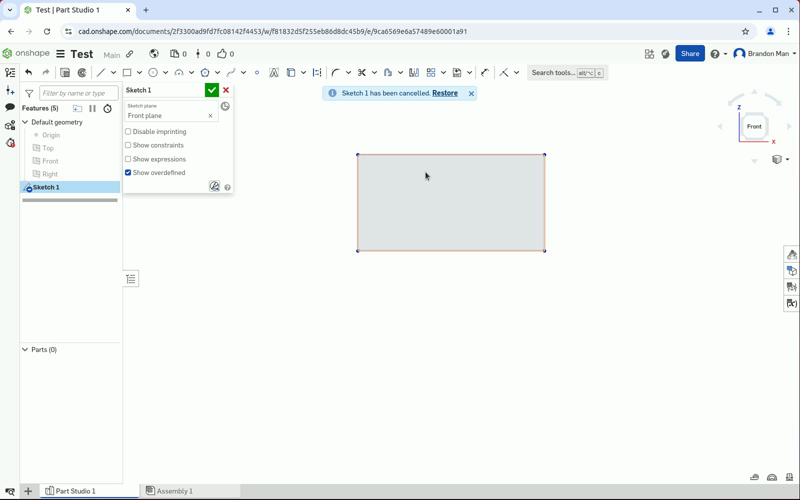
scroll(-6)
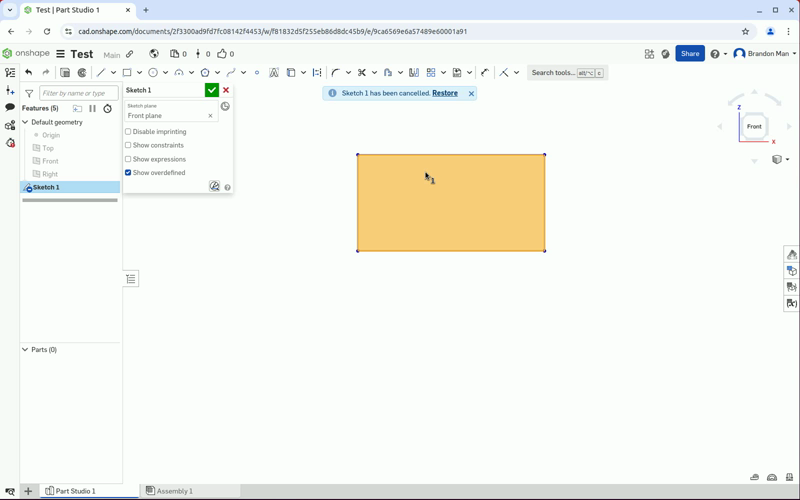
scroll(-6)
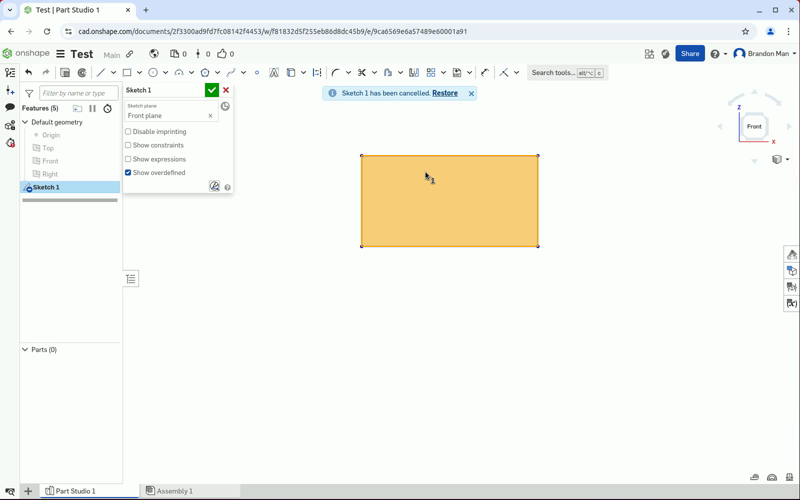
scroll(-6)
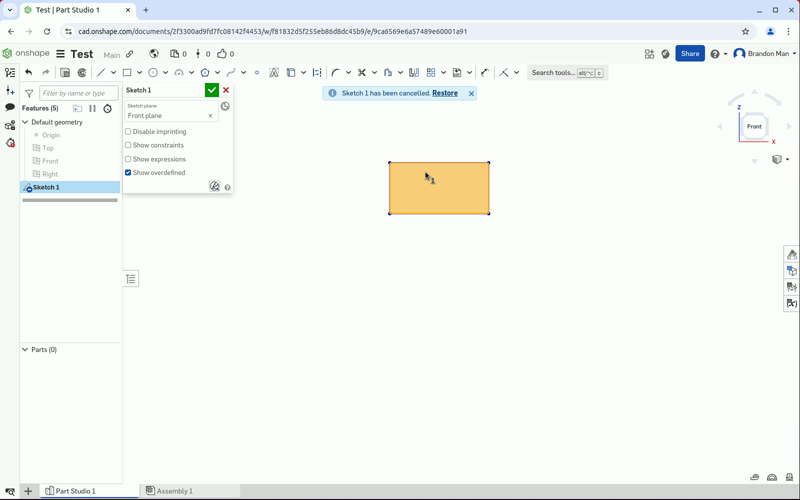
scroll(-6)
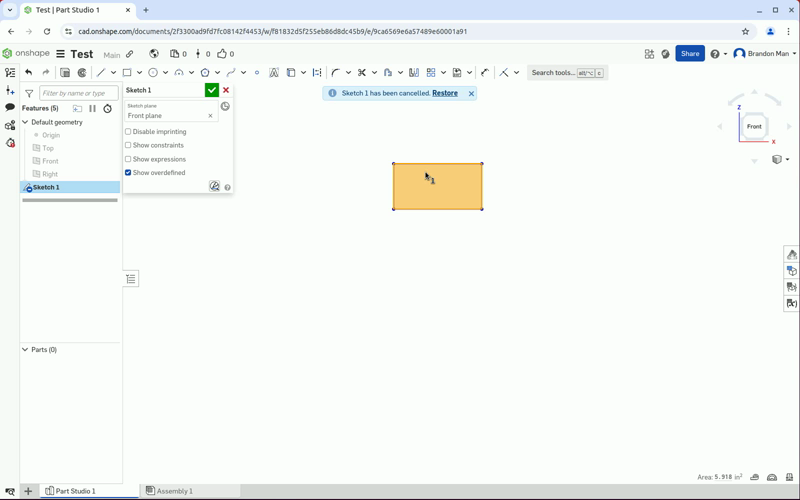
scroll(-6)
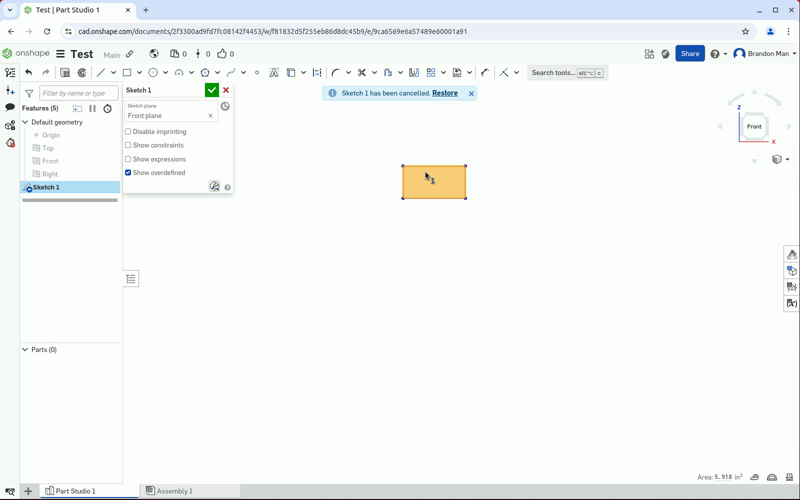
scroll(-6)
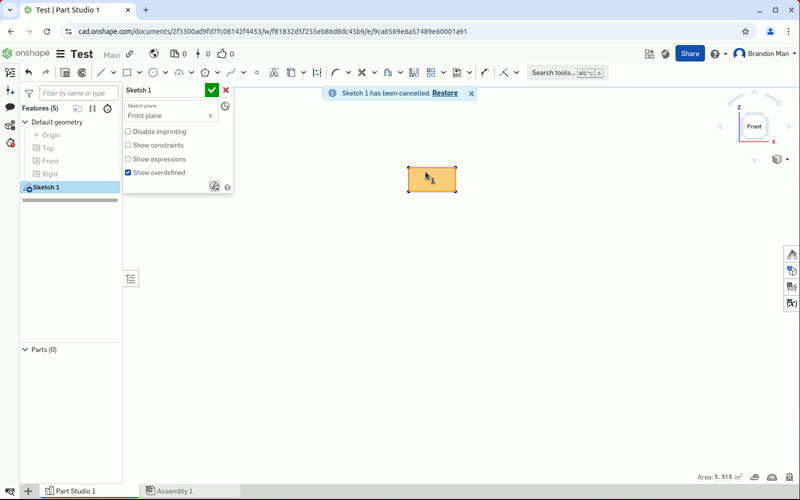
scroll(-6)
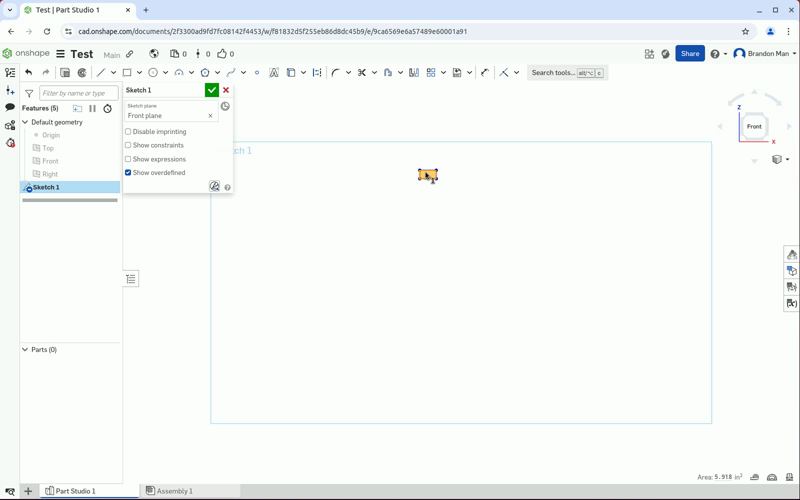
mouse_move(73, 352)
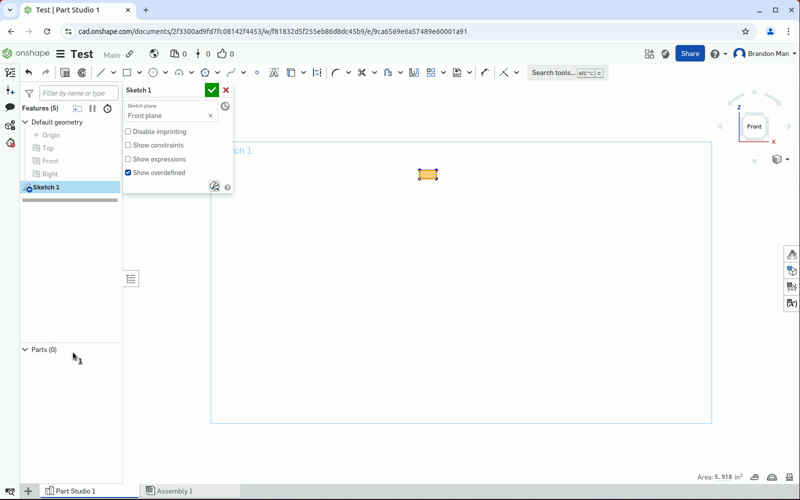
key(shift+y)
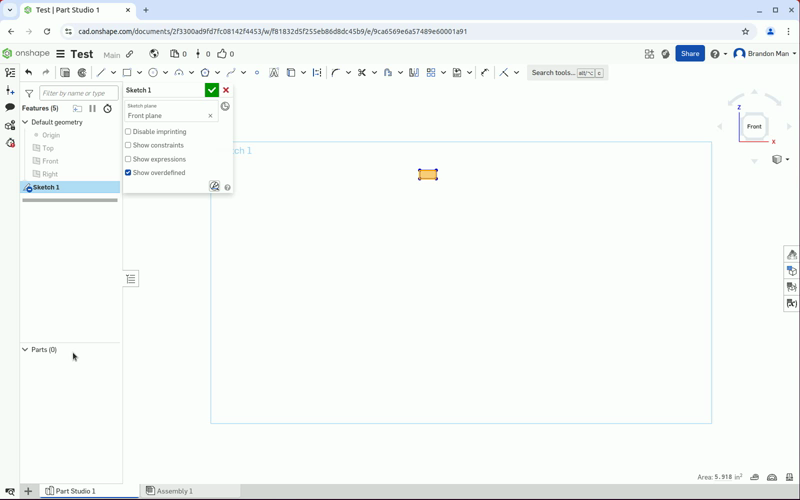
key(shift+e)
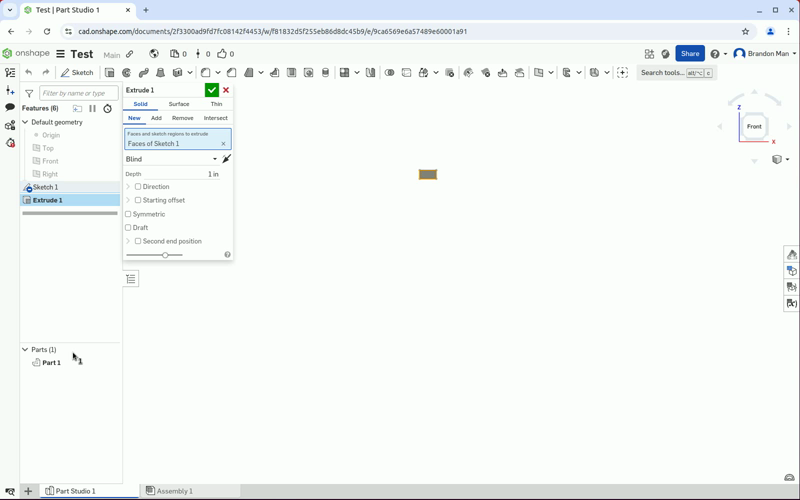
mouse_move(143, 106)
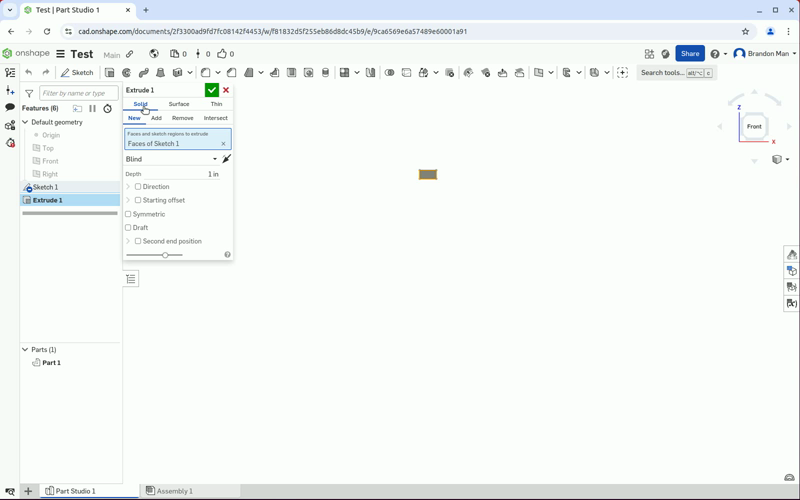
click(143, 106)
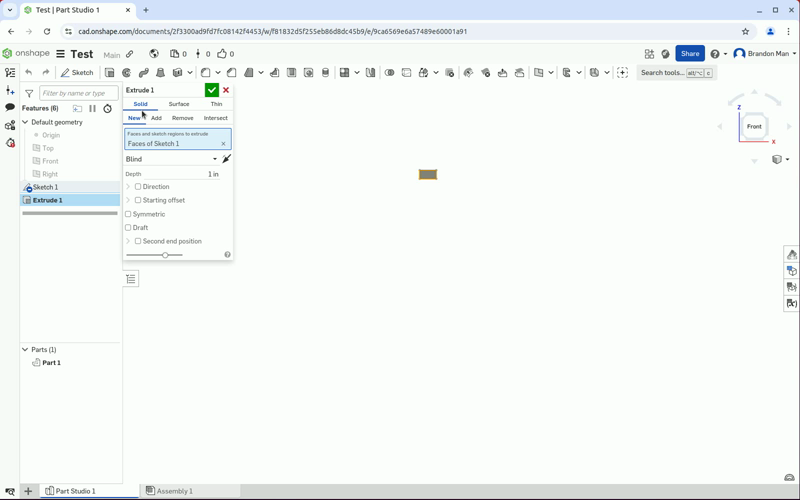
mouse_move(137, 120)
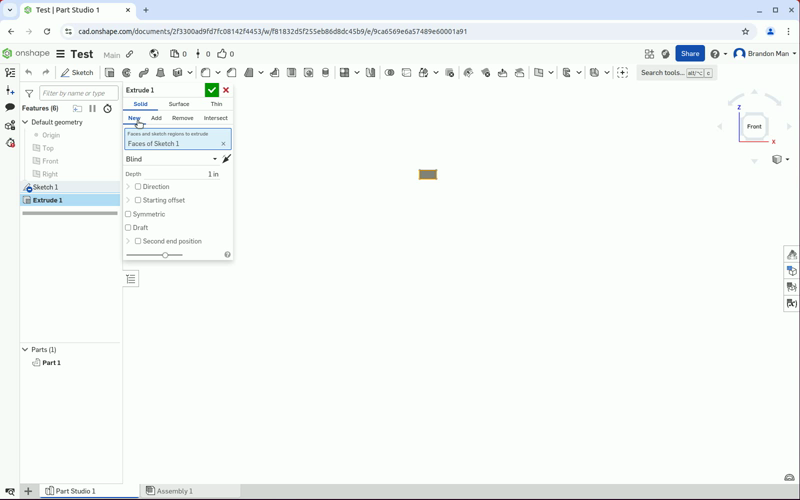
click(137, 120)
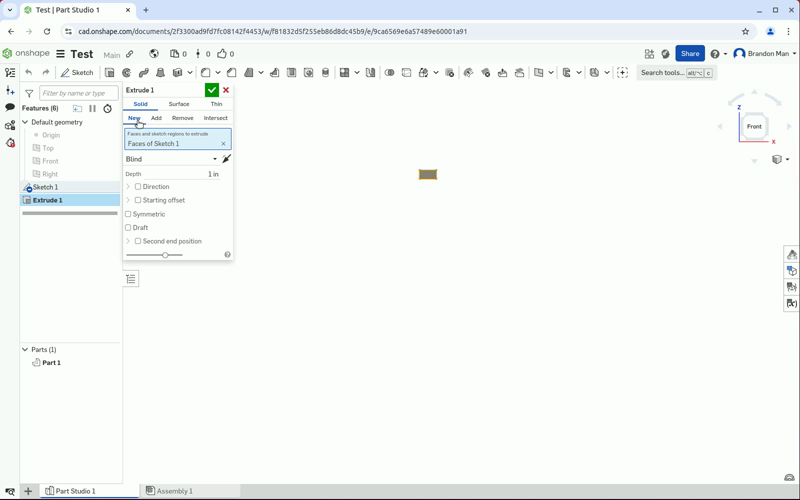
key(tab, 4)
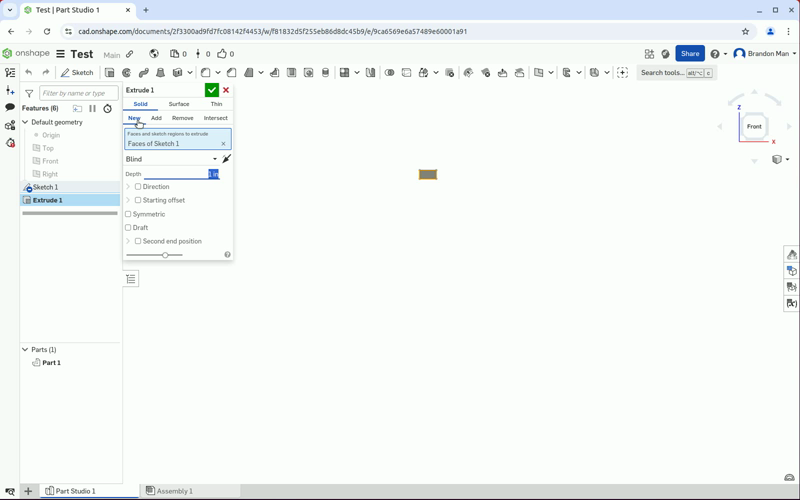
text(2.648)
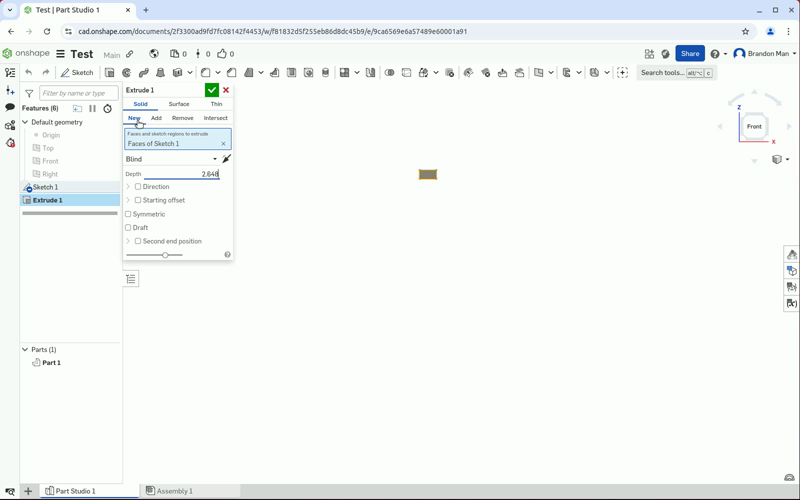
key(enter)
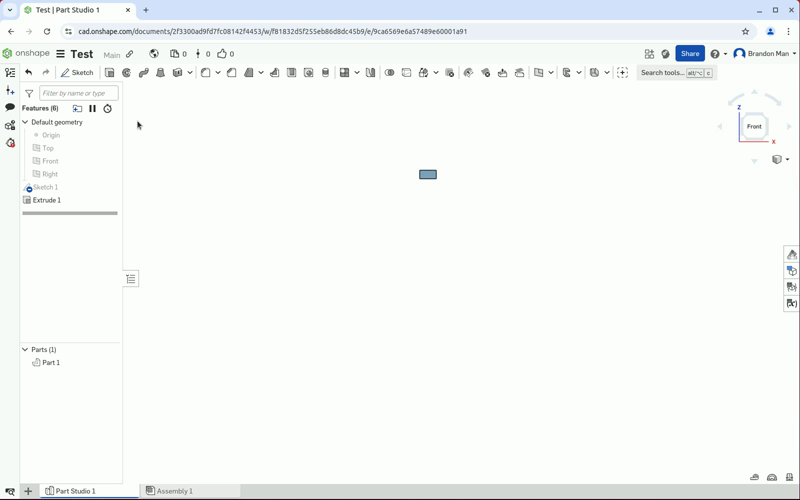
key(shift+h)
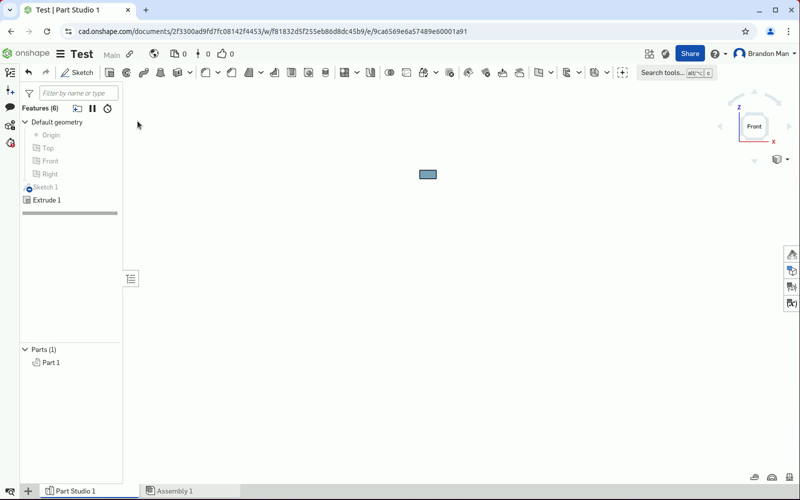
key(shift+h)
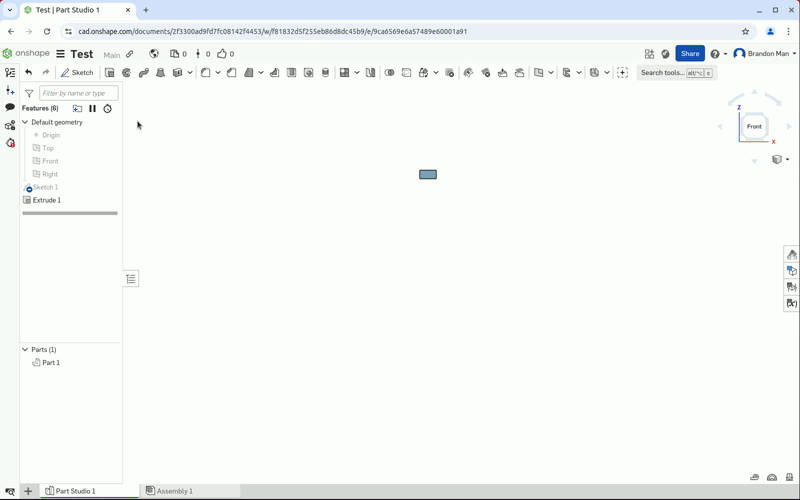
mouse_move(73, 189)
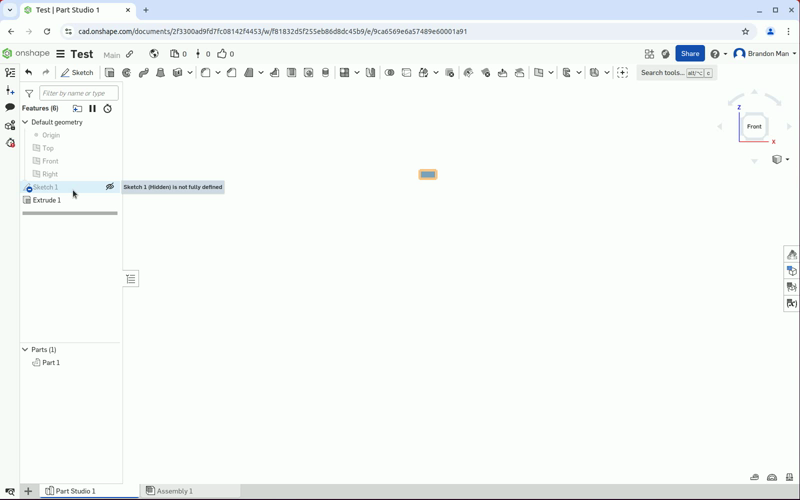
click(73, 189)
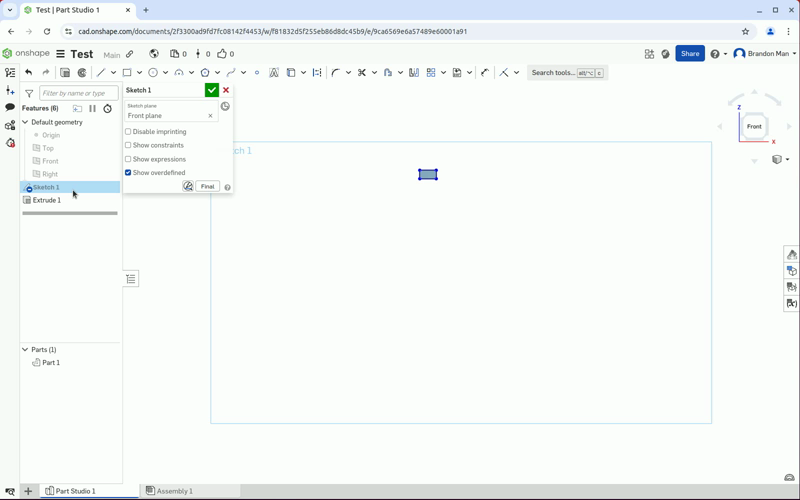
mouse_move(229, 92)
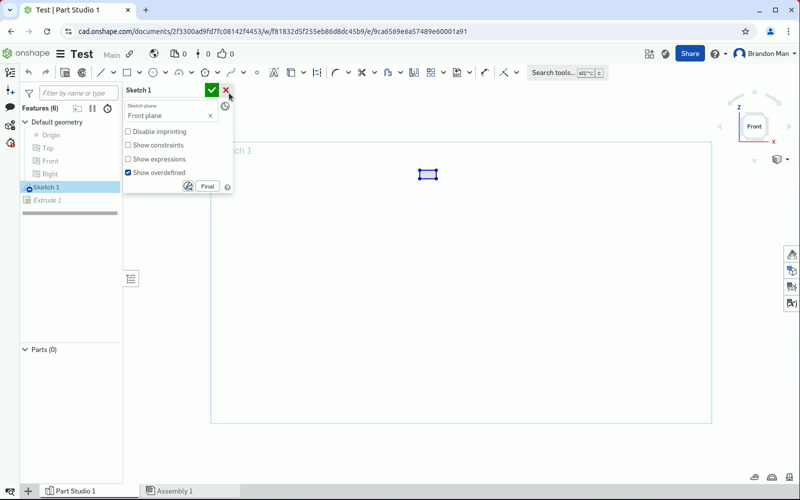
click(229, 92)
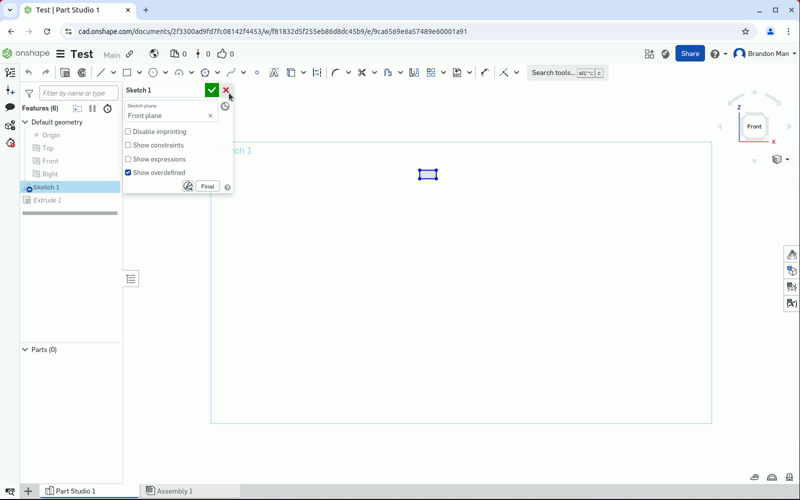
key(shift+s)
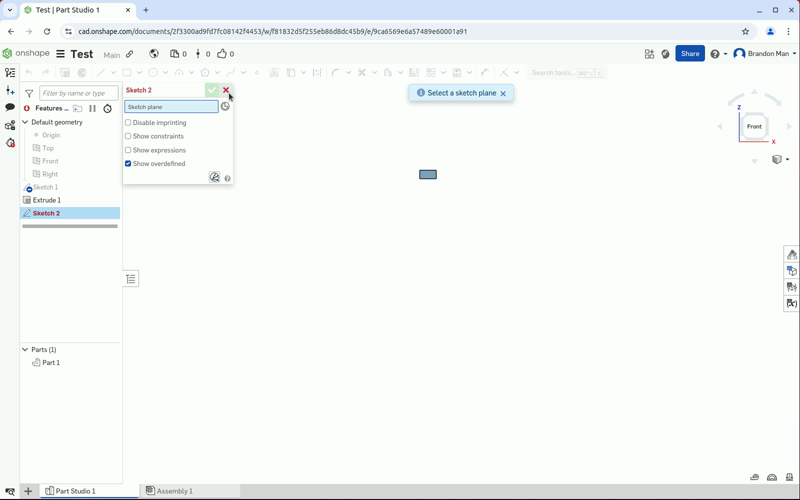
mouse_move(73, 163)
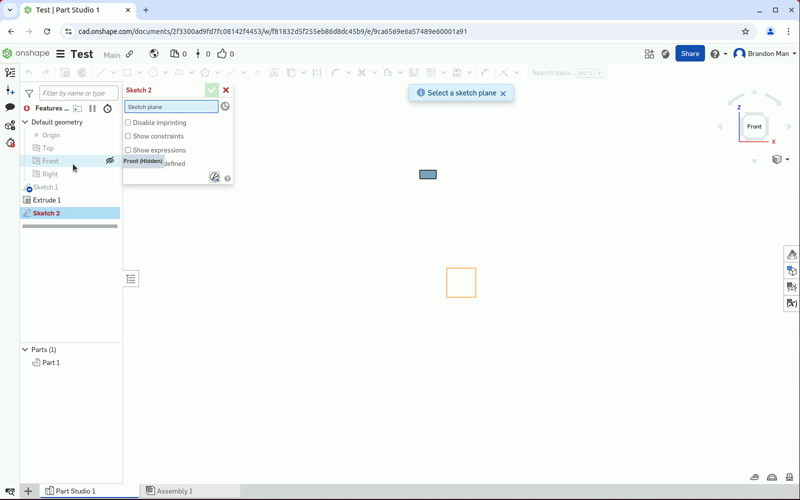
click(73, 163)
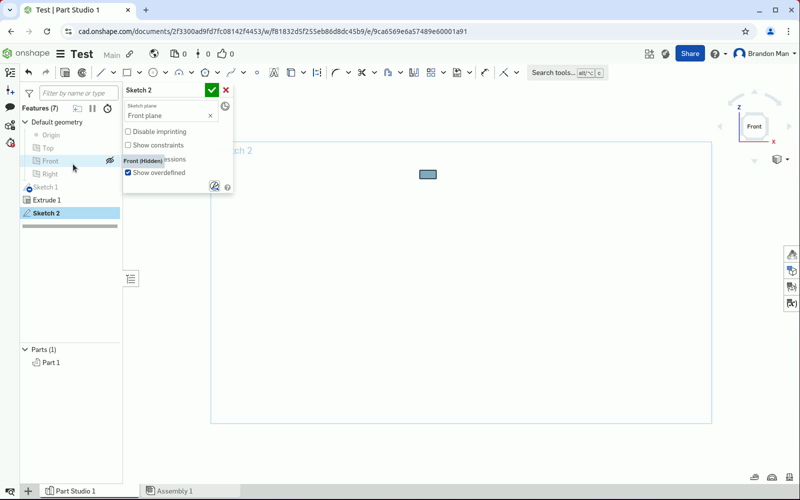
mouse_move(73, 352)
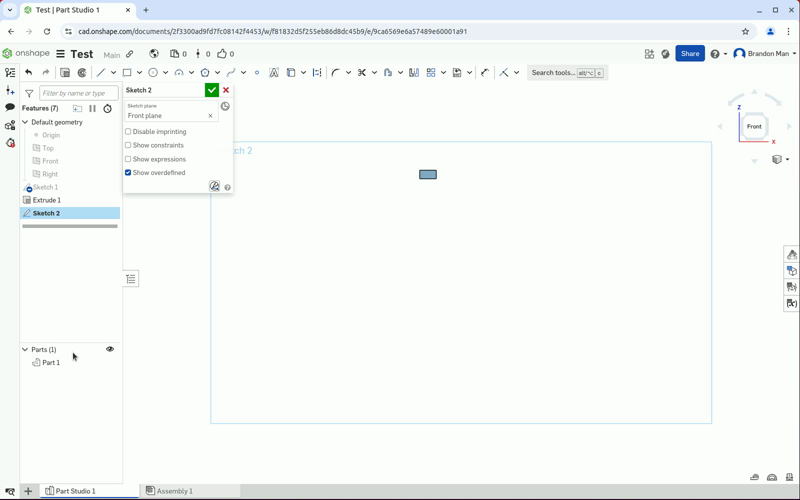
key(y)
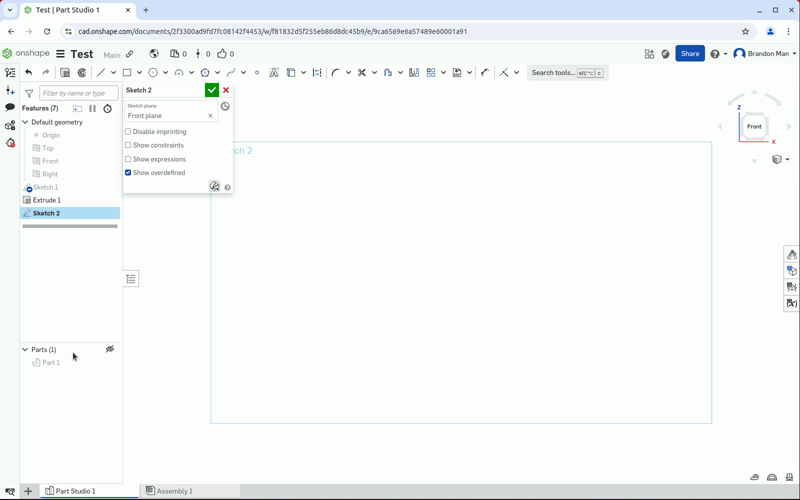
key(l)
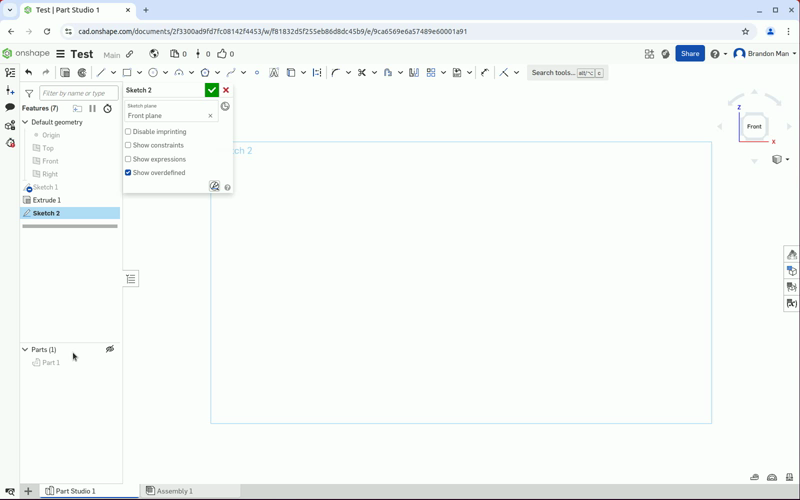
key_down(shift)
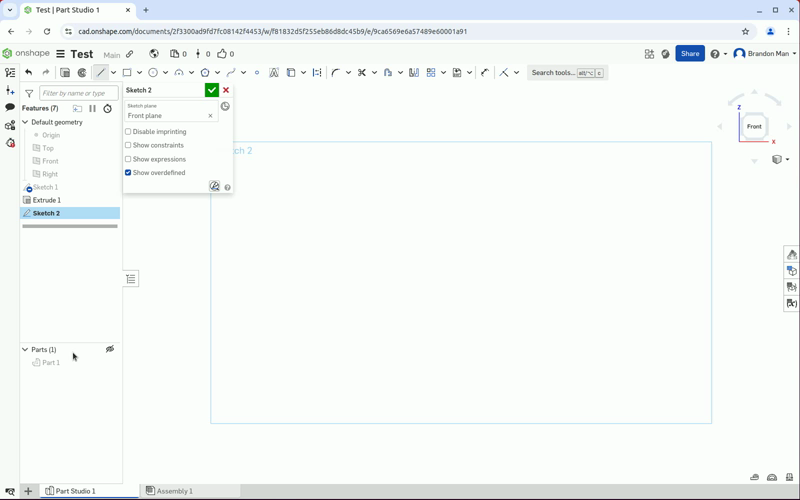
mouse_move(533, 211)
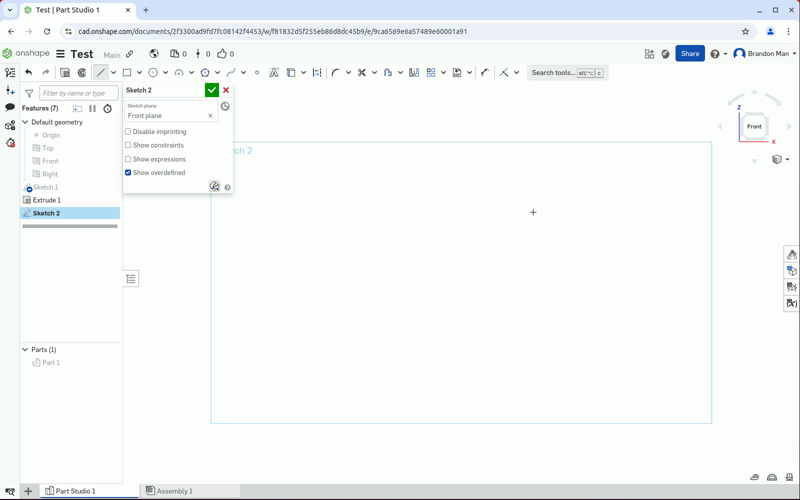
click(533, 211)
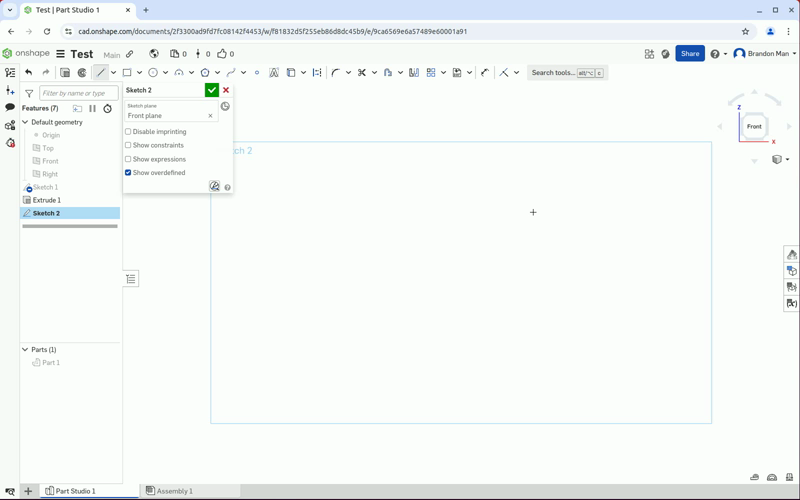
key_up(shift)
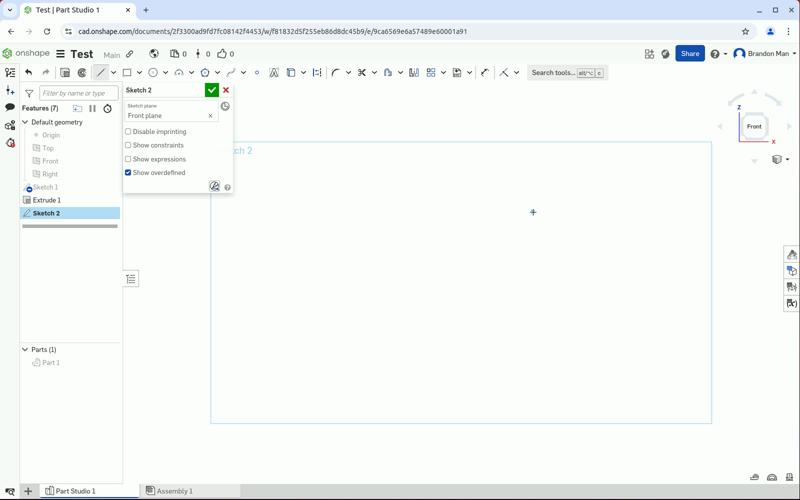
key_down(shift)
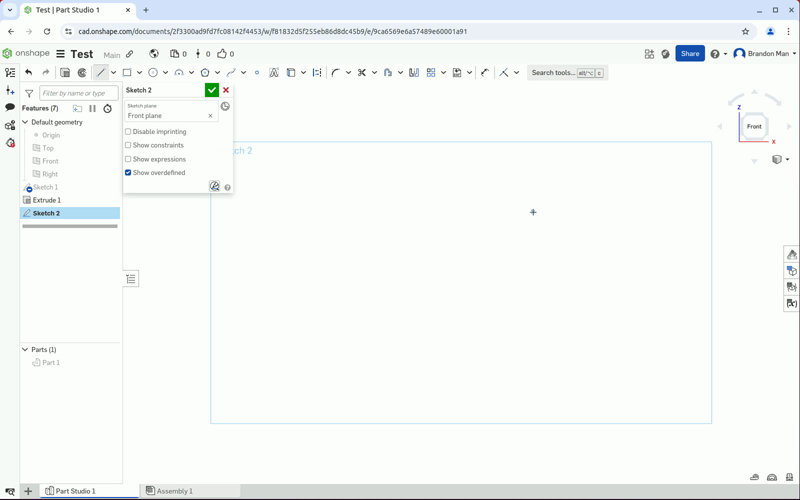
mouse_move(563, 211)
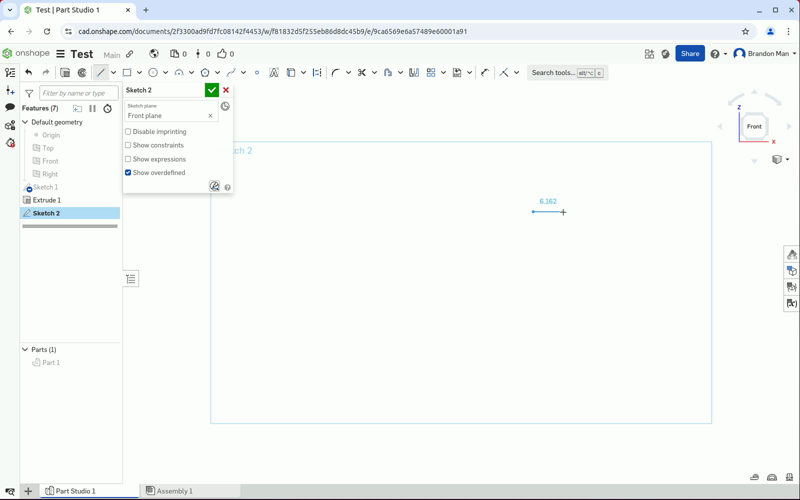
mouse_move(549, 211)
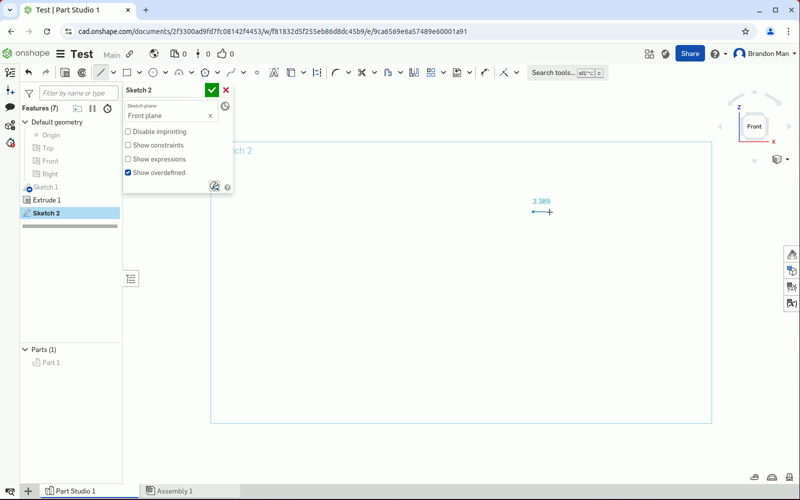
click(549, 211)
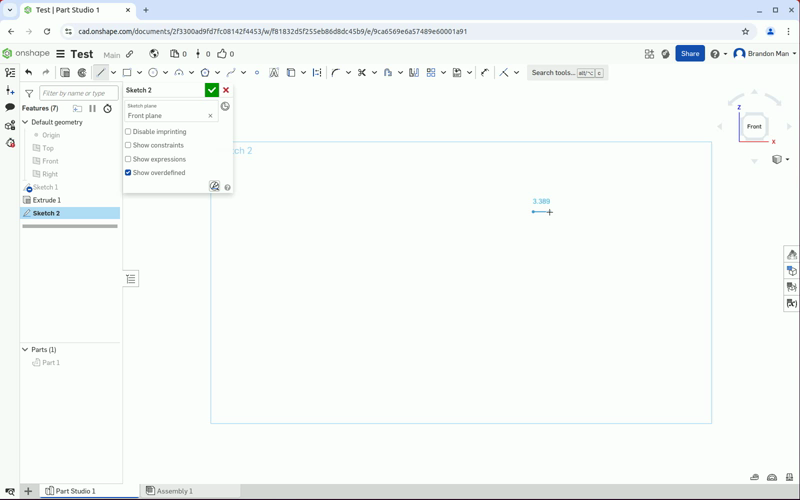
key_up(shift)
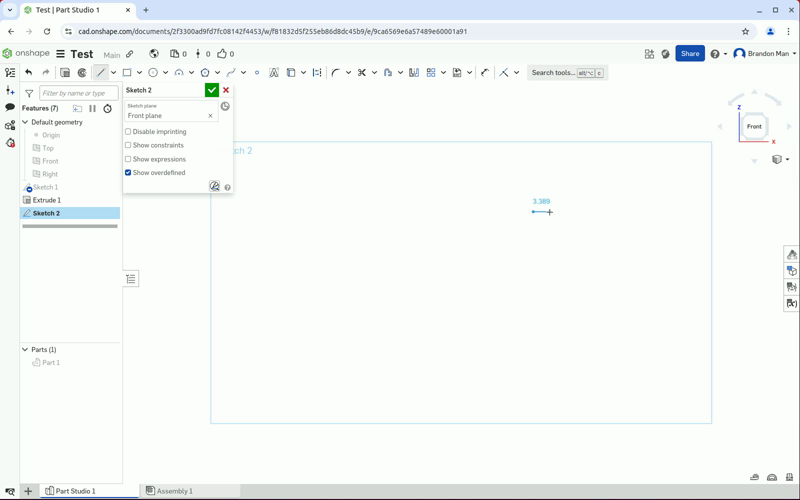
key_down(shift)
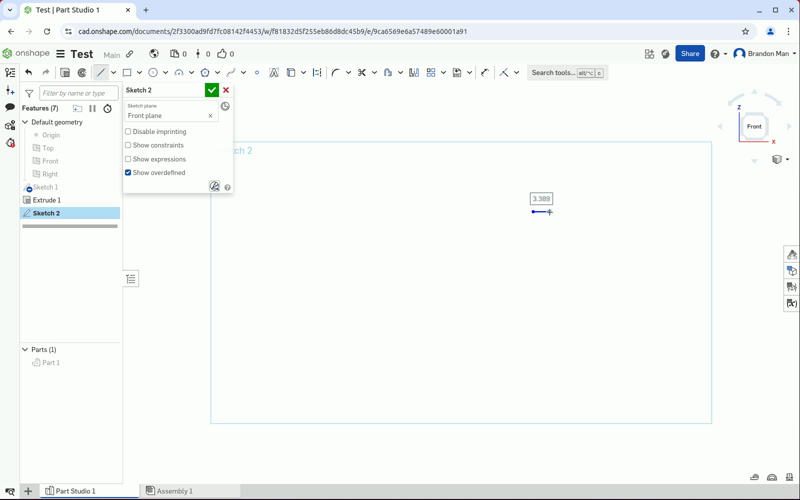
mouse_move(579, 211)
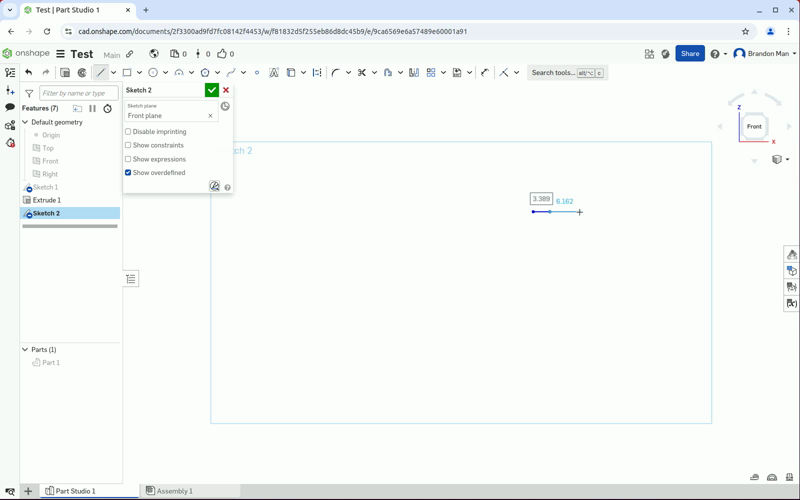
mouse_move(549, 203)
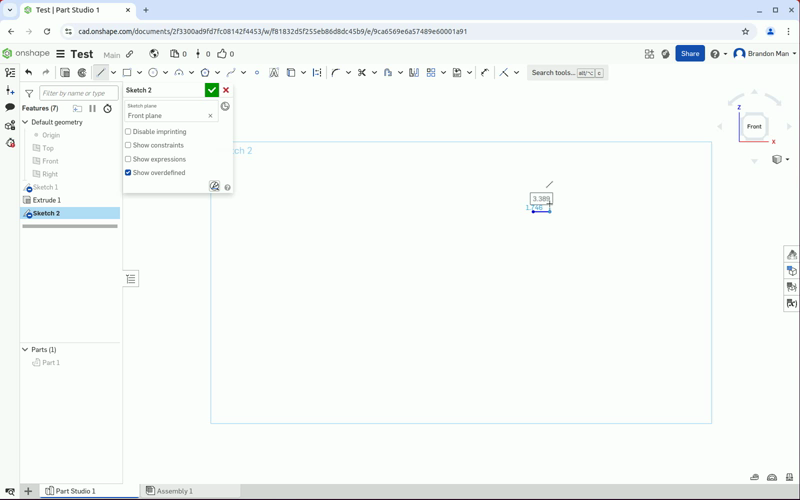
click(549, 203)
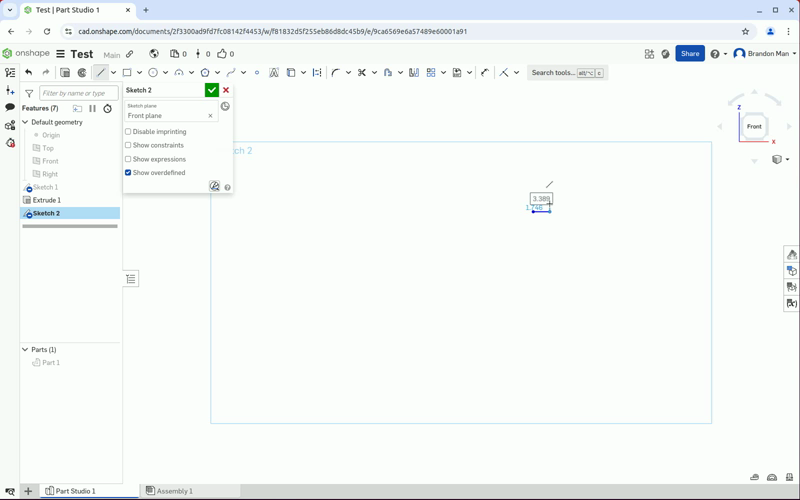
key_up(shift)
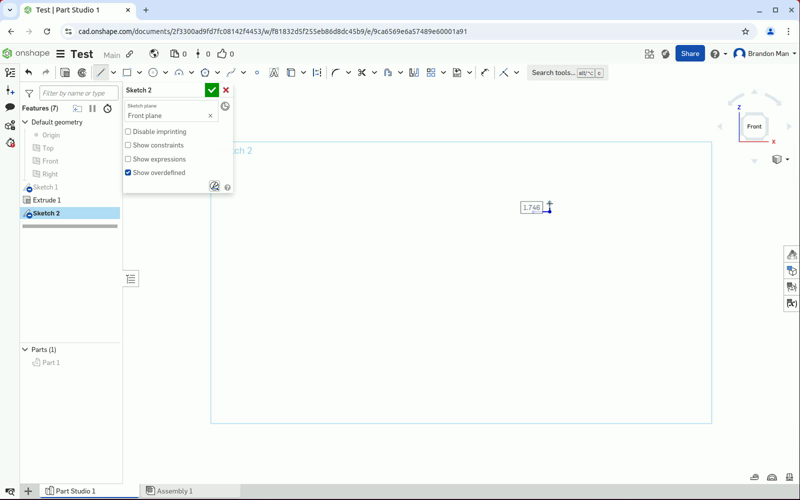
key_down(shift)
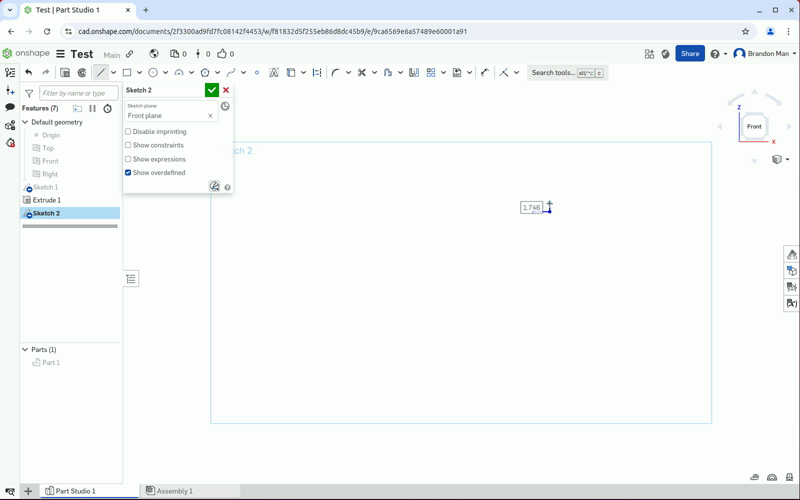
mouse_move(579, 203)
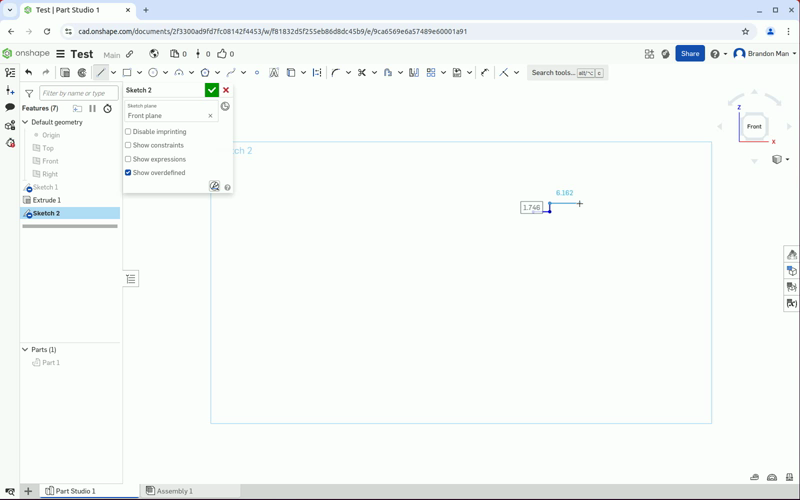
mouse_move(533, 203)
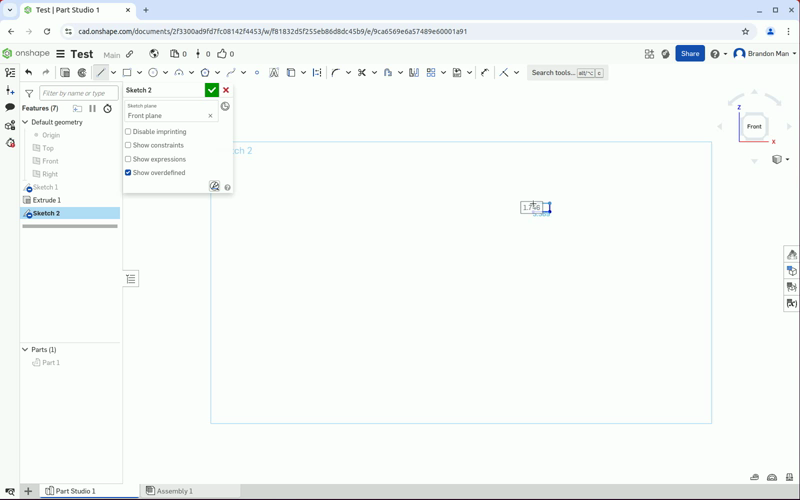
click(533, 203)
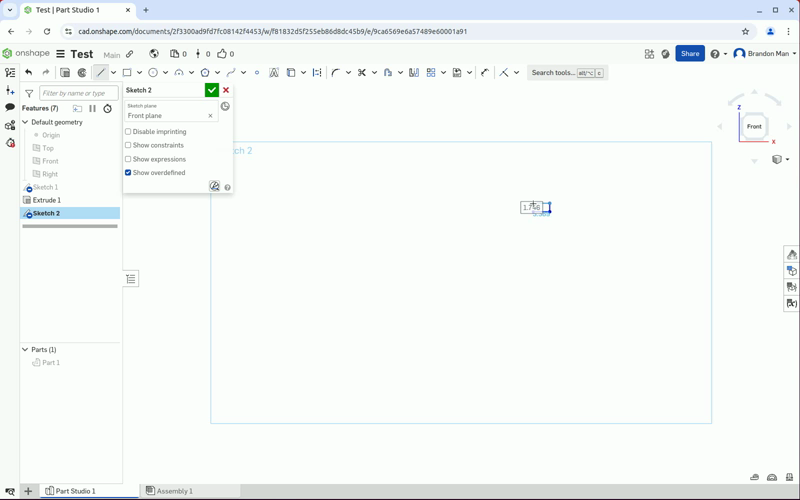
key_up(shift)
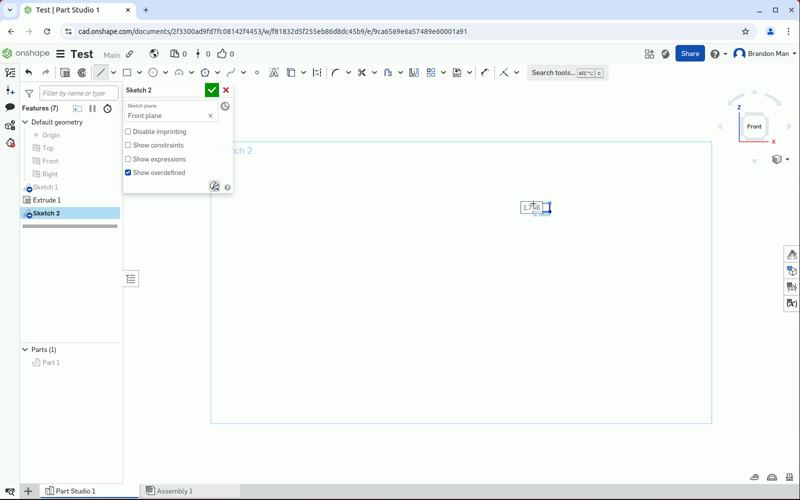
mouse_move(563, 203)
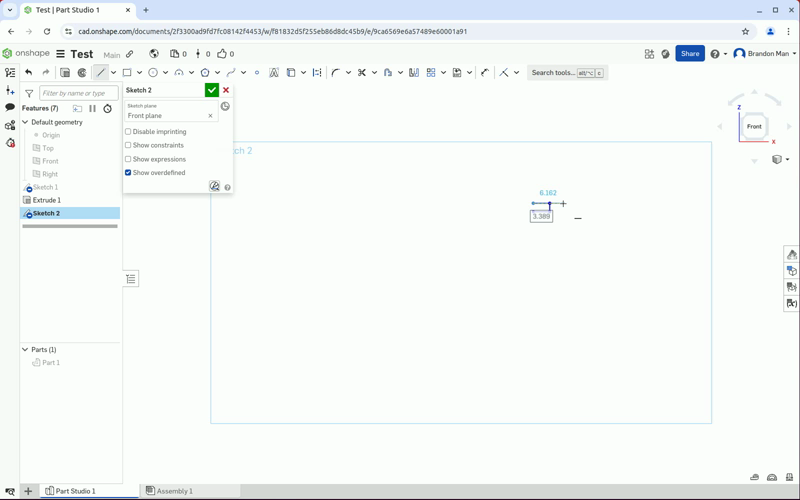
key_down(shift)
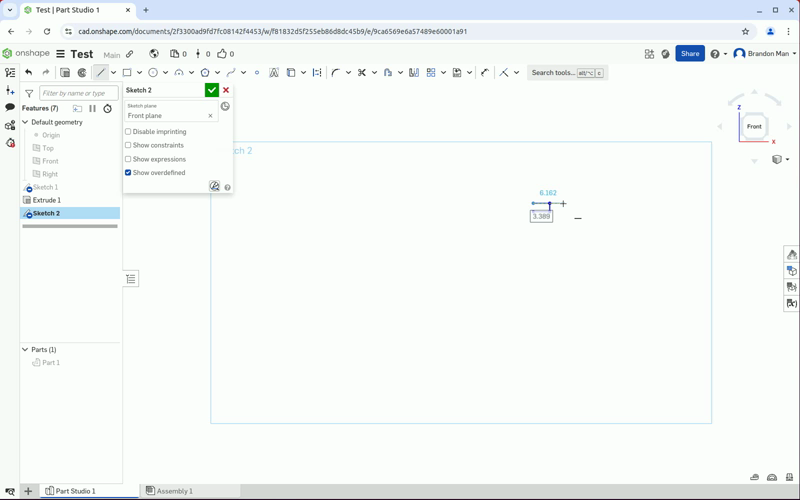
mouse_move(533, 211)
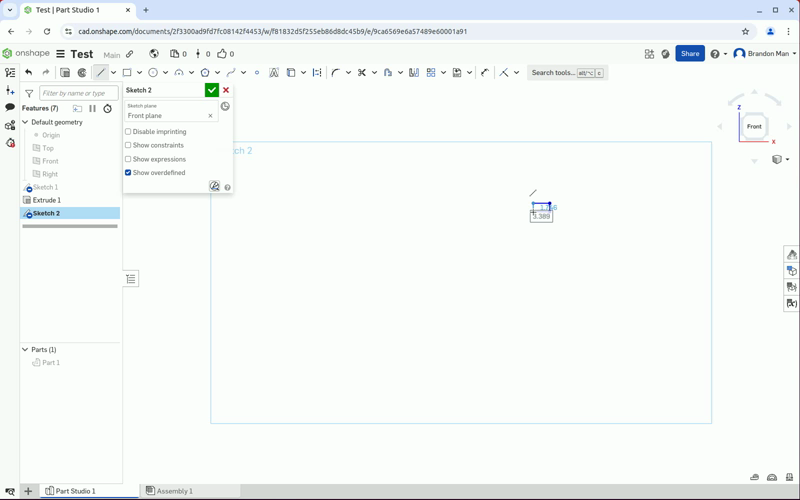
key_up(shift)
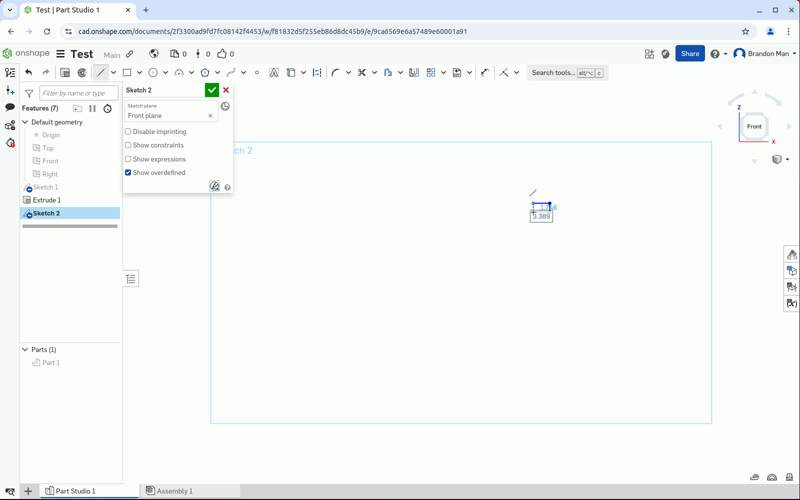
click(533, 211)
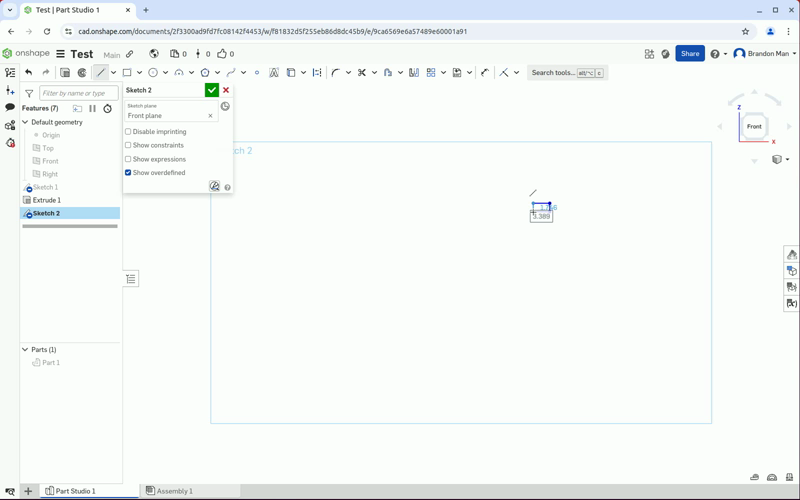
key(esc)
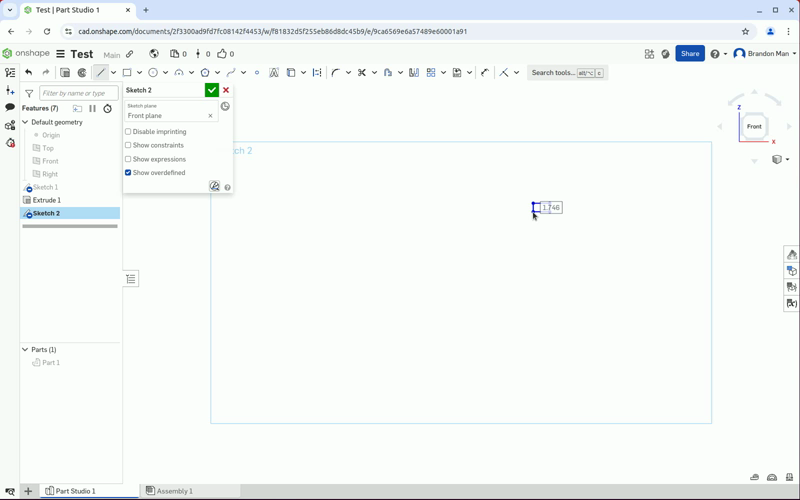
mouse_move(548, 207)
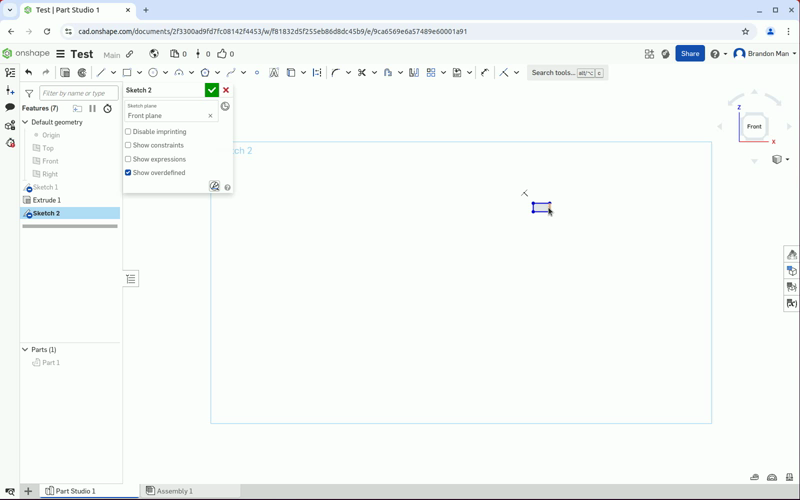
scroll(6)
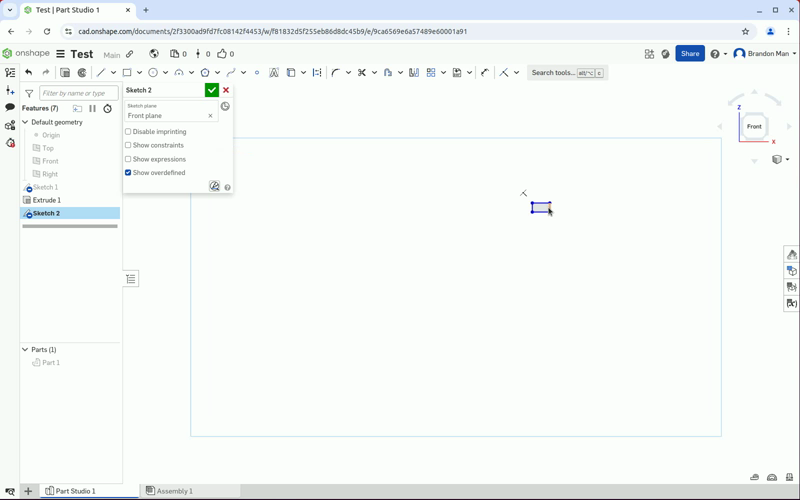
scroll(6)
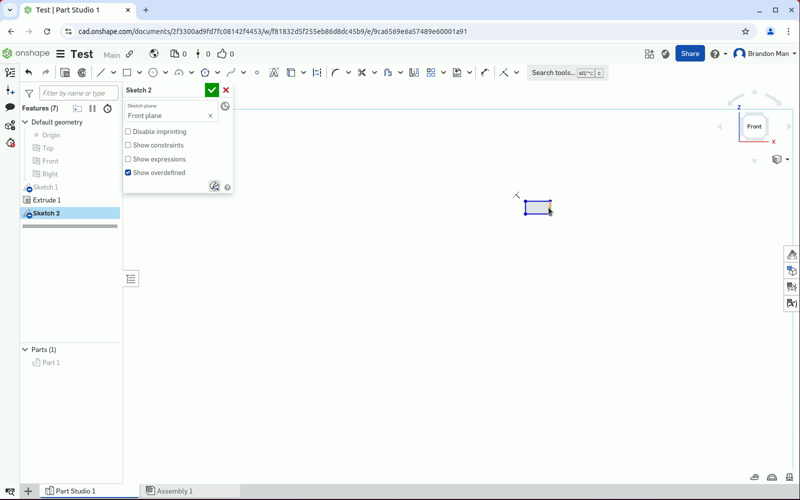
scroll(6)
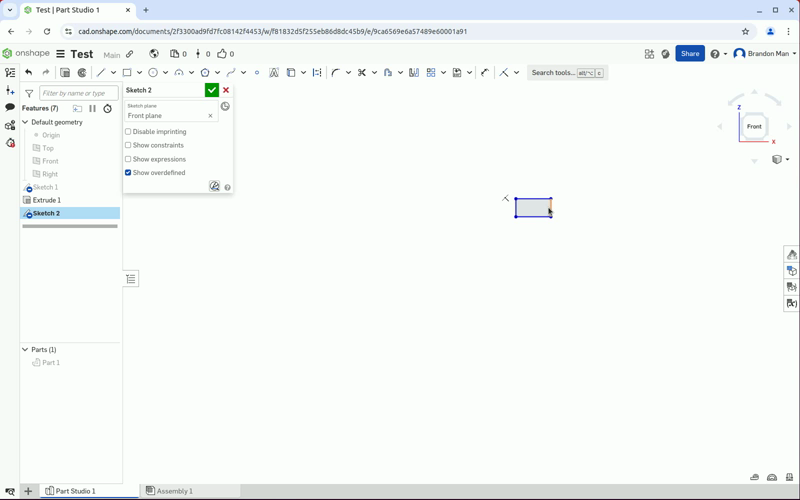
scroll(6)
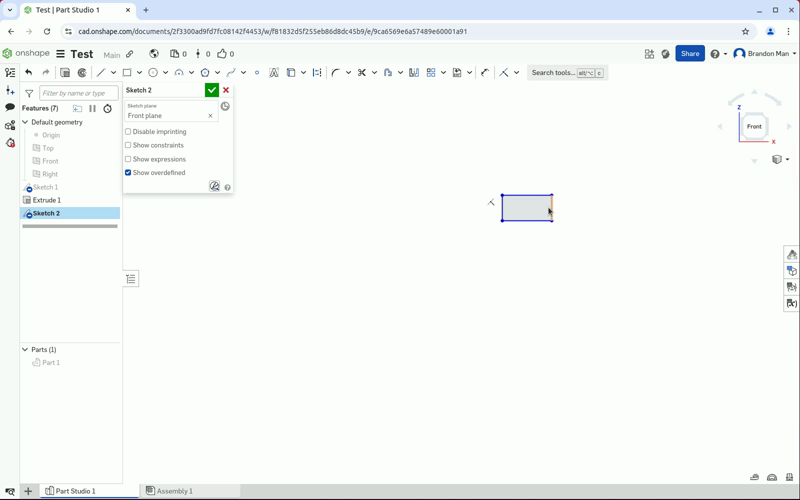
scroll(6)
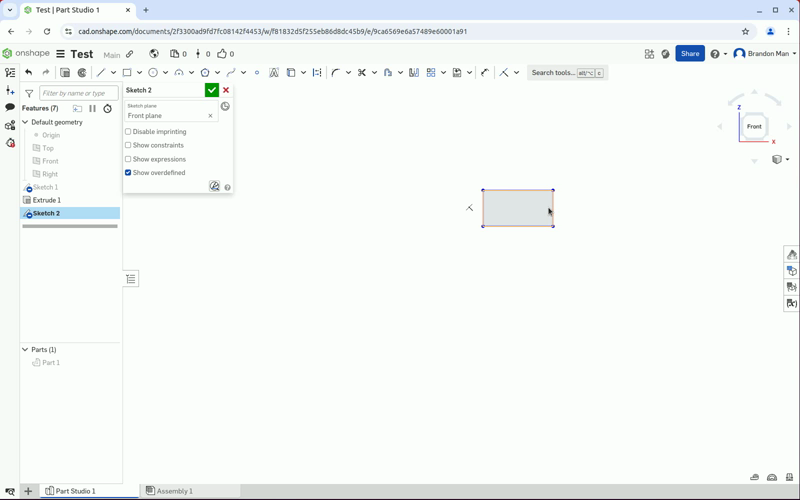
scroll(6)
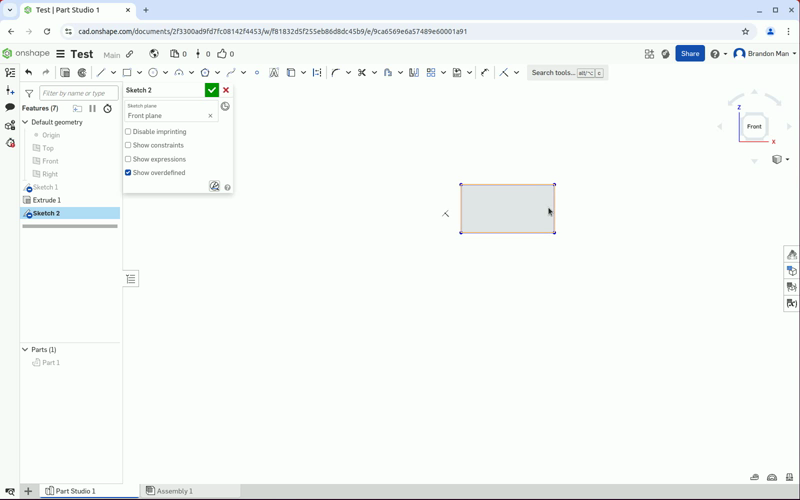
scroll(6)
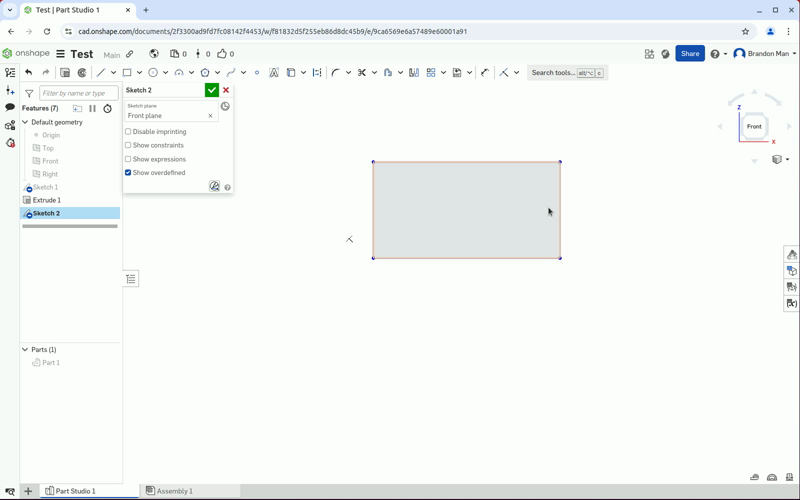
click(548, 207)
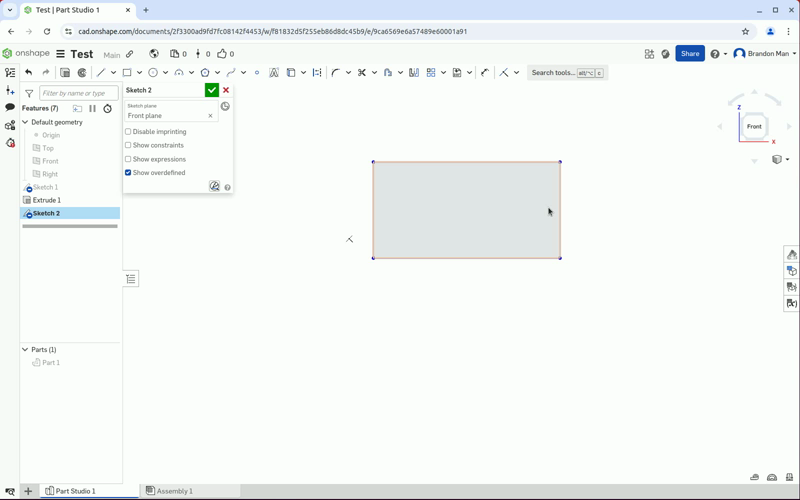
scroll(-6)
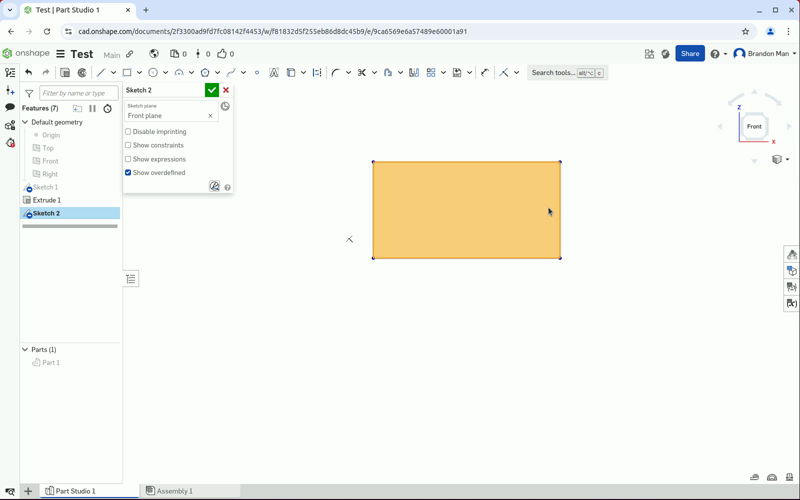
scroll(-6)
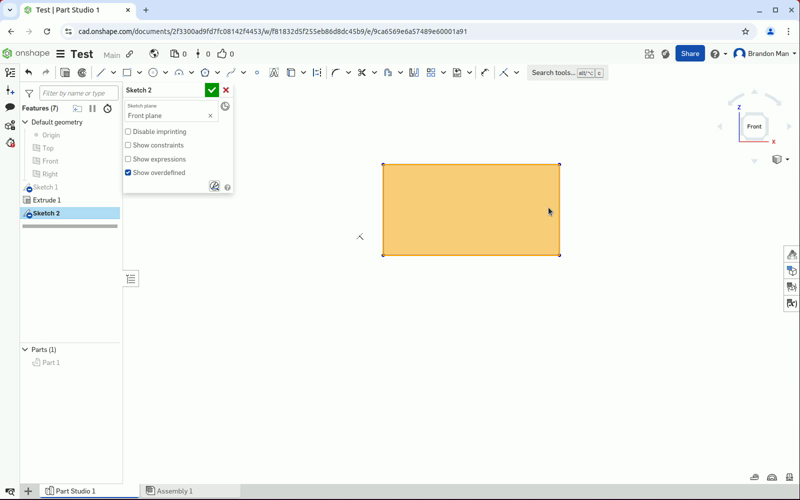
scroll(-6)
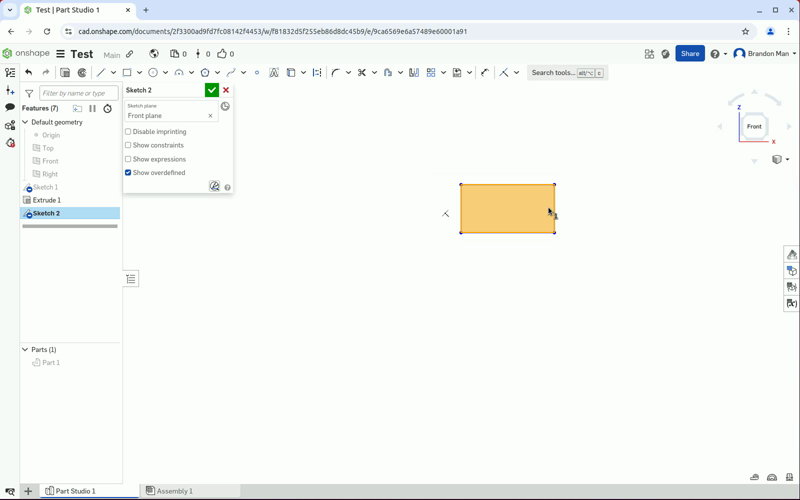
scroll(-6)
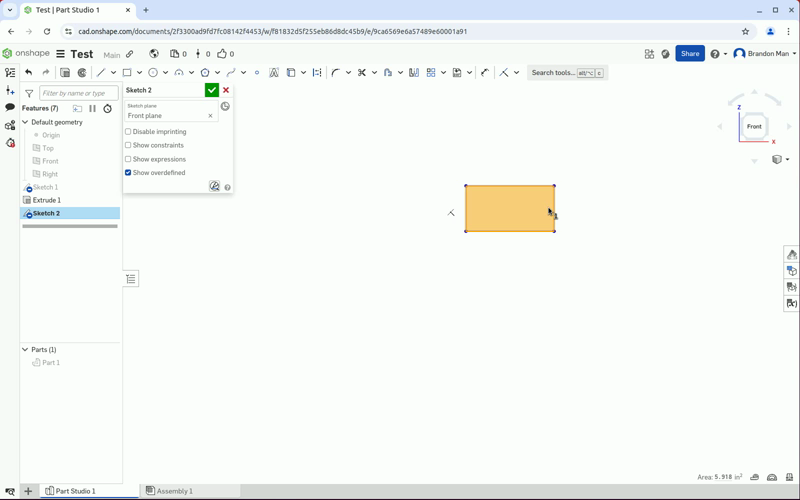
scroll(-6)
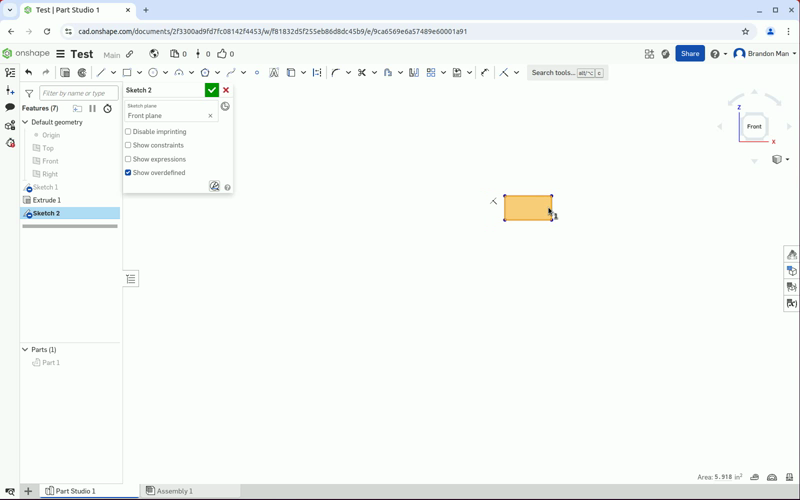
scroll(-6)
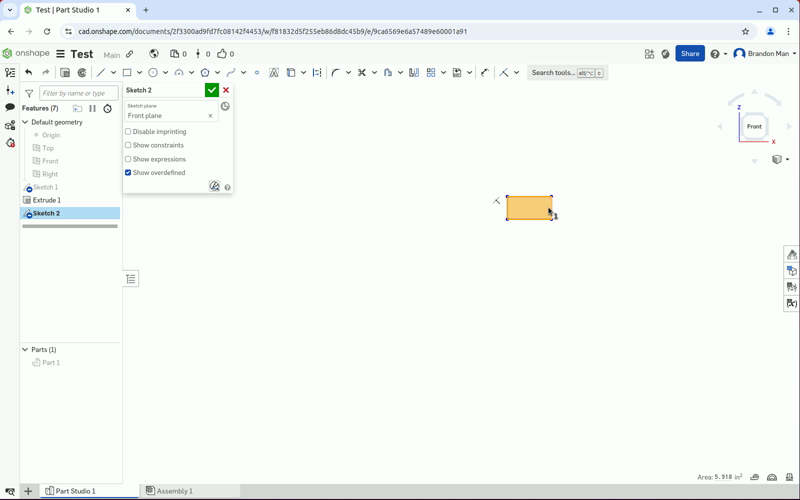
scroll(-6)
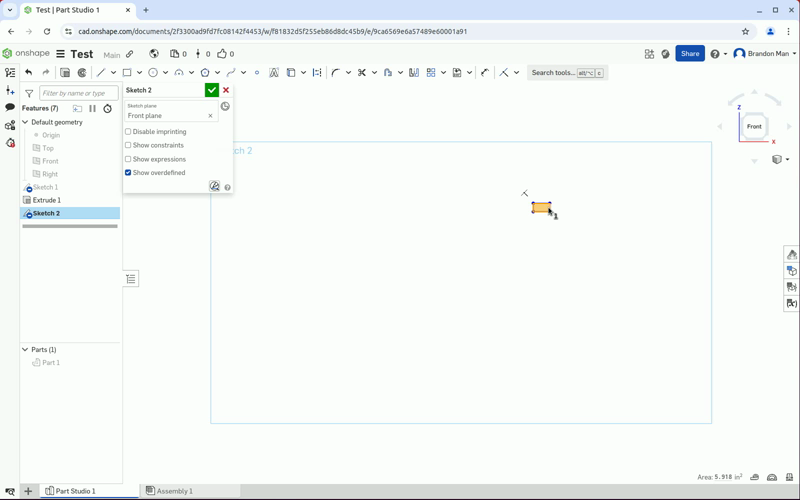
mouse_move(73, 352)
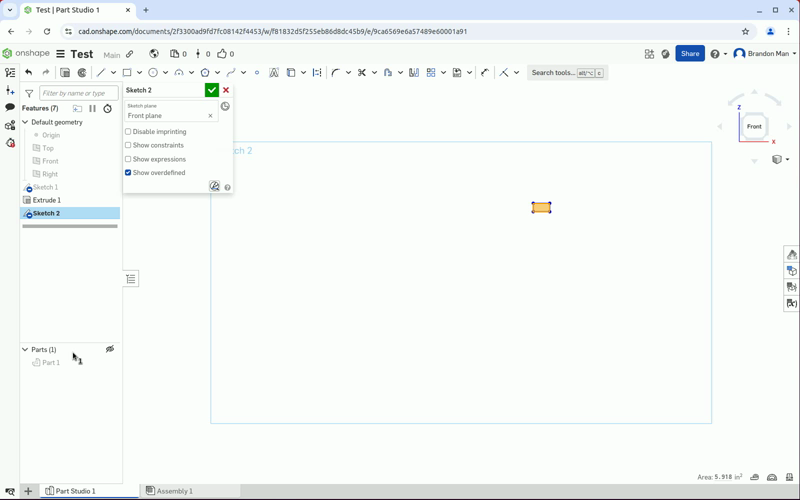
key(shift+y)
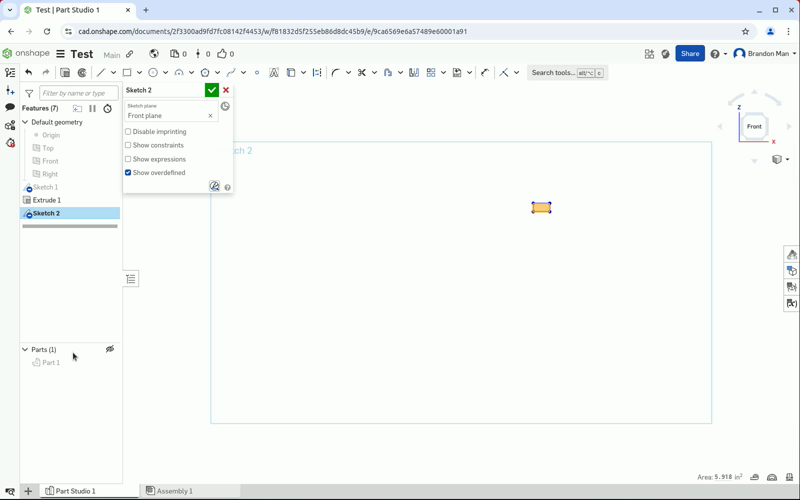
key(shift+e)
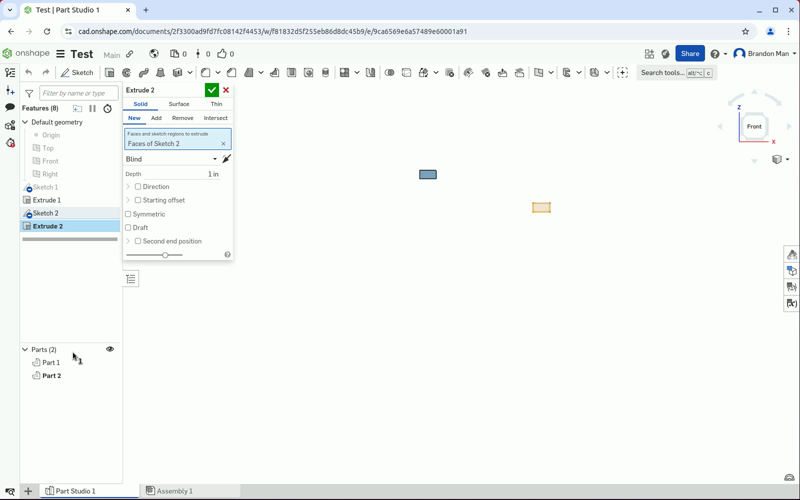
mouse_move(143, 106)
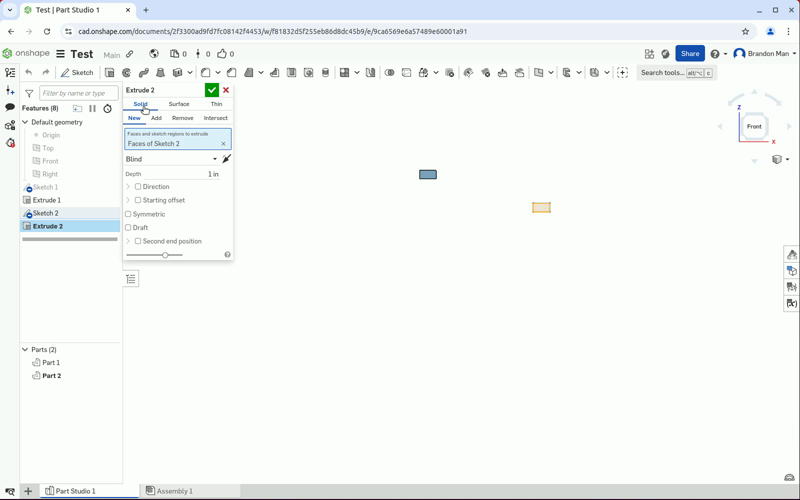
click(143, 106)
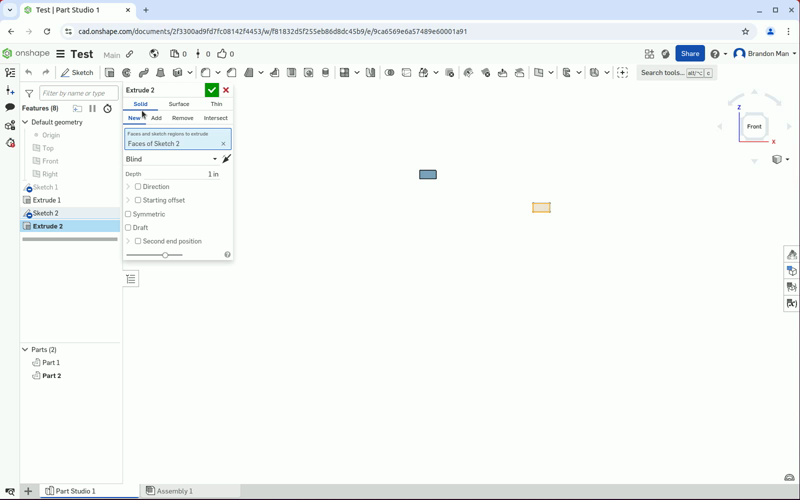
mouse_move(137, 120)
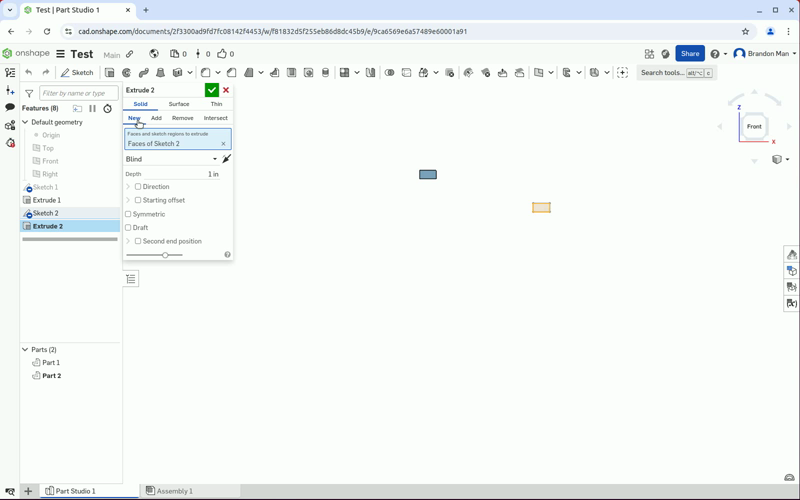
click(137, 120)
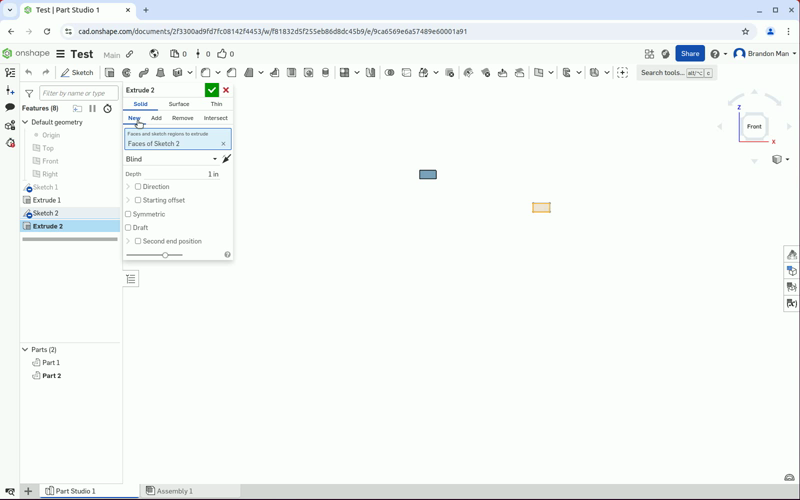
key(tab, 4)
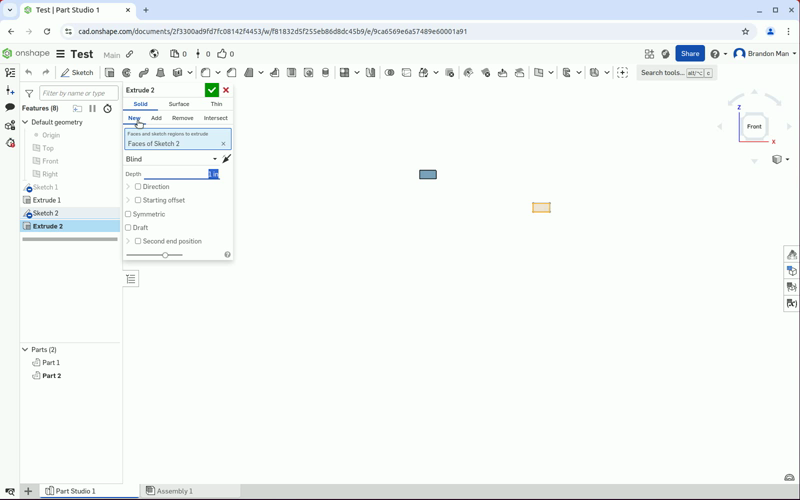
text(2.648)
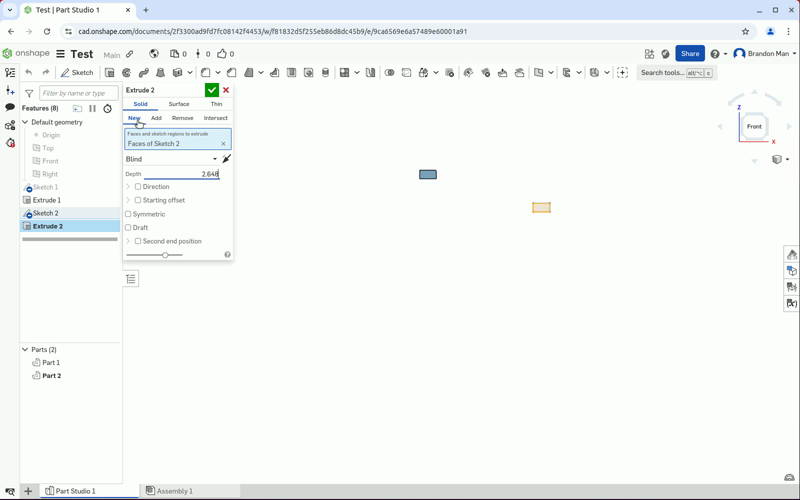
key(enter)
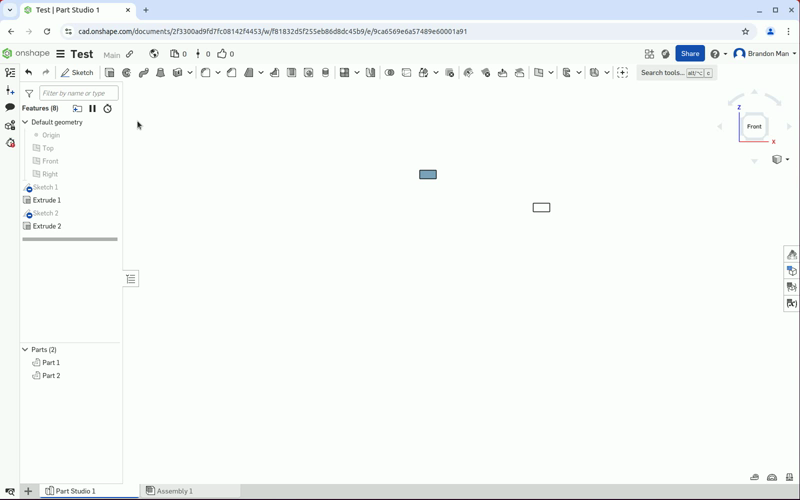
key(shift+h)
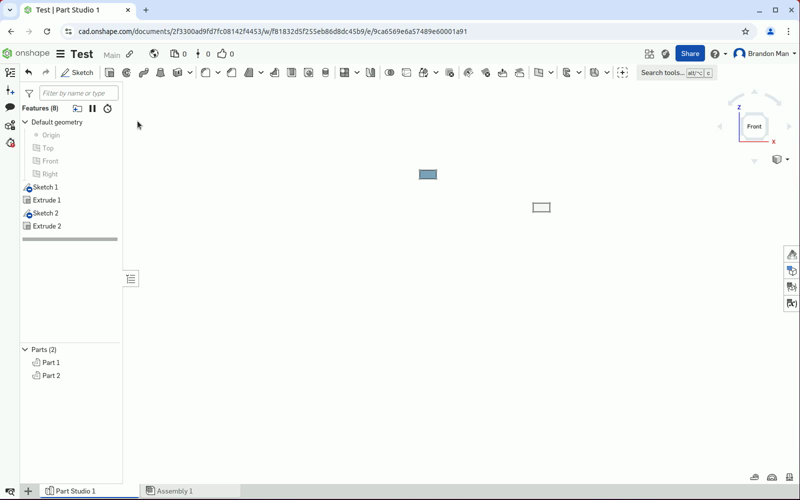
key(shift+h)
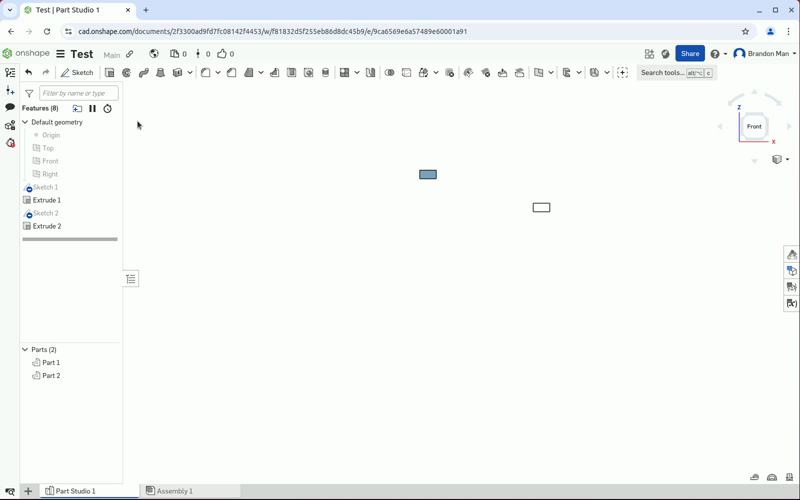
mouse_move(73, 189)
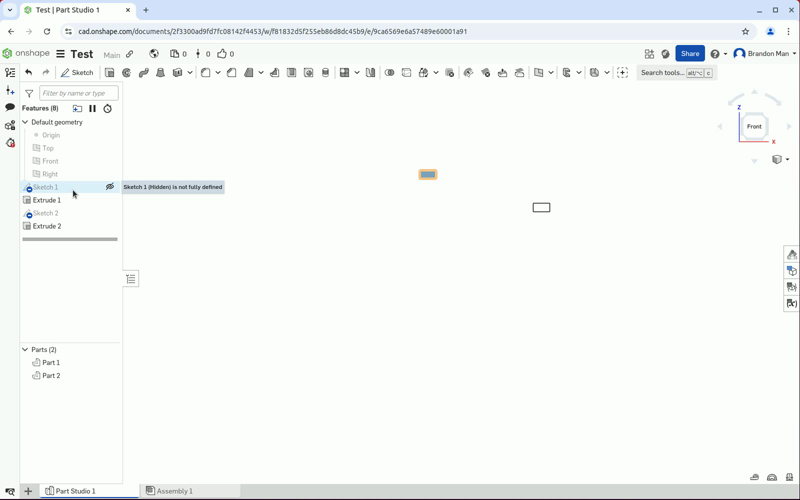
click(73, 189)
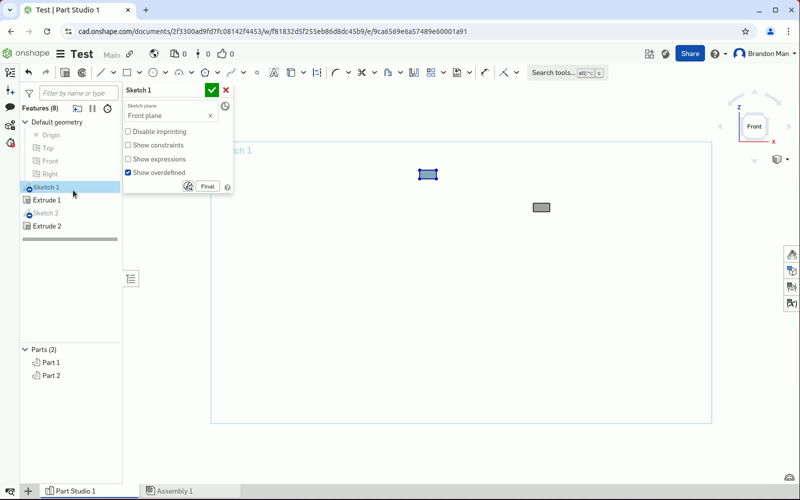
mouse_move(229, 92)
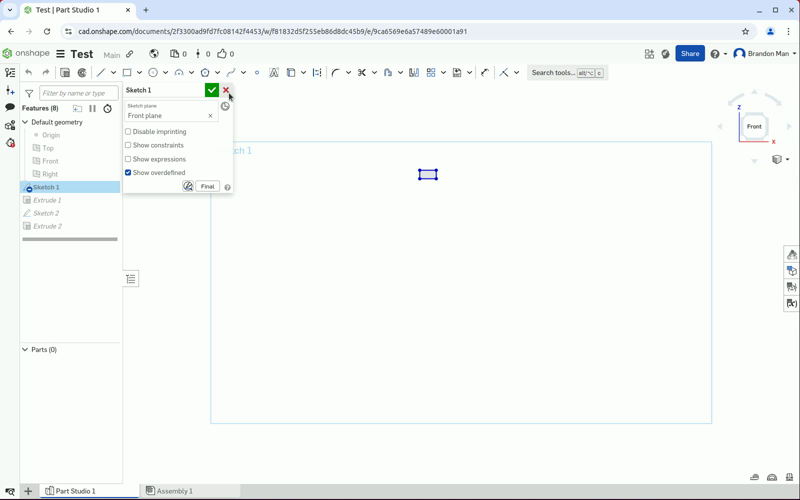
click(229, 92)
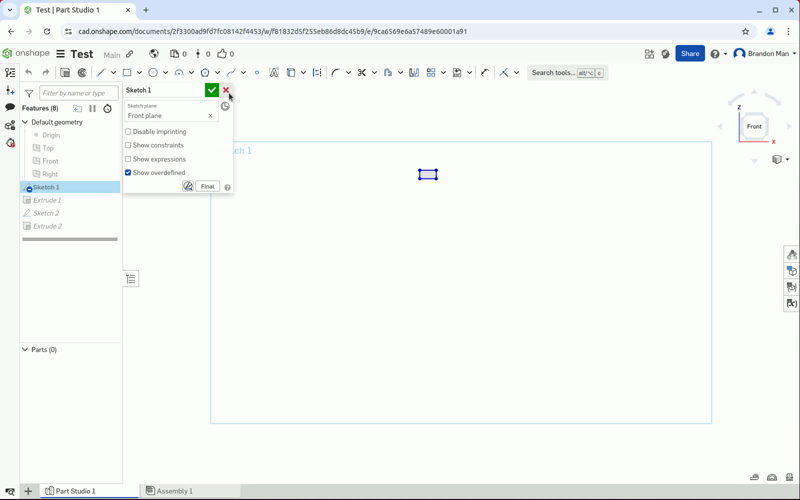
key(shift+s)
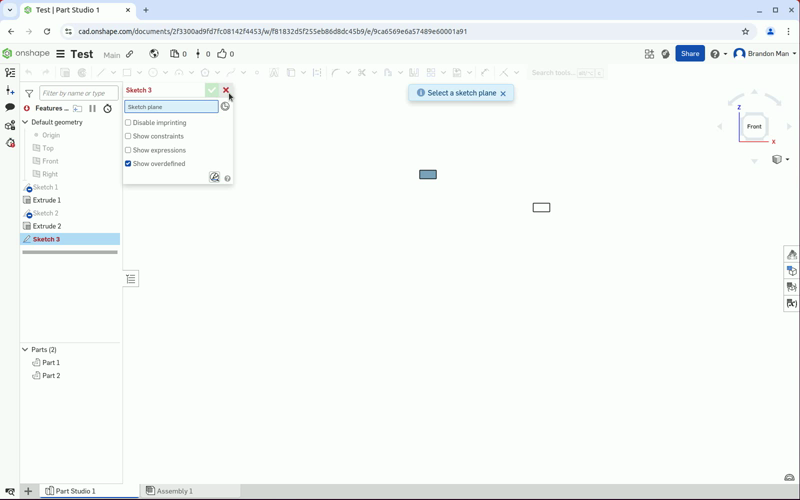
mouse_move(73, 163)
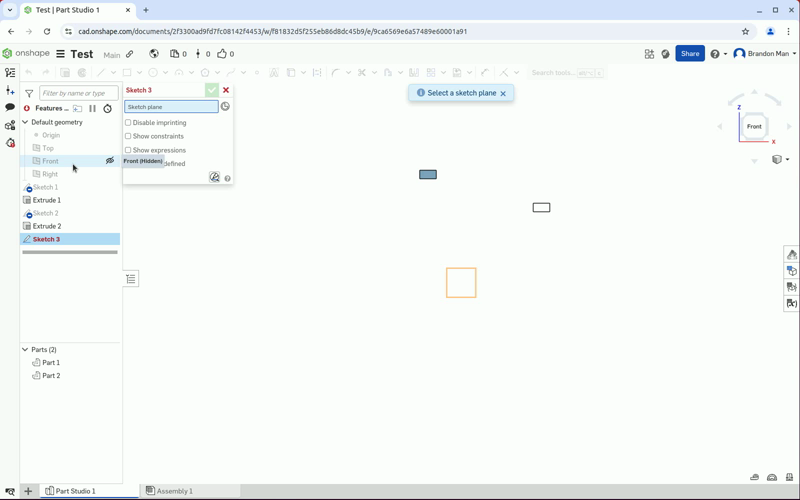
click(73, 163)
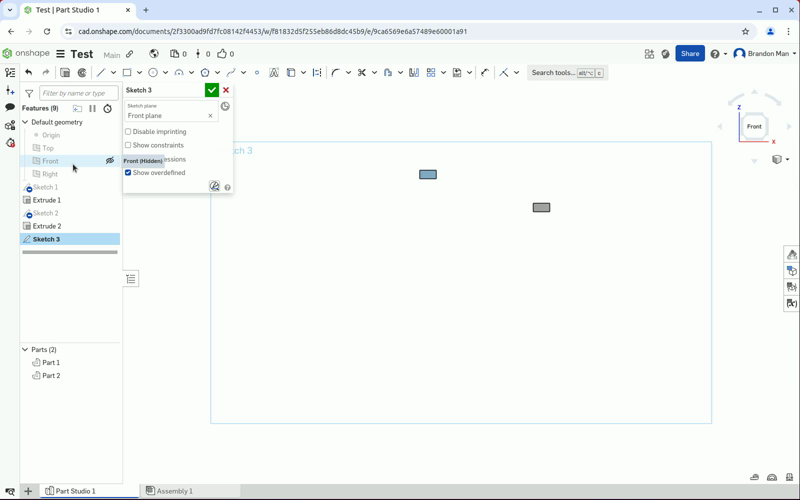
mouse_move(73, 352)
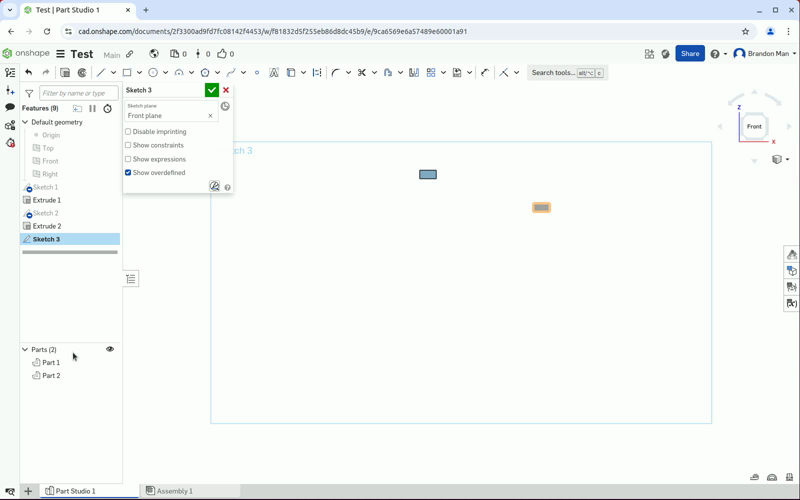
key(y)
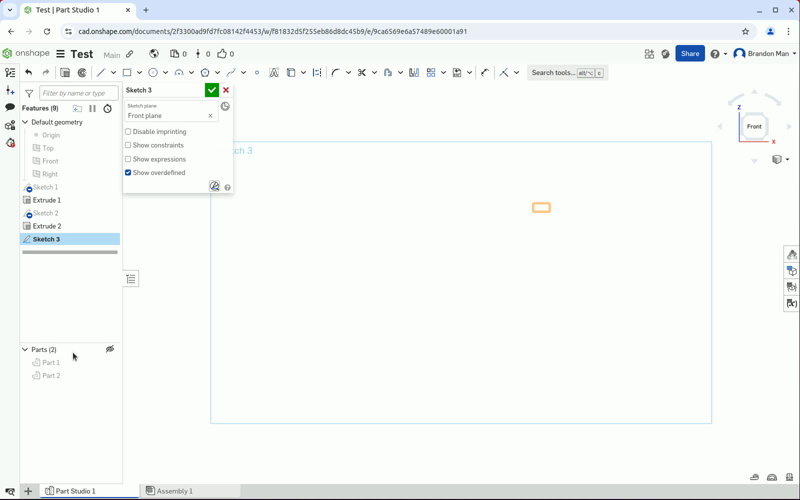
key(l)
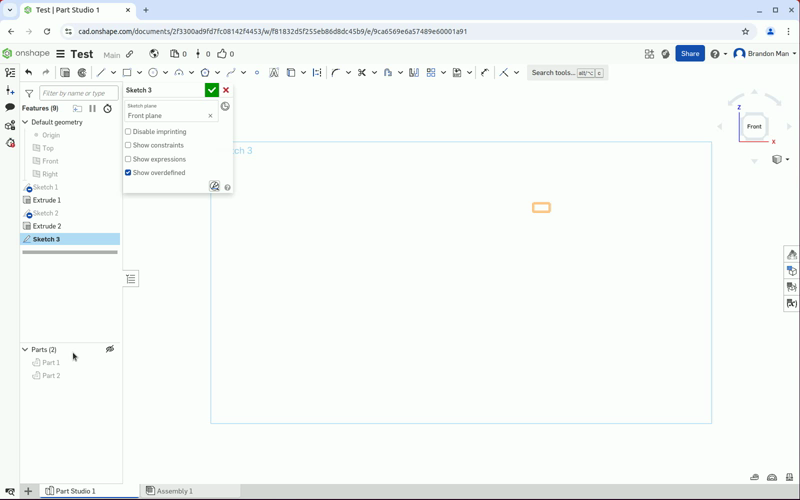
key_down(shift)
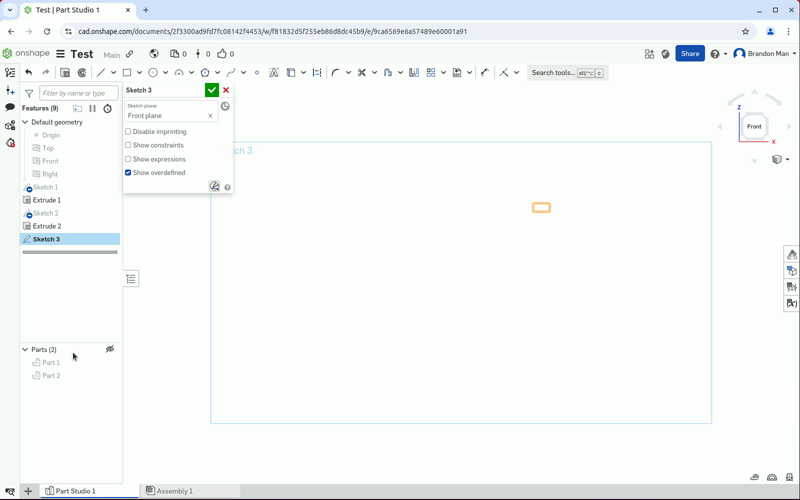
mouse_move(436, 178)
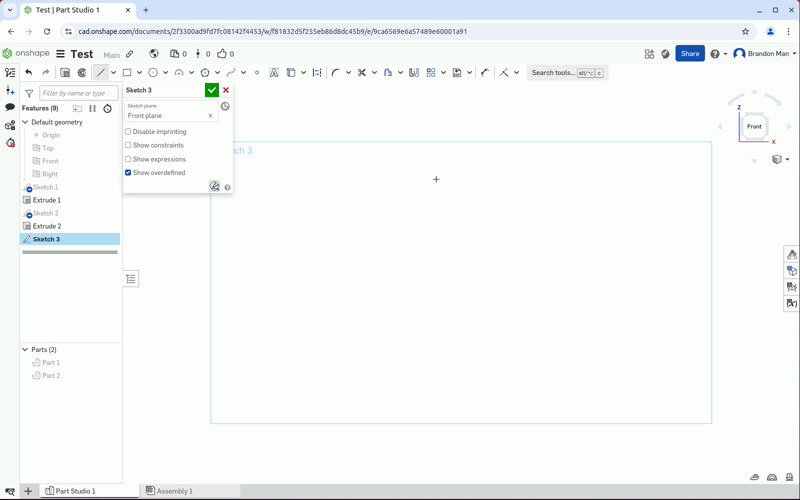
click(436, 178)
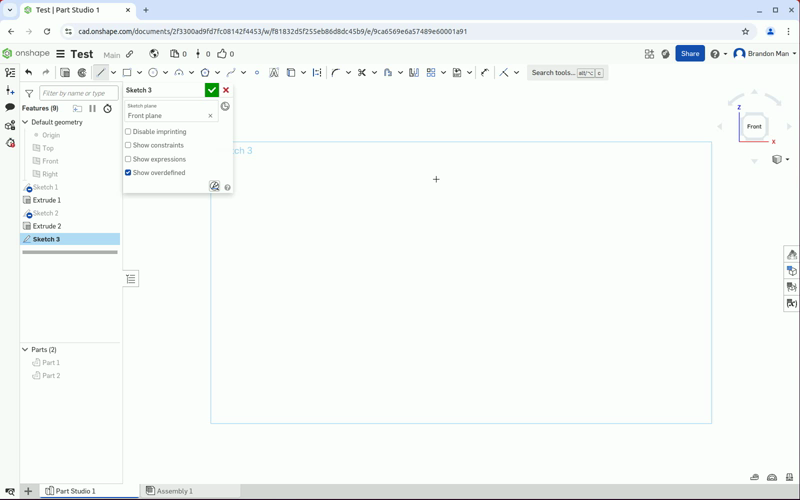
key_up(shift)
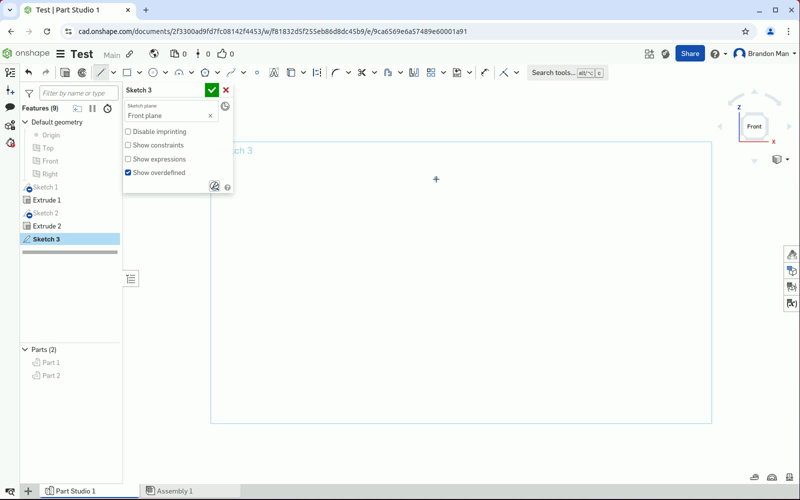
key_down(shift)
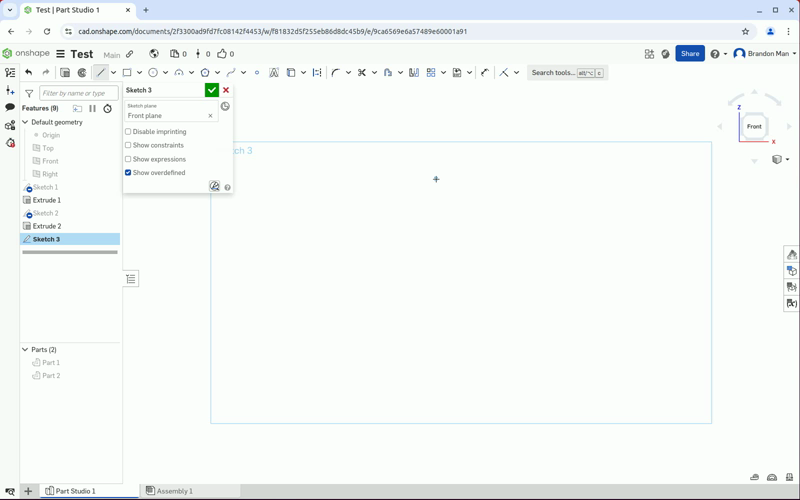
mouse_move(533, 211)
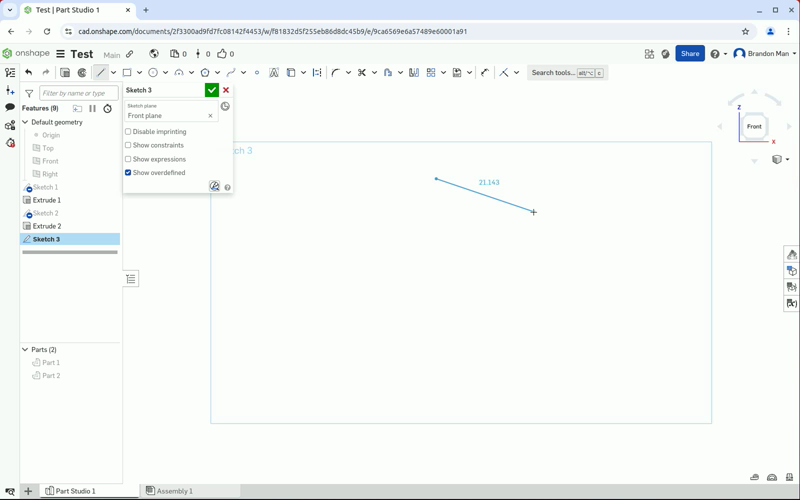
click(533, 211)
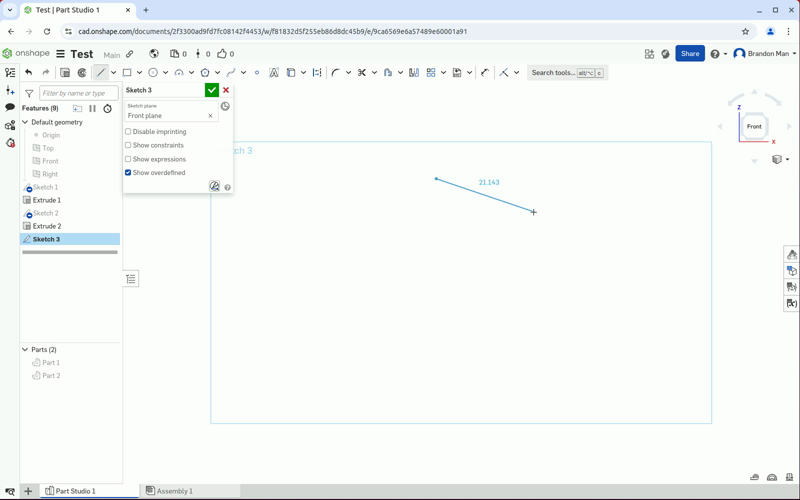
key_up(shift)
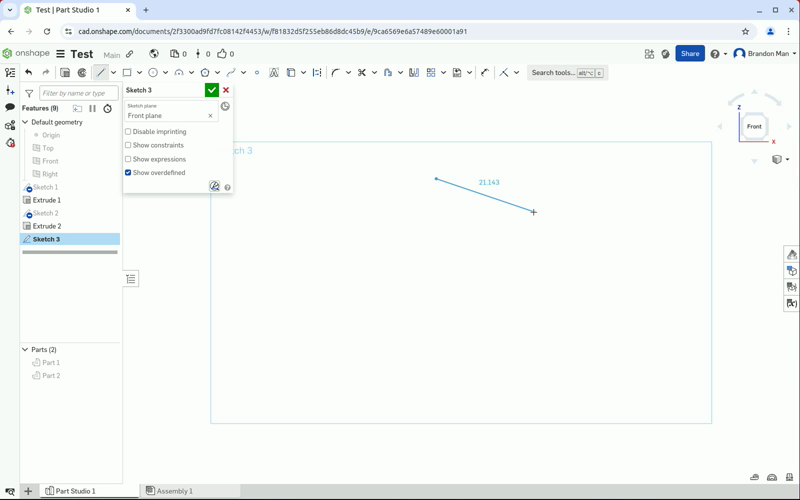
key_down(shift)
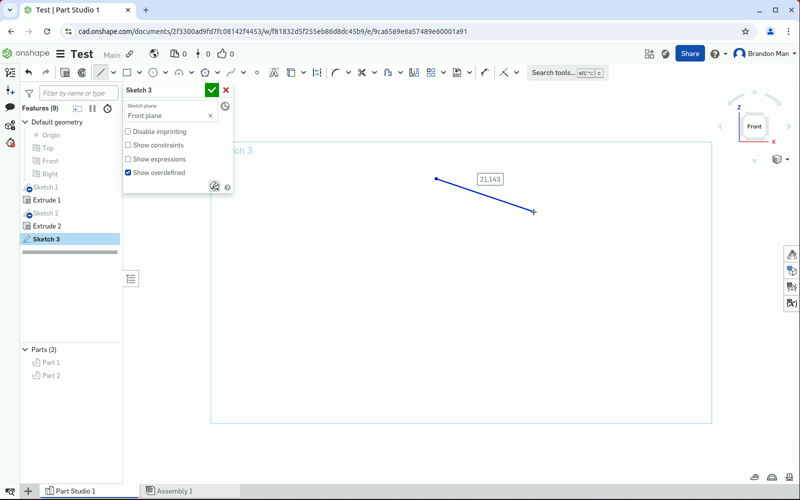
mouse_move(563, 211)
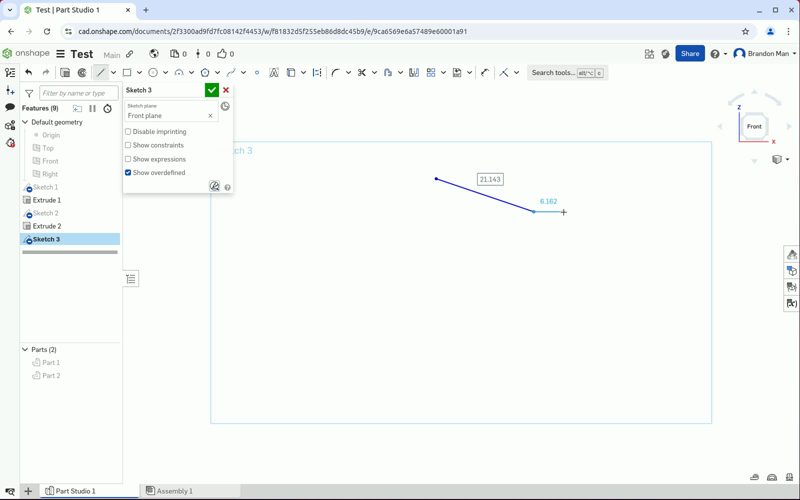
mouse_move(533, 204)
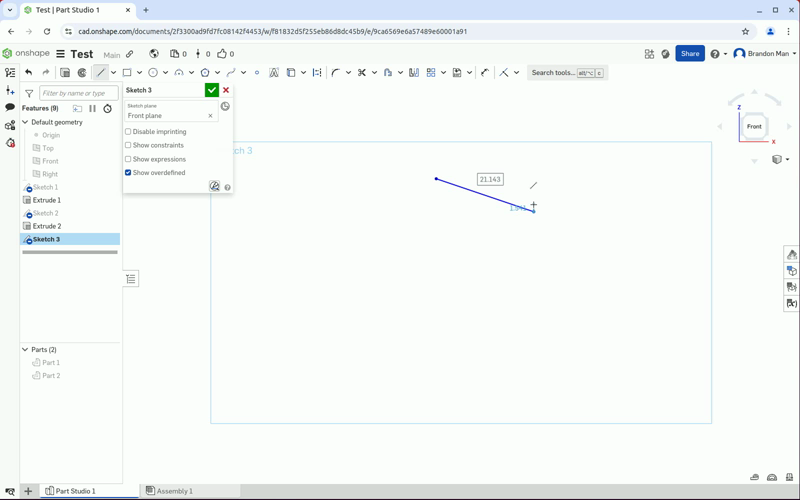
scroll(6)
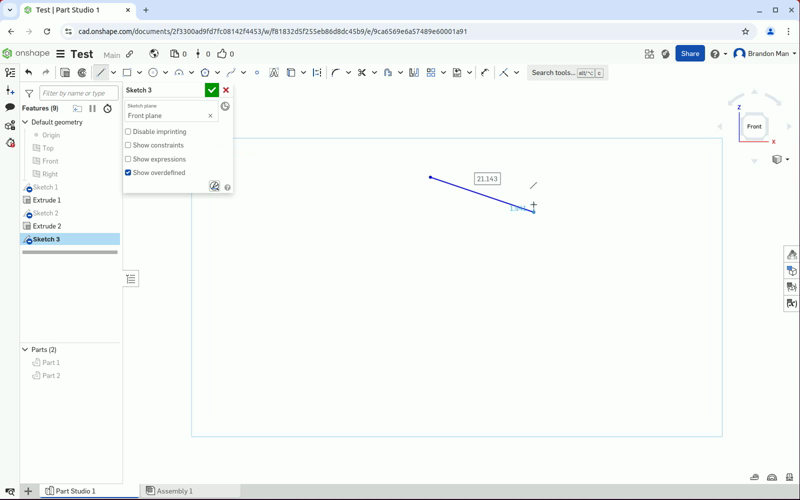
scroll(6)
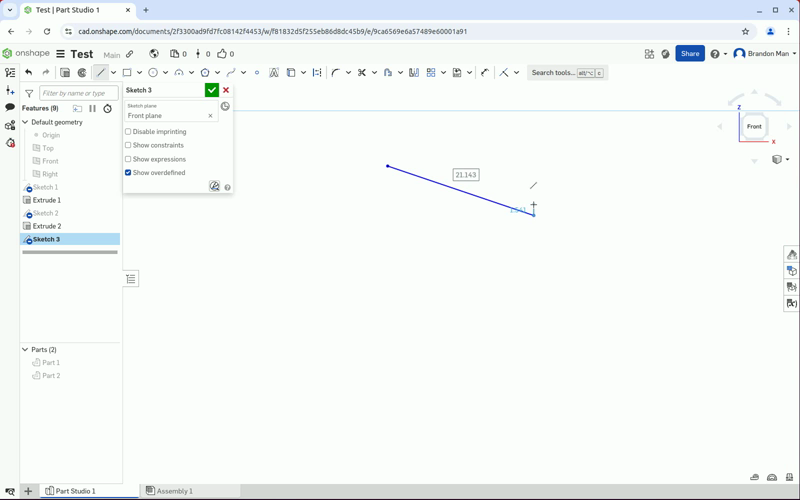
scroll(6)
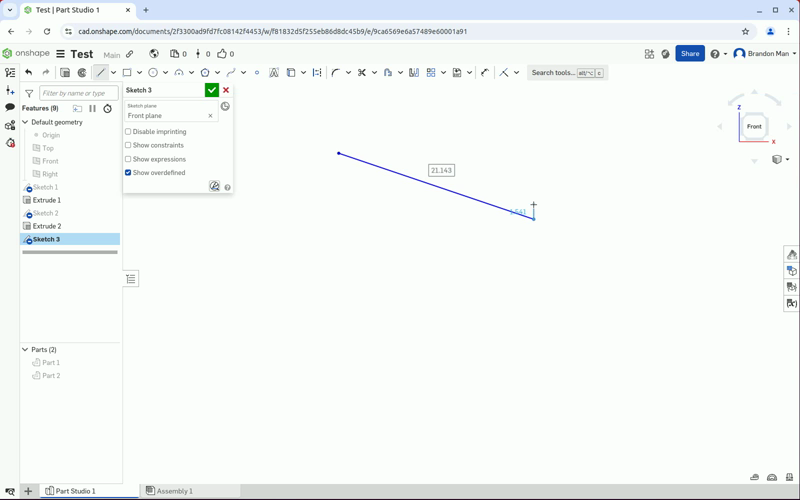
scroll(6)
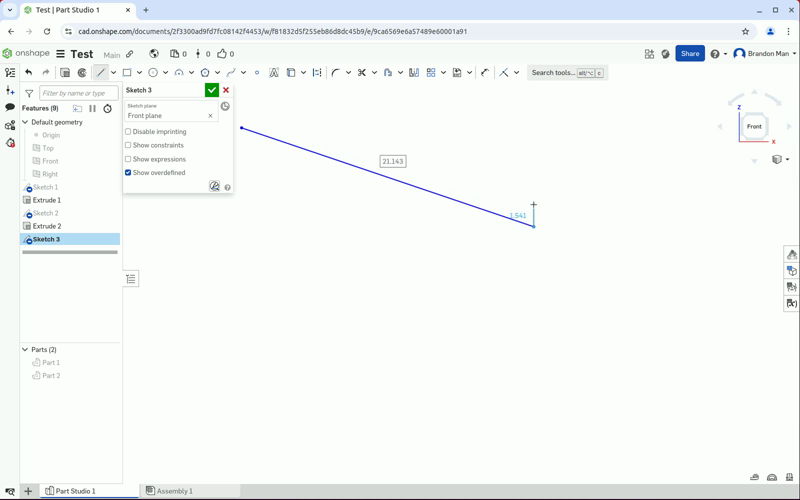
scroll(6)
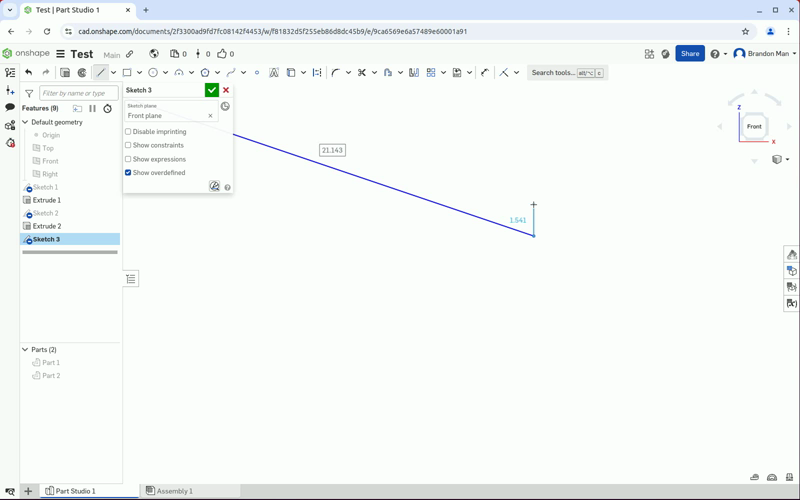
scroll(6)
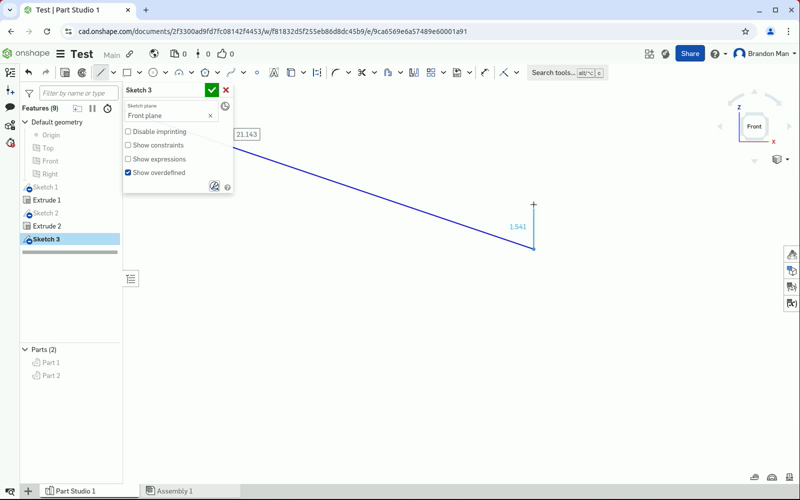
scroll(6)
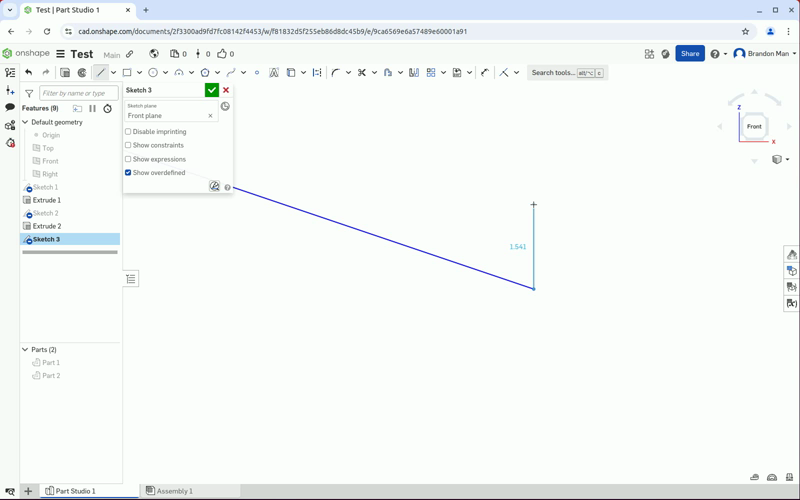
click(533, 204)
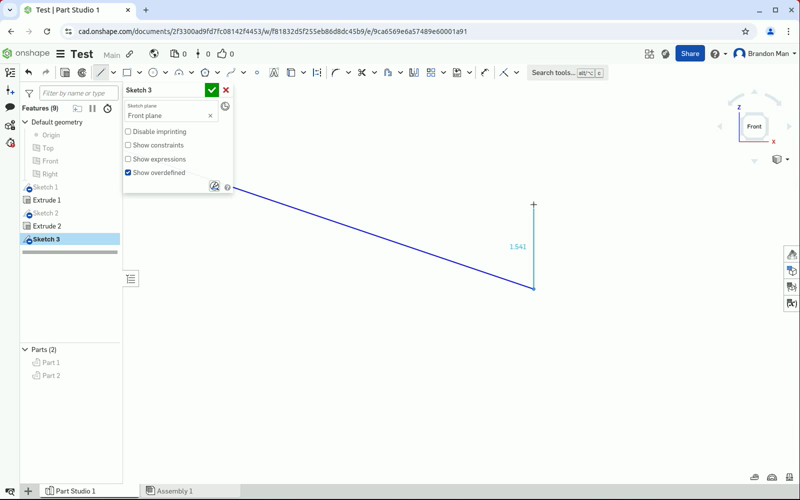
scroll(-6)
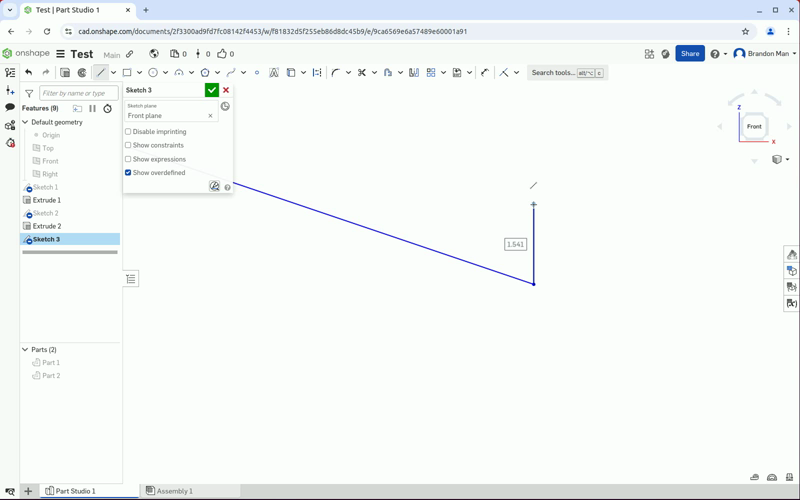
scroll(-6)
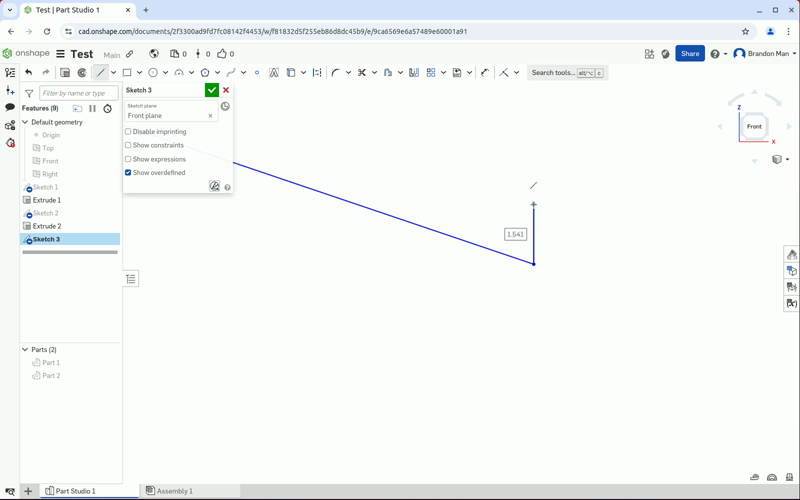
scroll(-6)
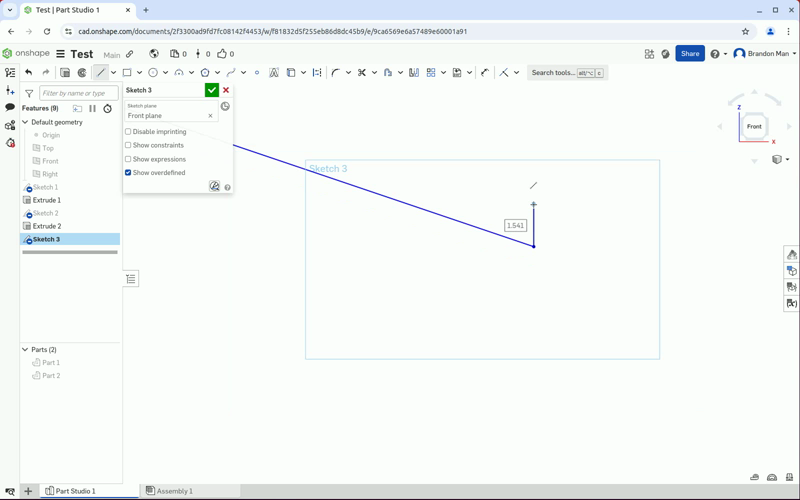
scroll(-6)
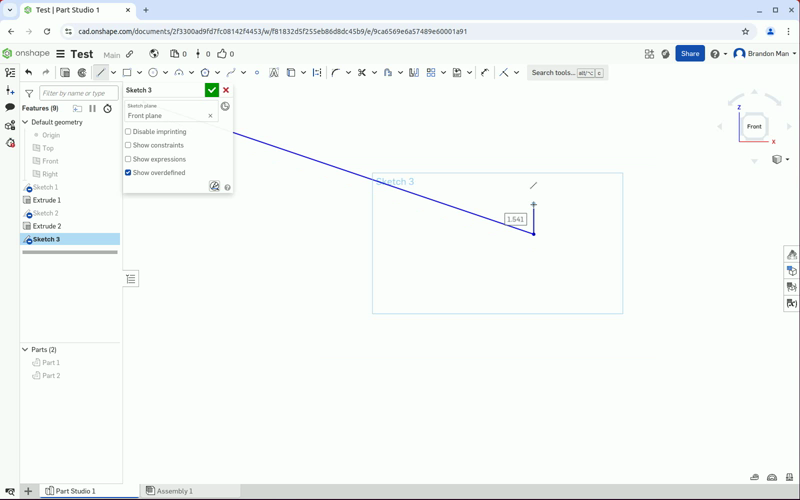
scroll(-6)
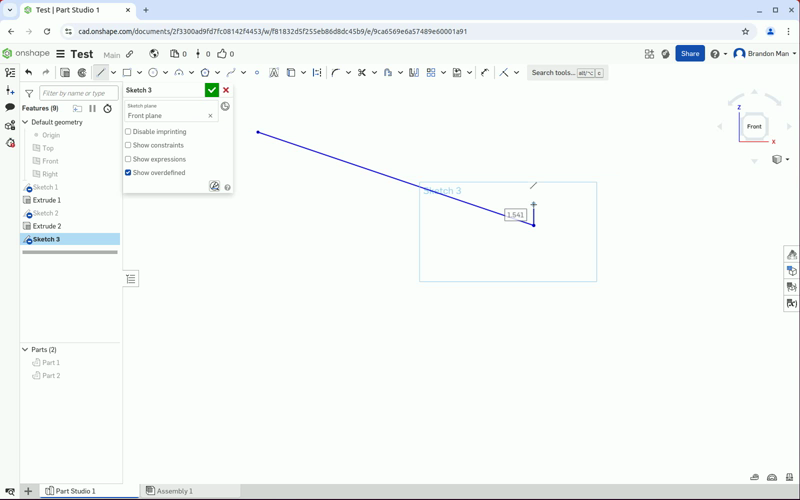
scroll(-6)
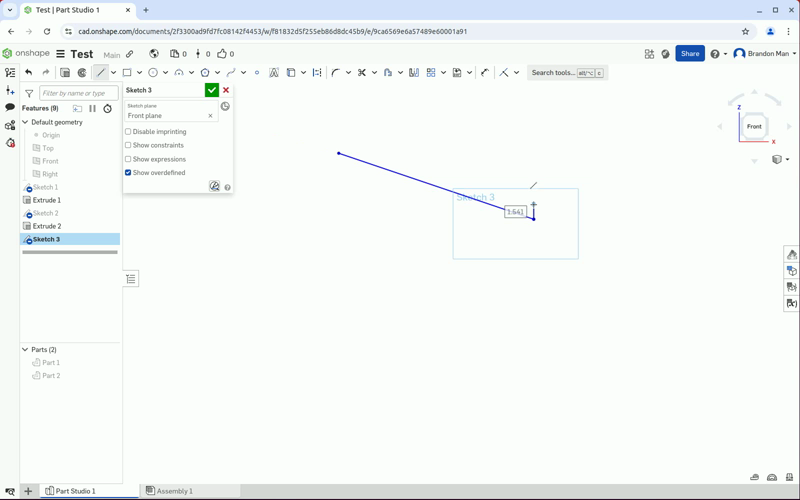
scroll(-6)
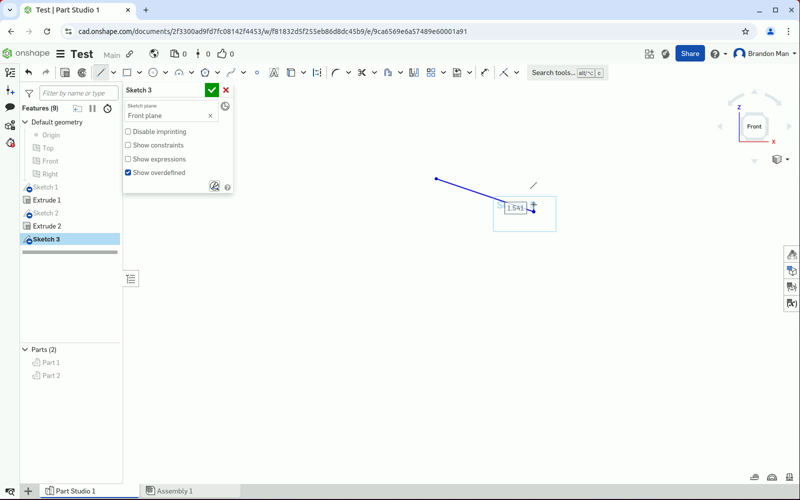
key_up(shift)
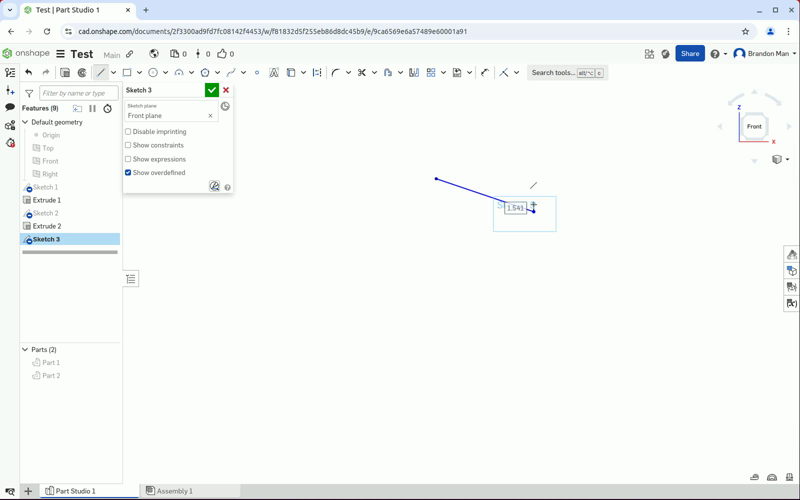
key_down(shift)
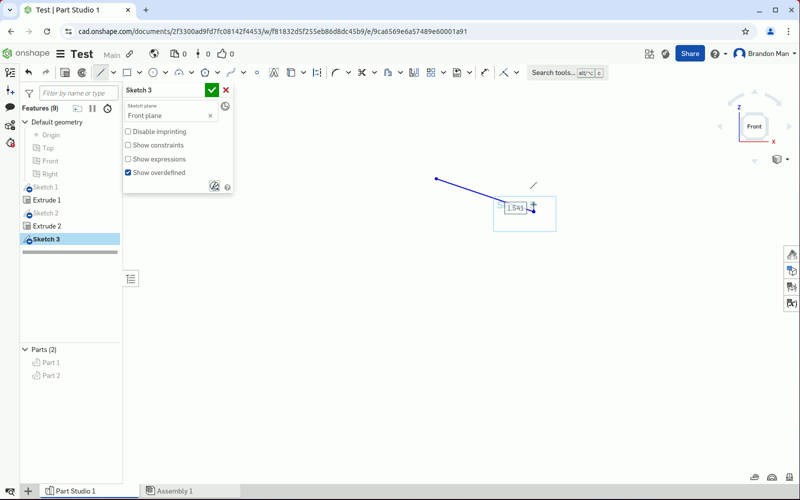
mouse_move(436, 170)
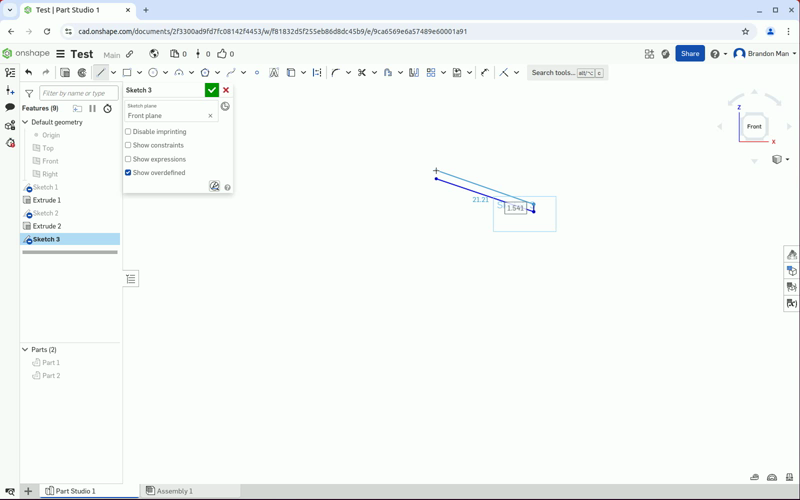
click(436, 170)
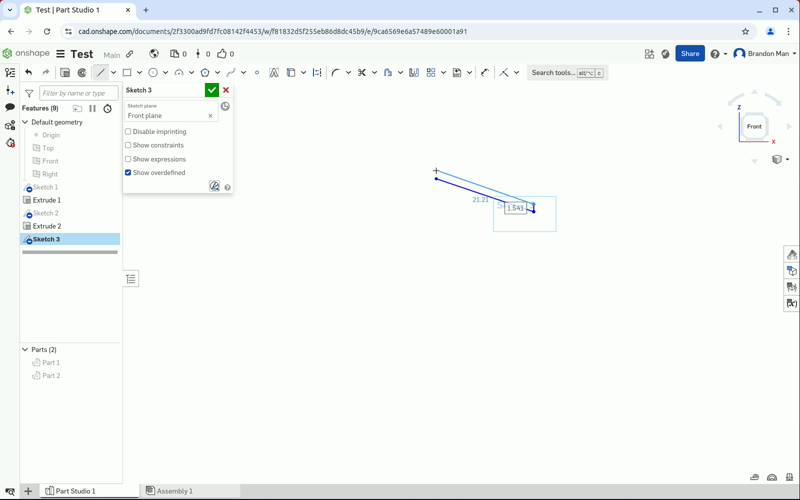
key_up(shift)
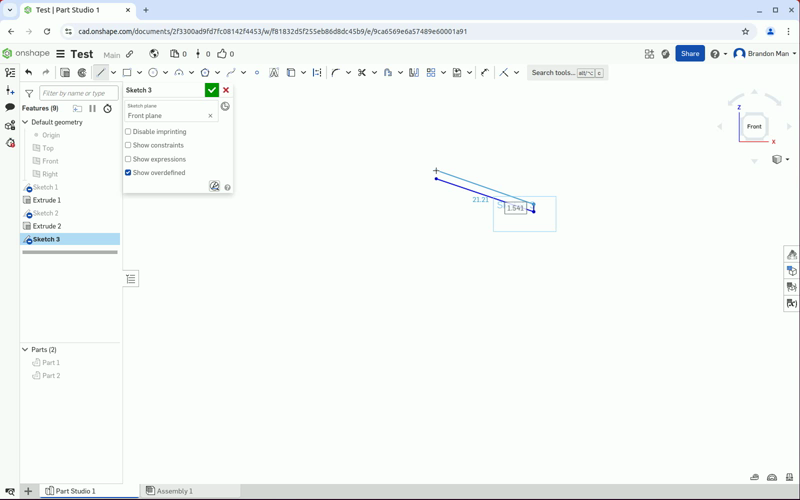
mouse_move(466, 170)
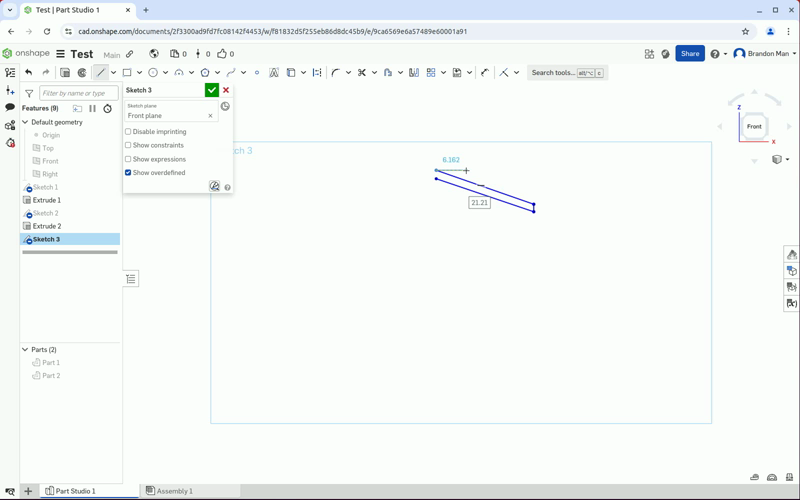
key_down(shift)
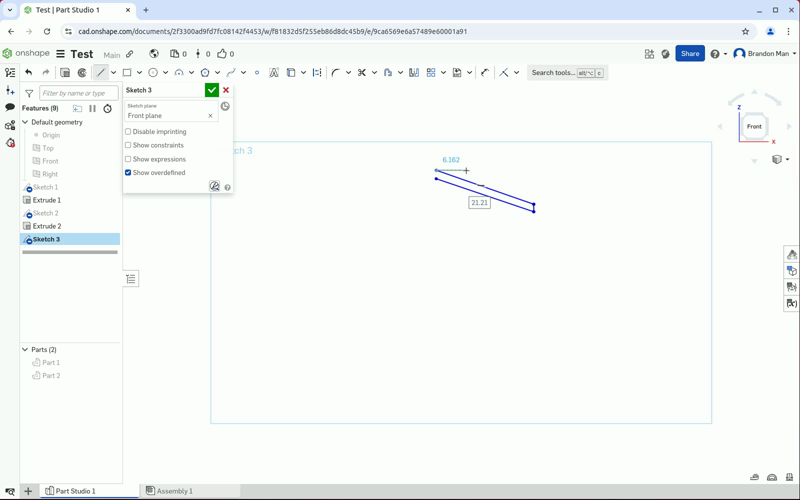
mouse_move(436, 178)
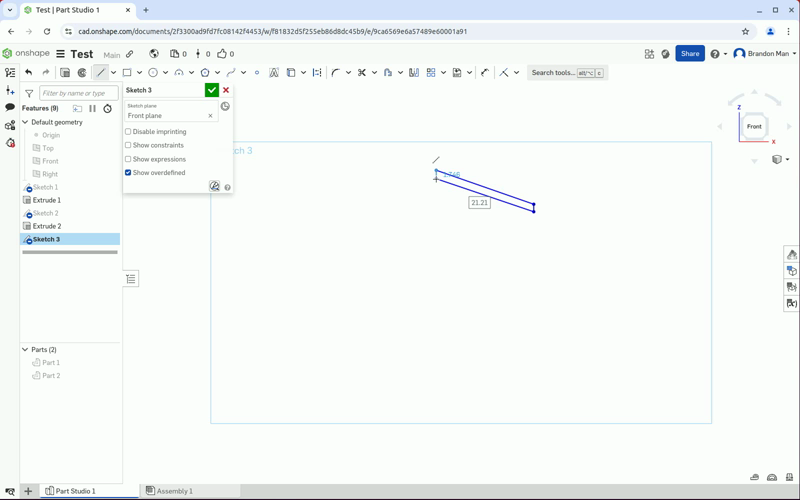
key_up(shift)
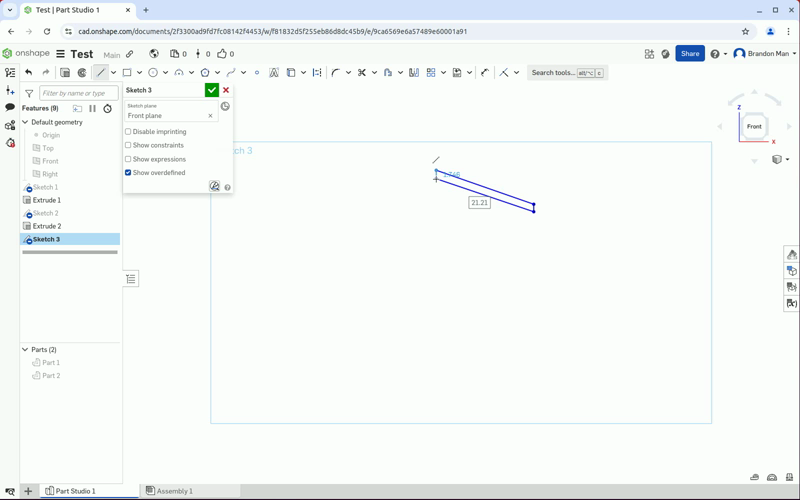
click(436, 178)
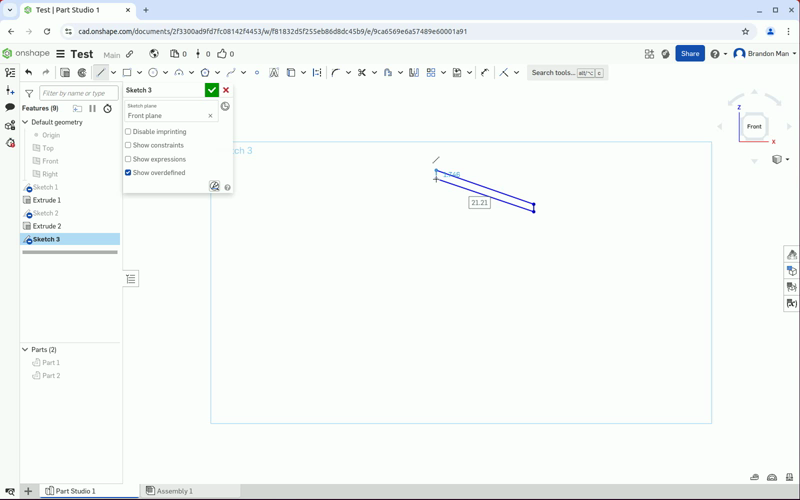
key(esc)
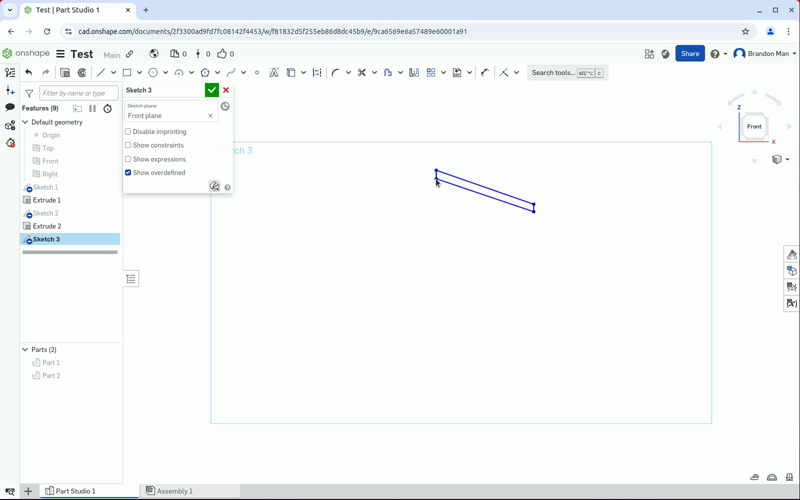
mouse_move(522, 204)
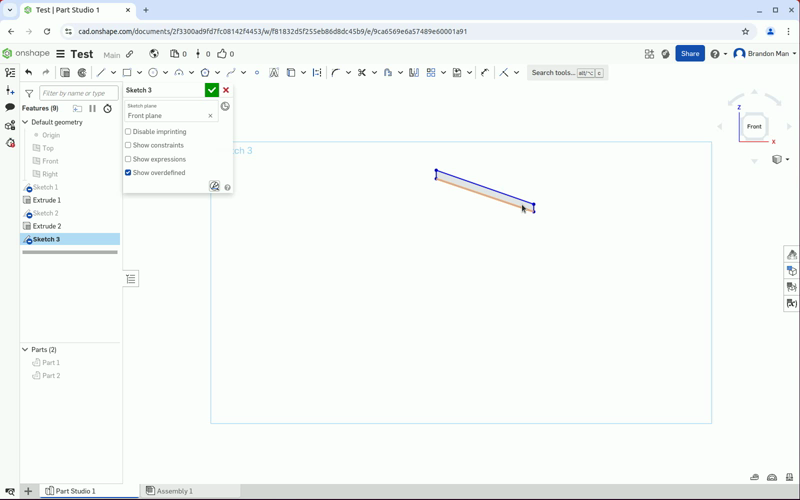
scroll(6)
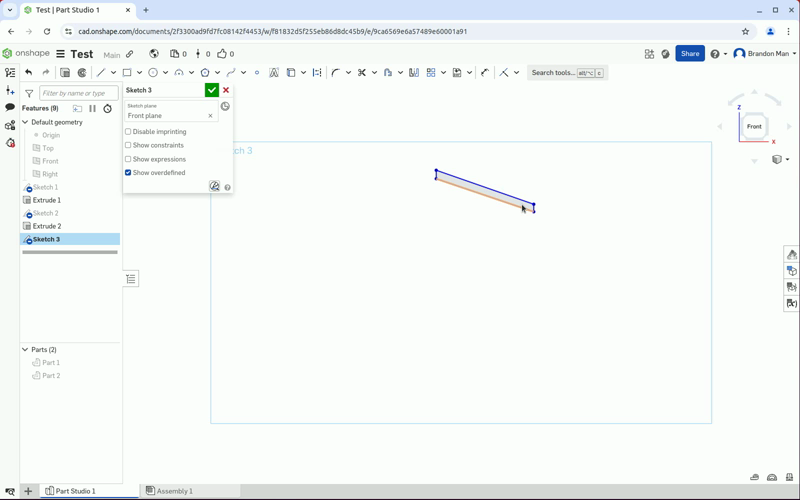
scroll(6)
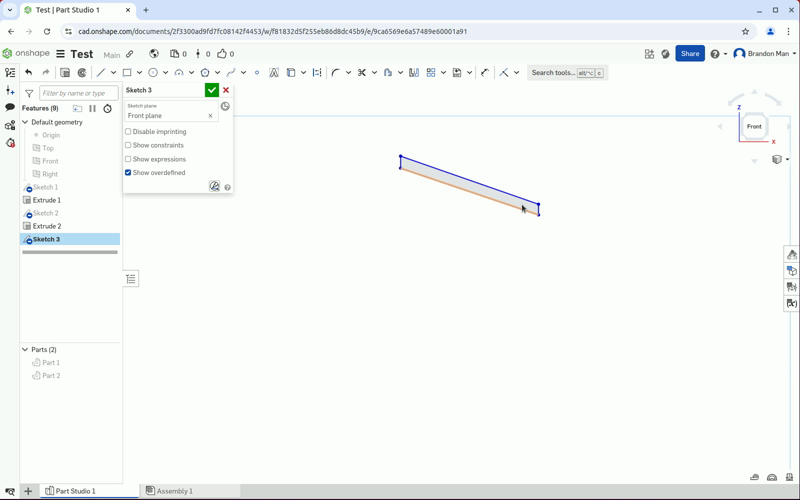
scroll(6)
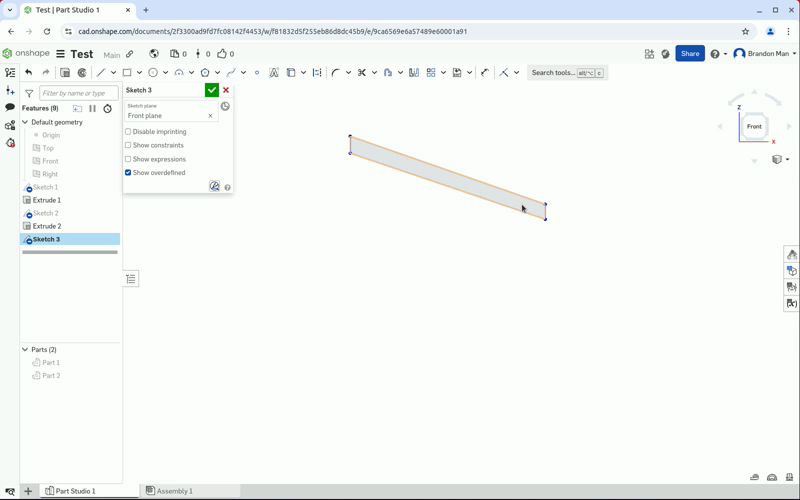
scroll(6)
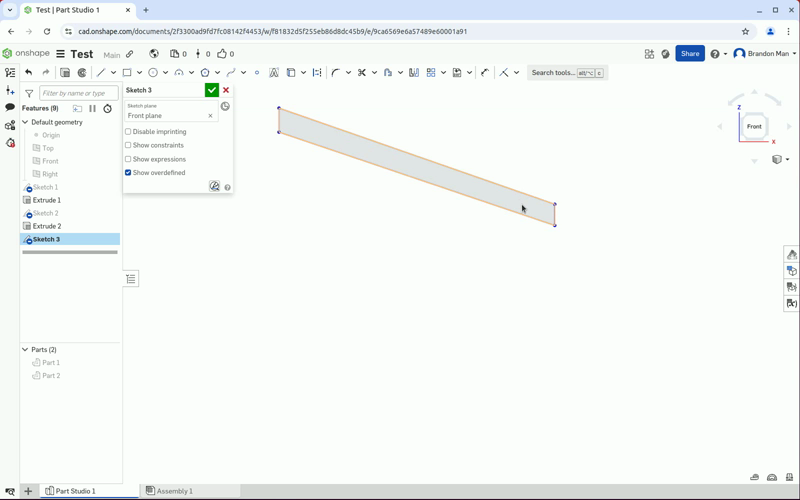
scroll(6)
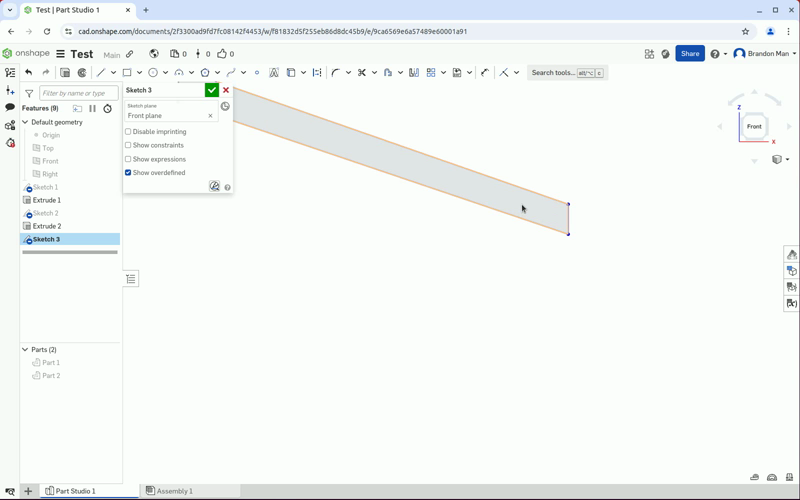
scroll(6)
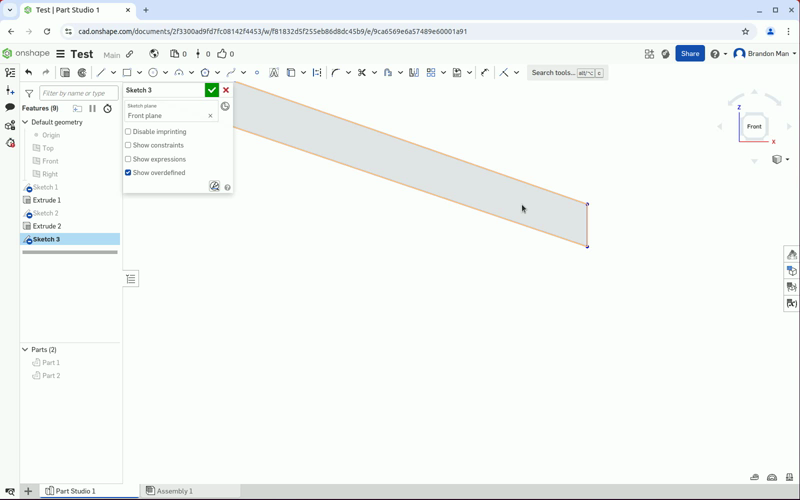
scroll(6)
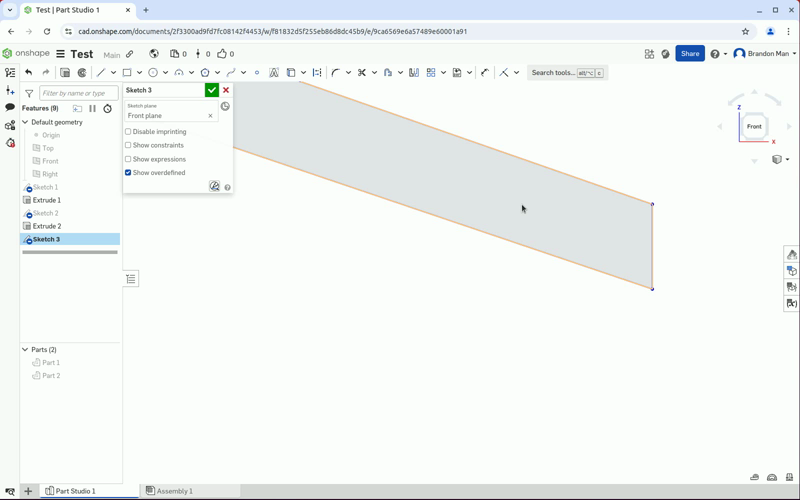
click(522, 204)
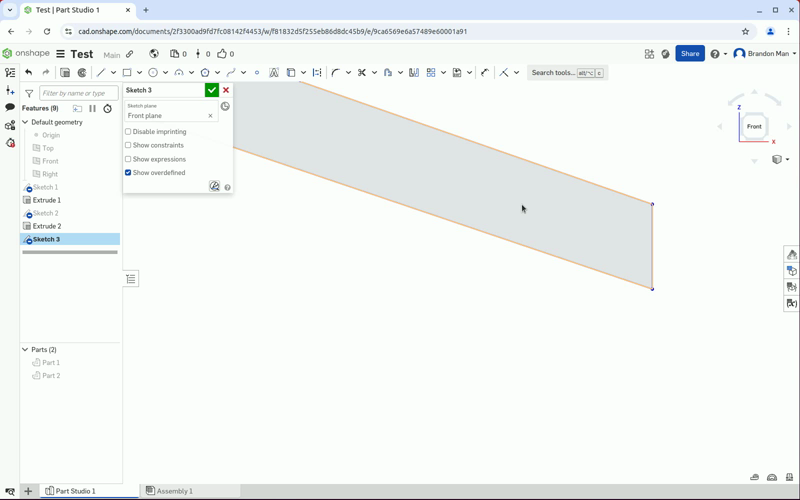
scroll(-6)
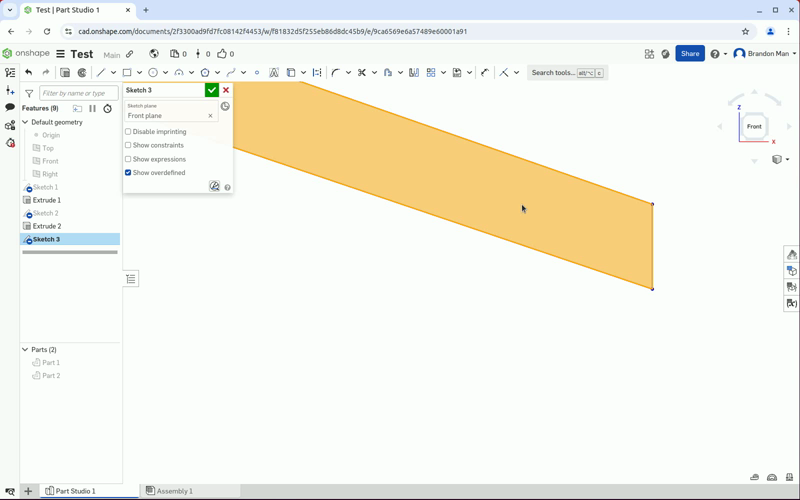
scroll(-6)
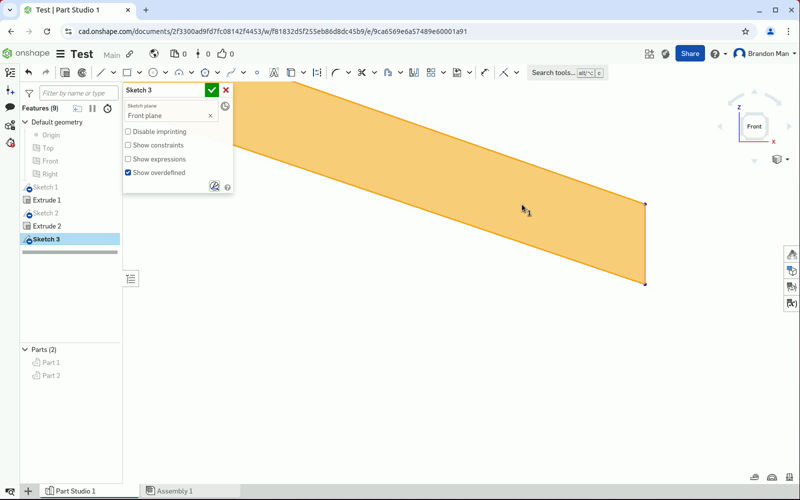
scroll(-6)
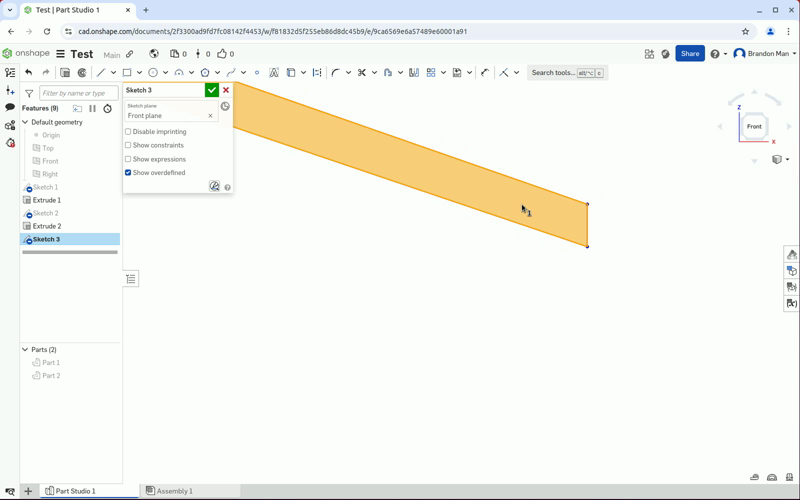
scroll(-6)
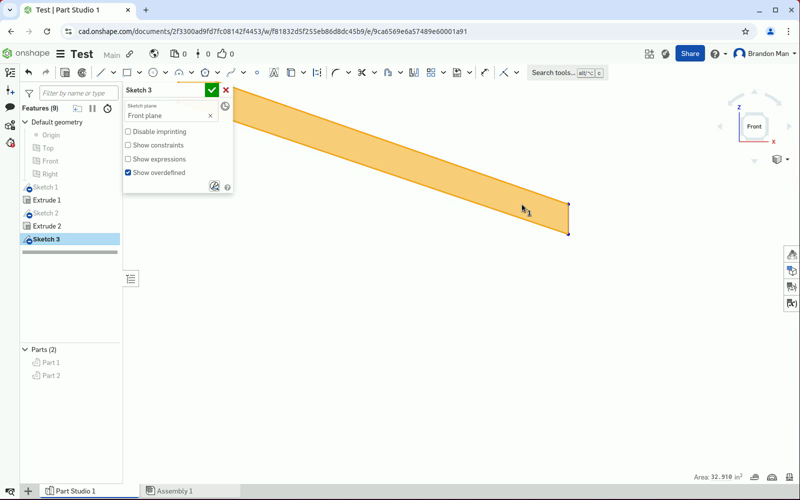
scroll(-6)
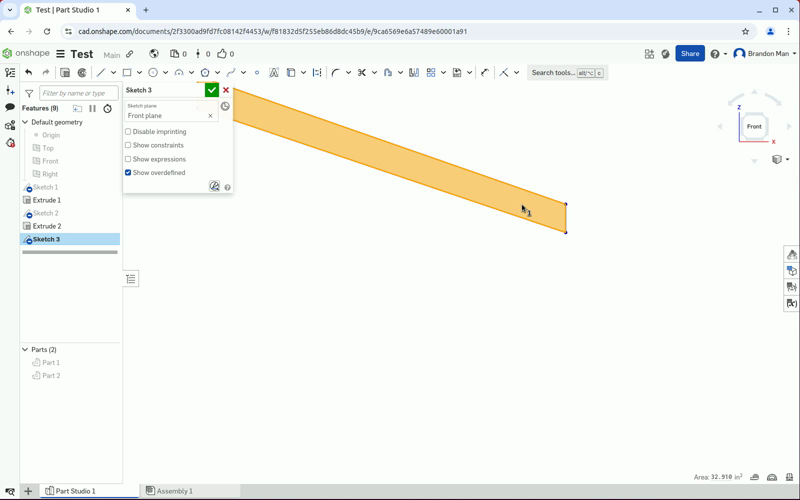
scroll(-6)
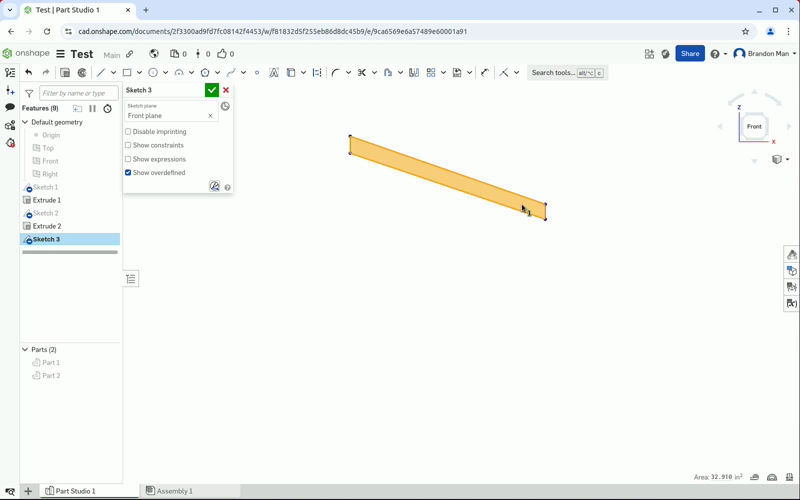
scroll(-6)
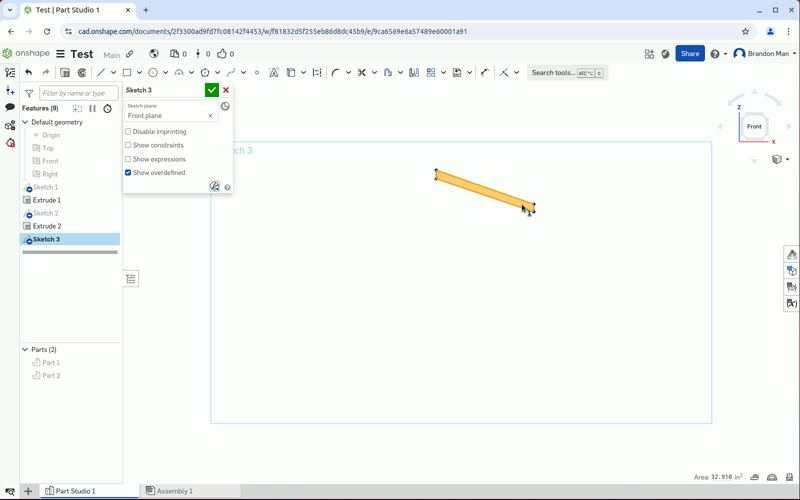
mouse_move(73, 352)
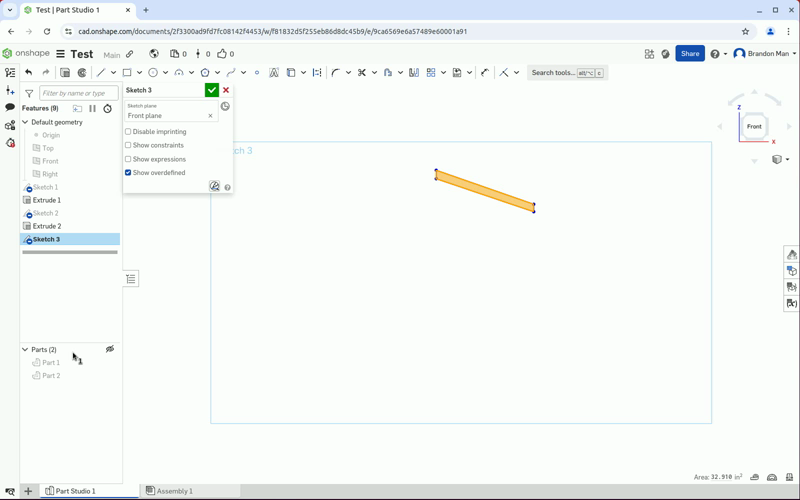
key(shift+y)
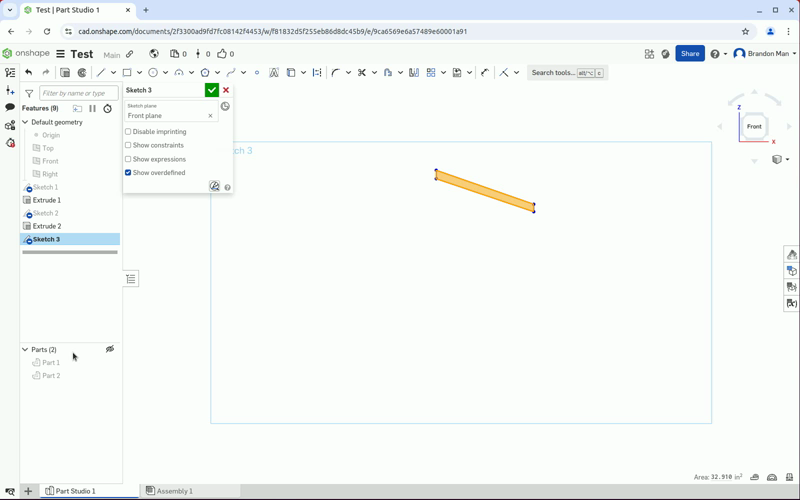
key(shift+e)
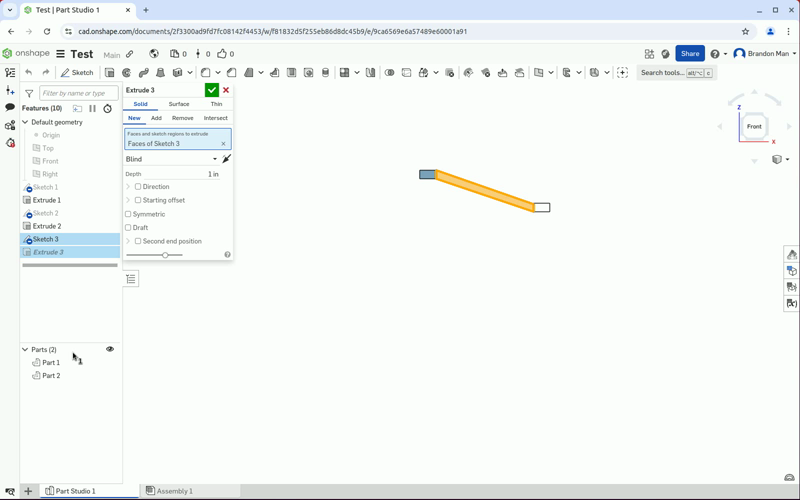
mouse_move(143, 106)
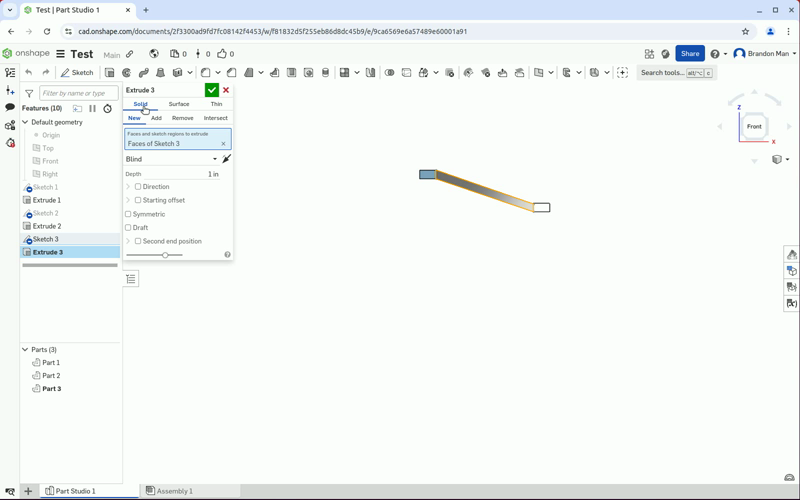
click(143, 106)
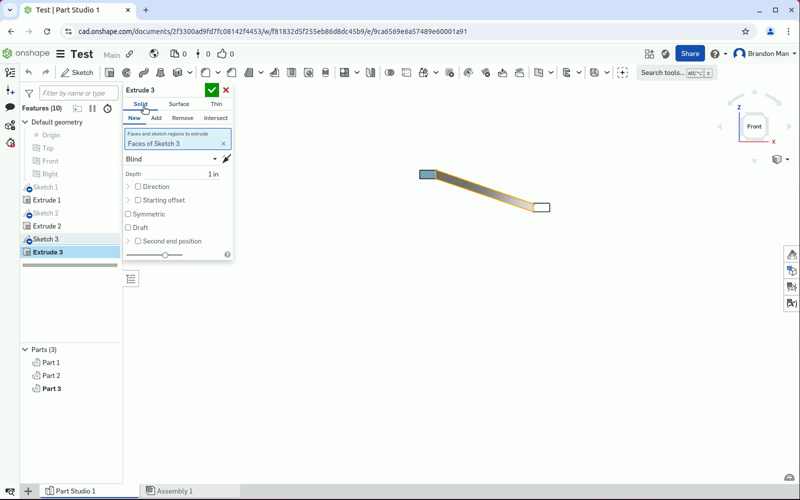
mouse_move(137, 120)
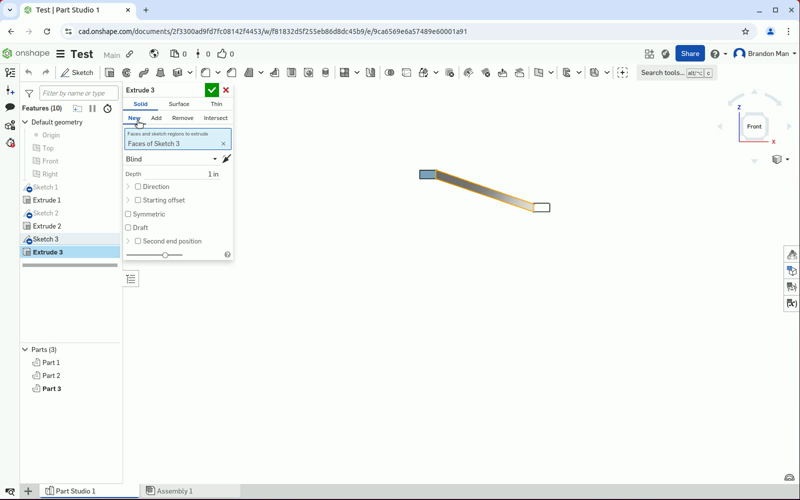
click(137, 120)
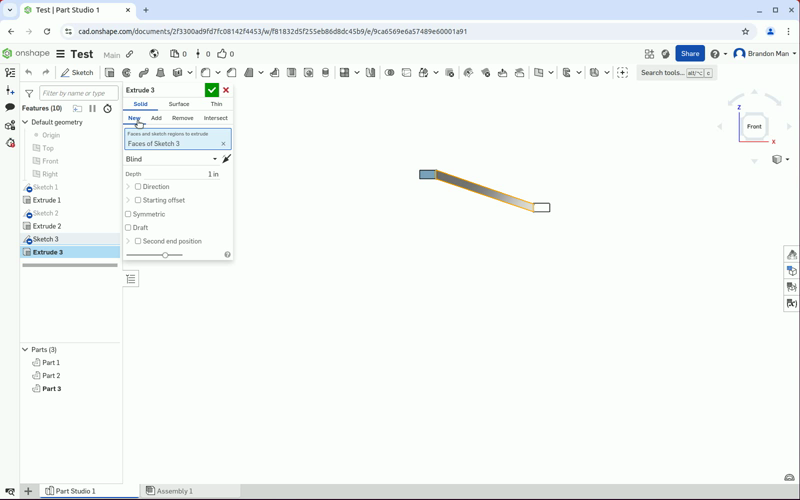
key(tab, 4)
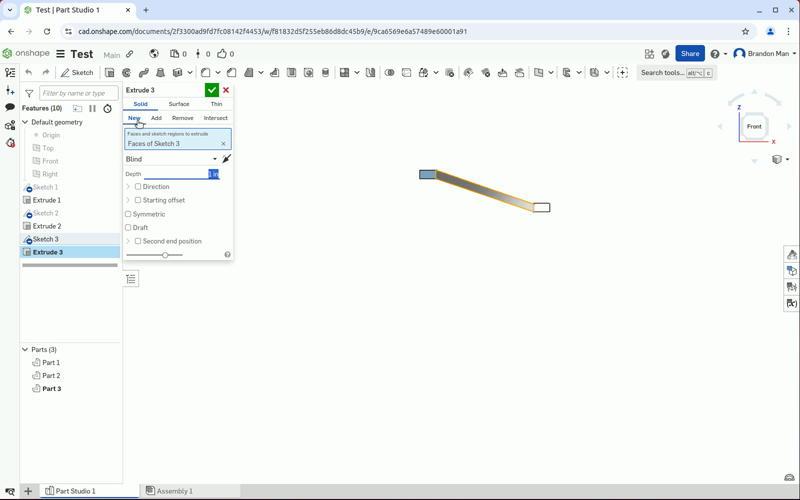
text(2.648)
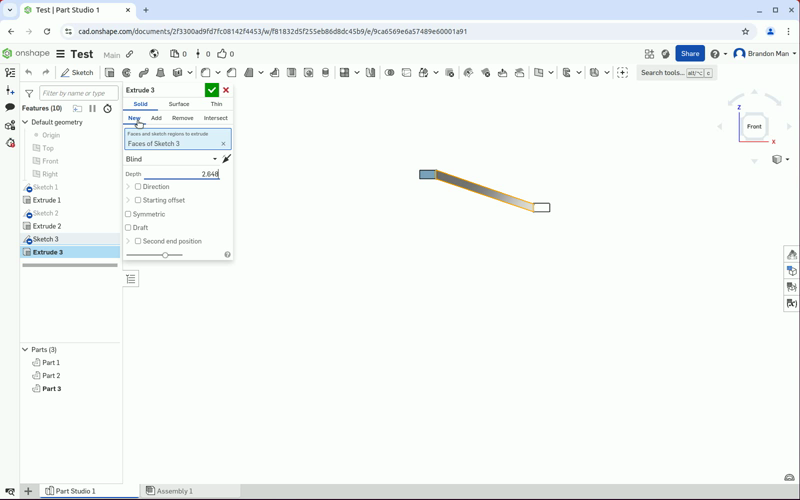
key(enter)
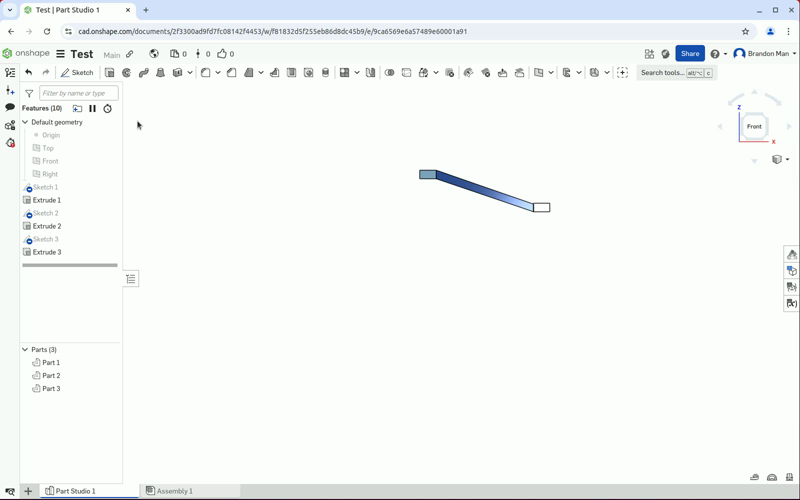
key(shift+h)
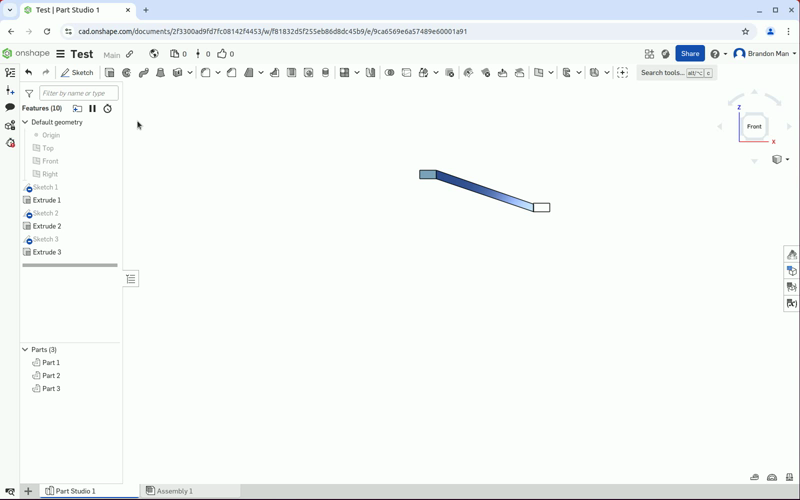
key(shift+h)
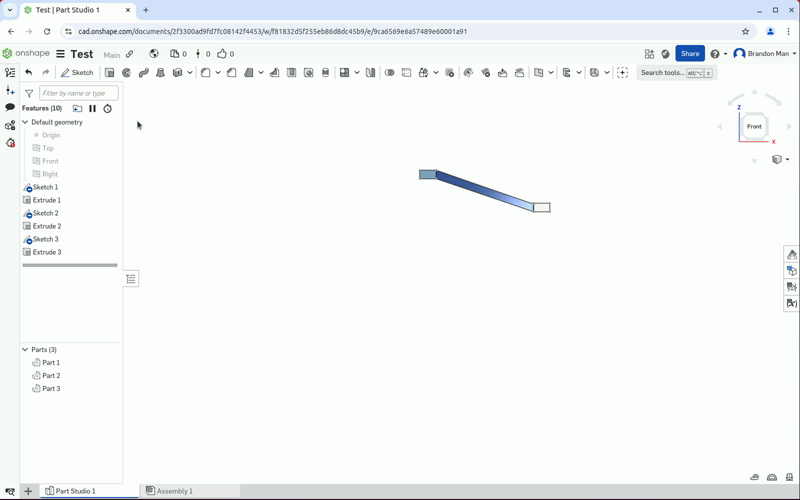
key(shift+7)
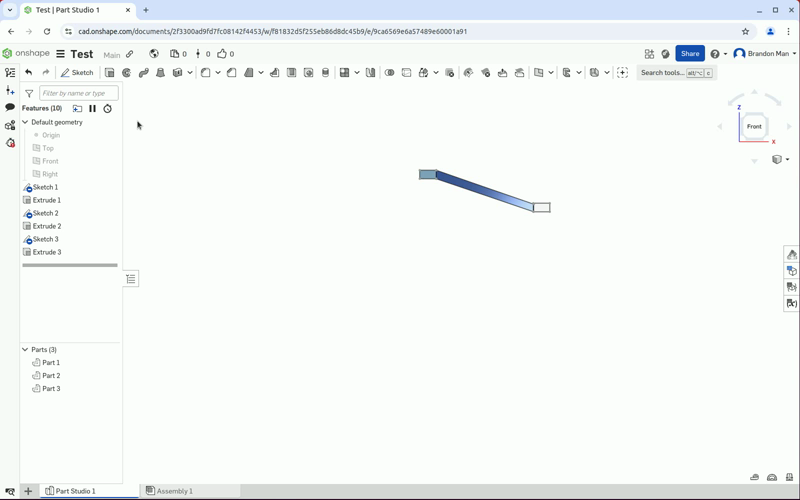
key(left, 2)
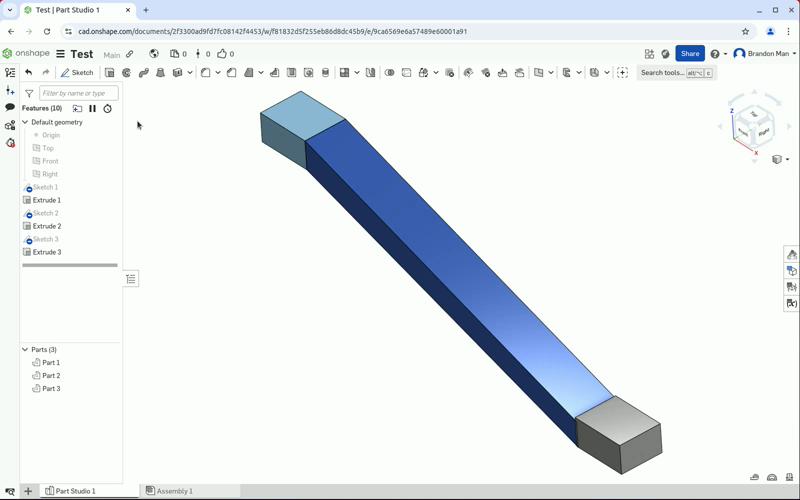
key(down, 2)
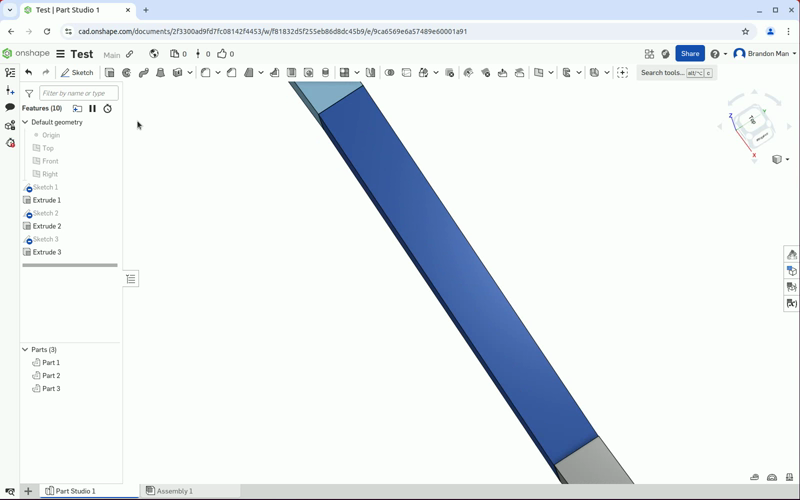
key(up, 2)
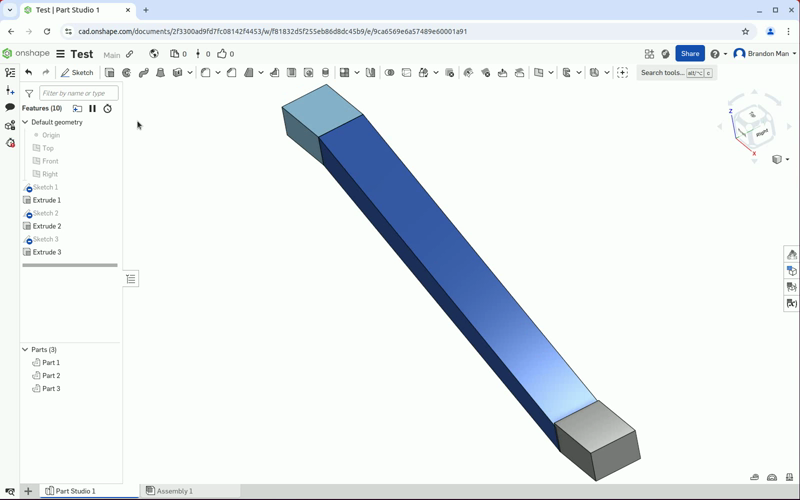
key(right, 2)
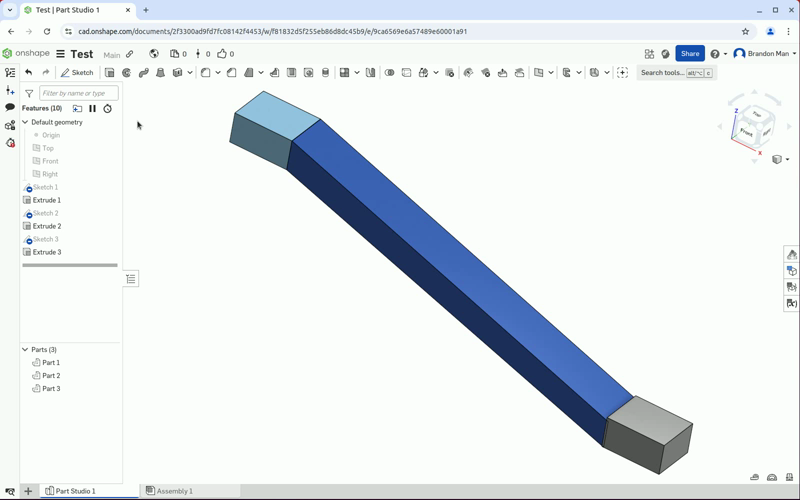
mouse_move(73, 189)
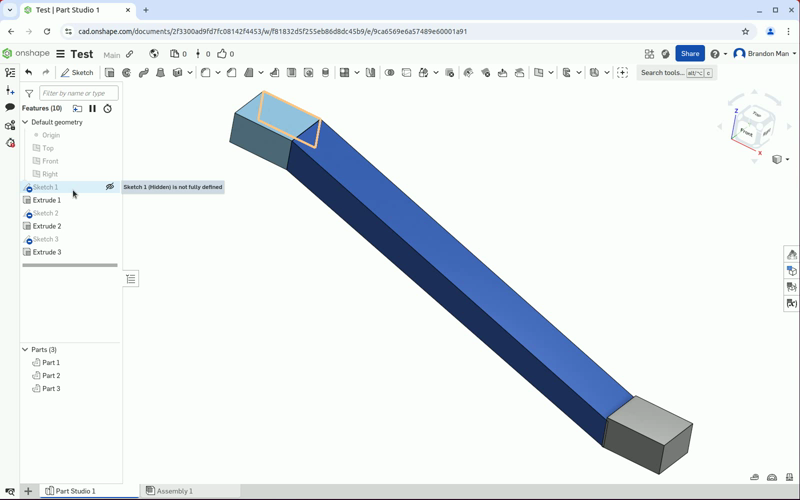
click(73, 189)